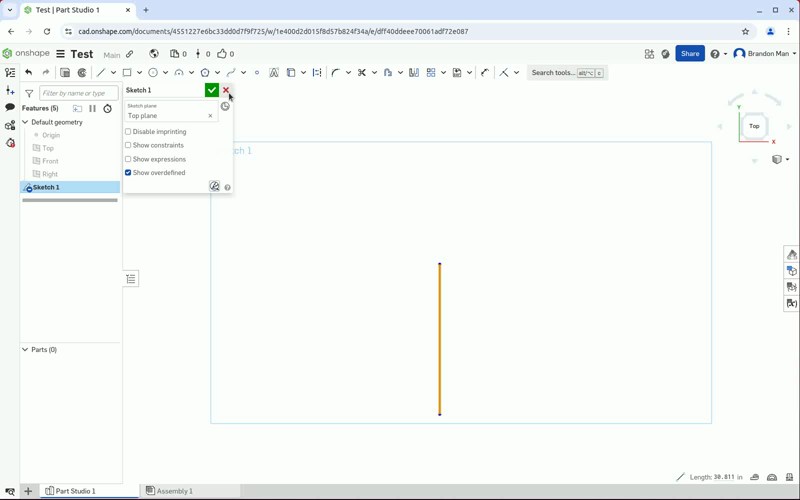
key(shift+h)
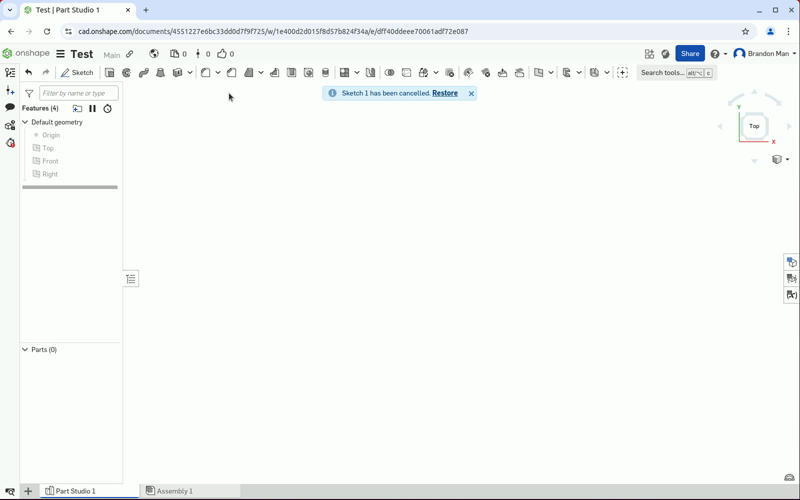
mouse_move(73, 352)
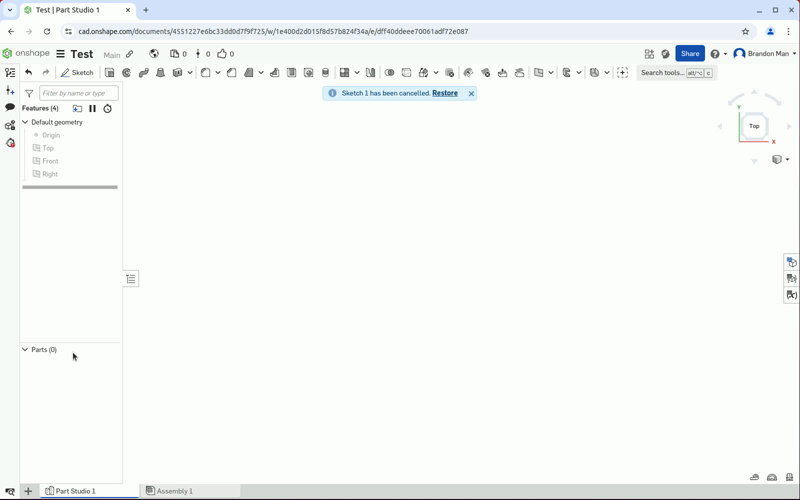
key(y)
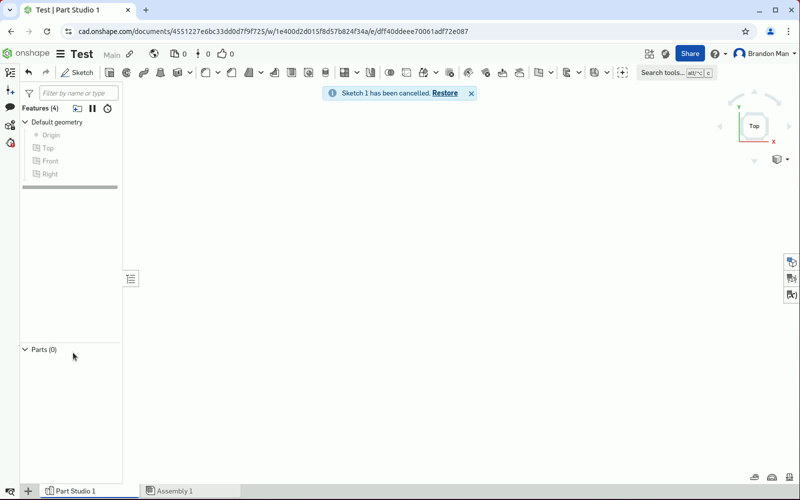
key(shift+p)
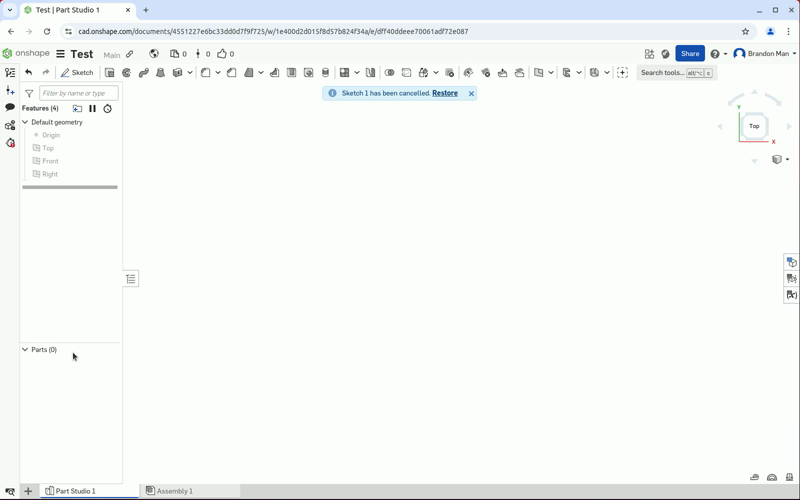
key(space)
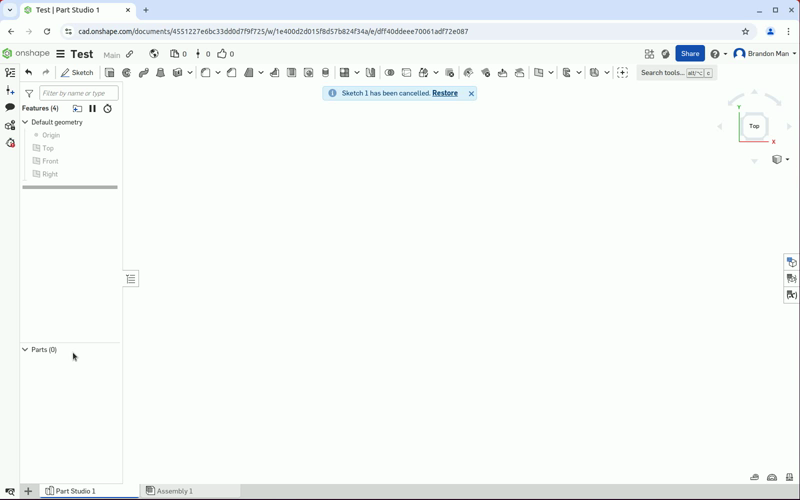
key_down(shift)
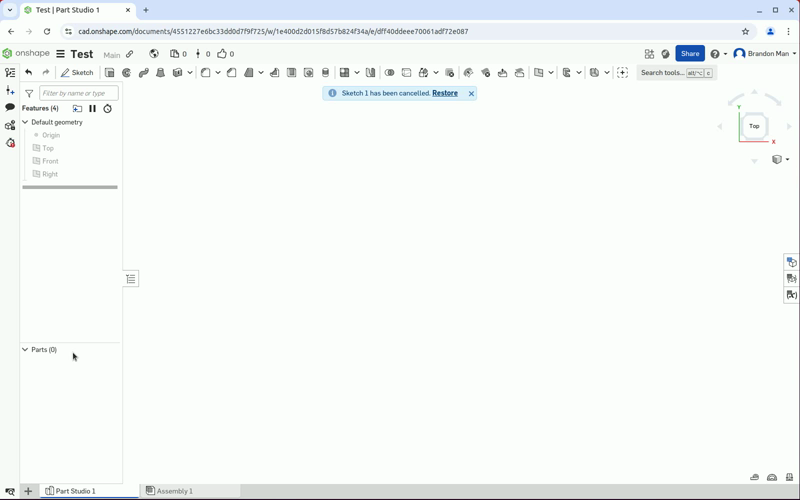
key(up)
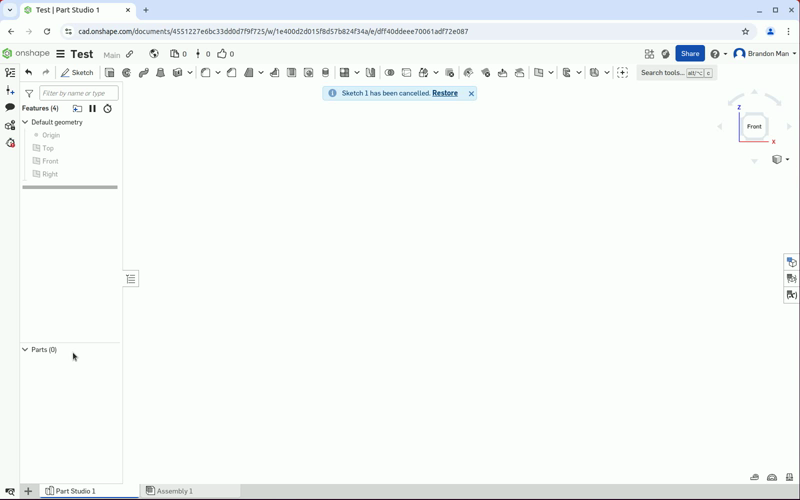
key_up(shift)
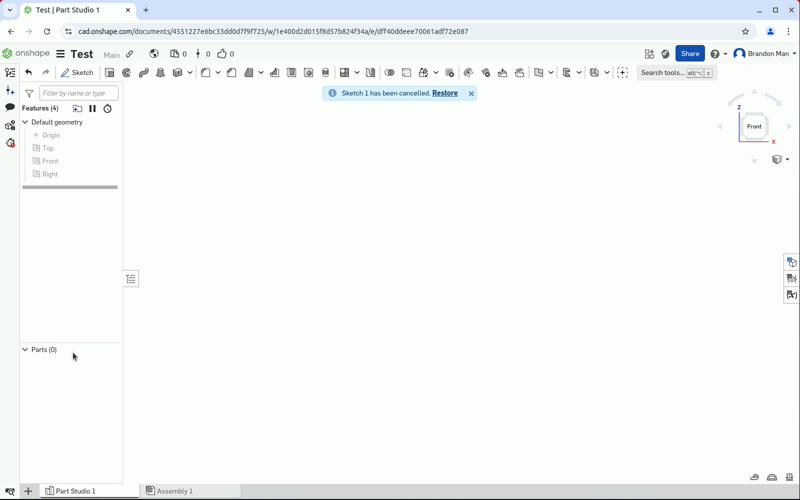
mouse_move(73, 352)
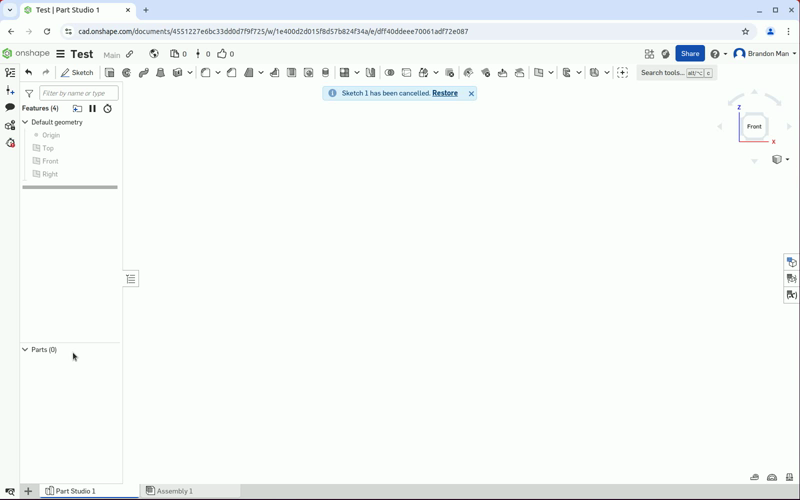
key(shift+y)
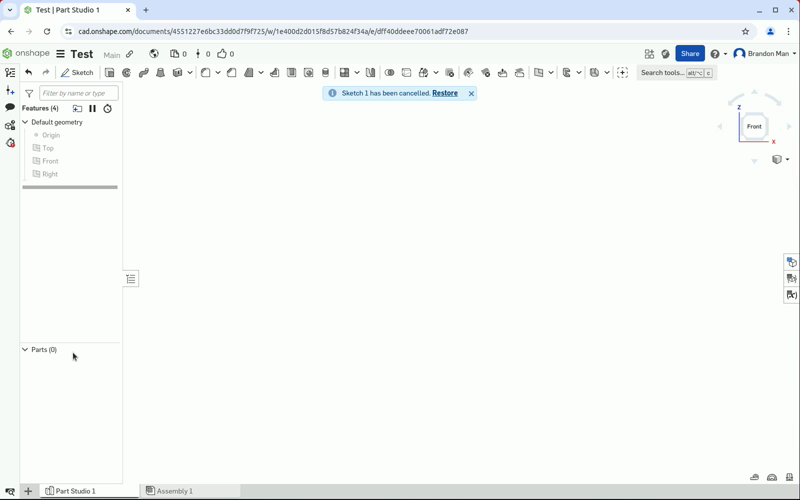
key(shift+s)
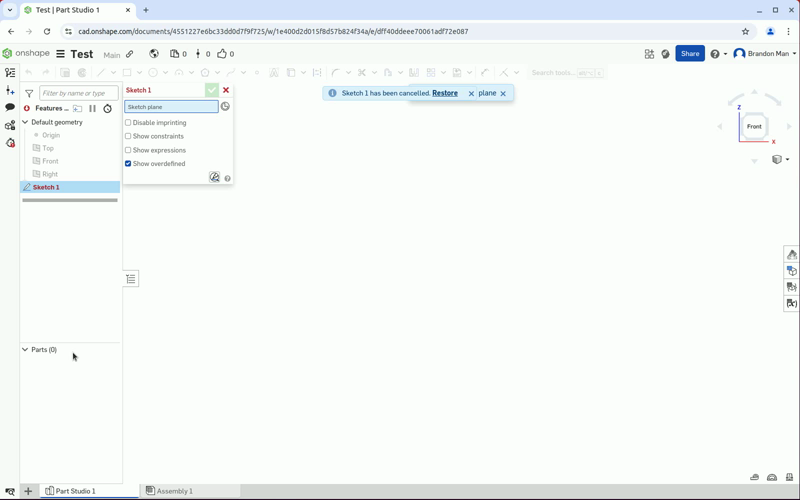
mouse_move(73, 163)
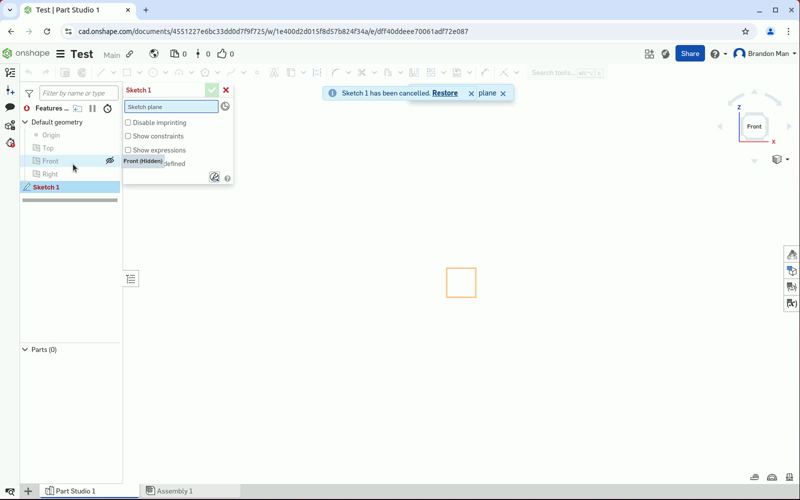
click(73, 163)
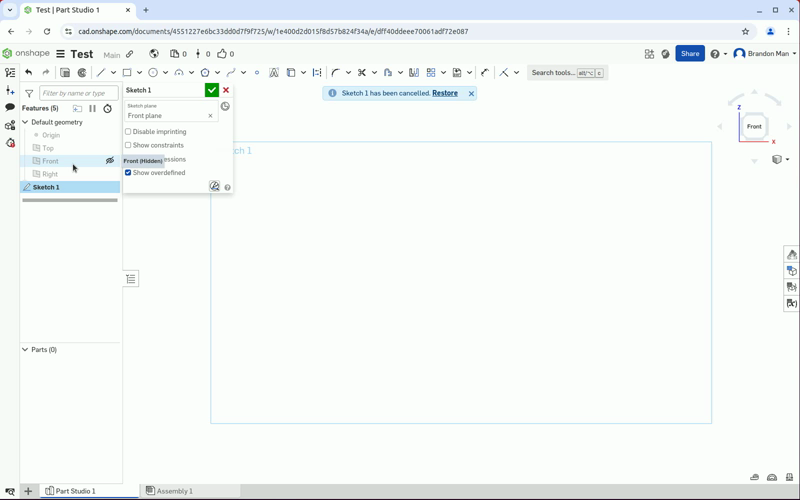
mouse_move(73, 352)
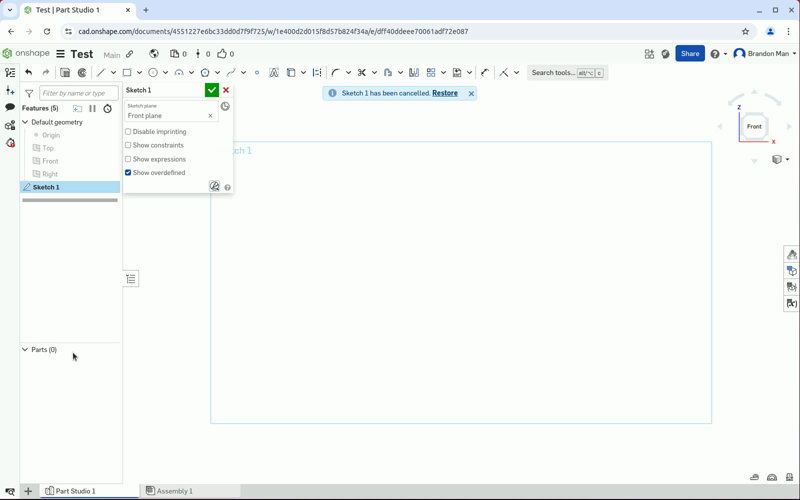
key(y)
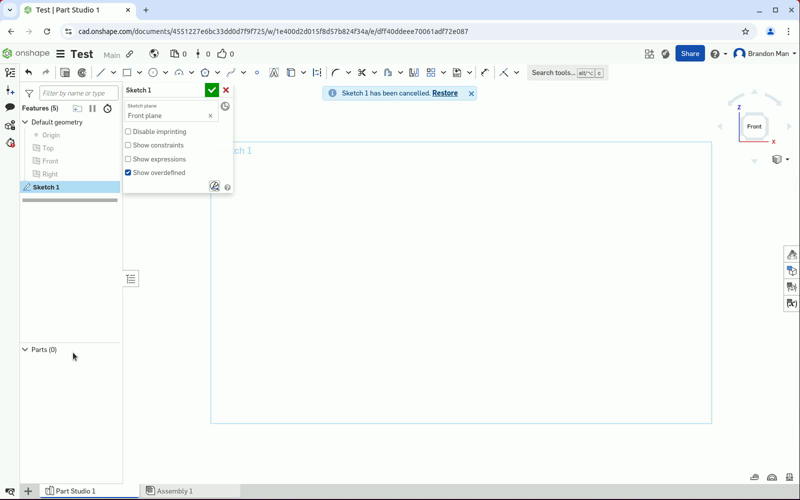
key(l)
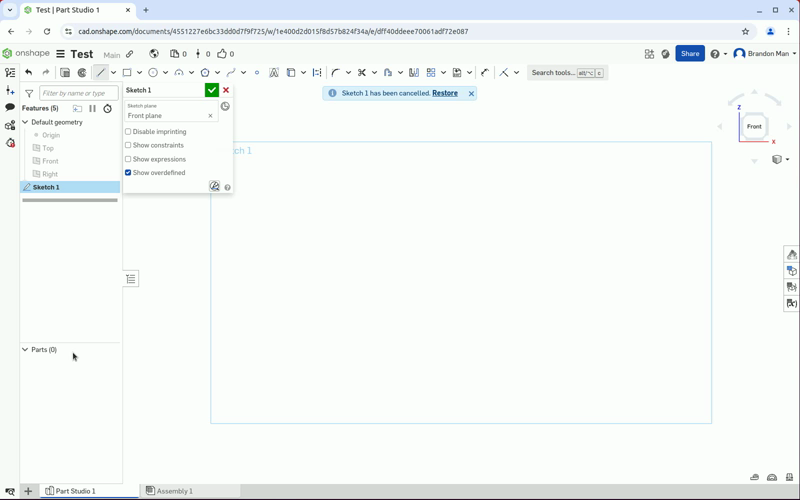
key_down(shift)
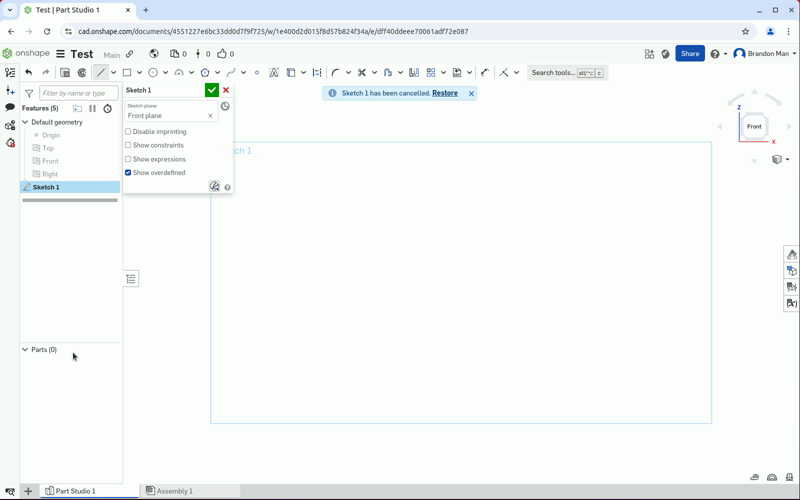
mouse_move(460, 282)
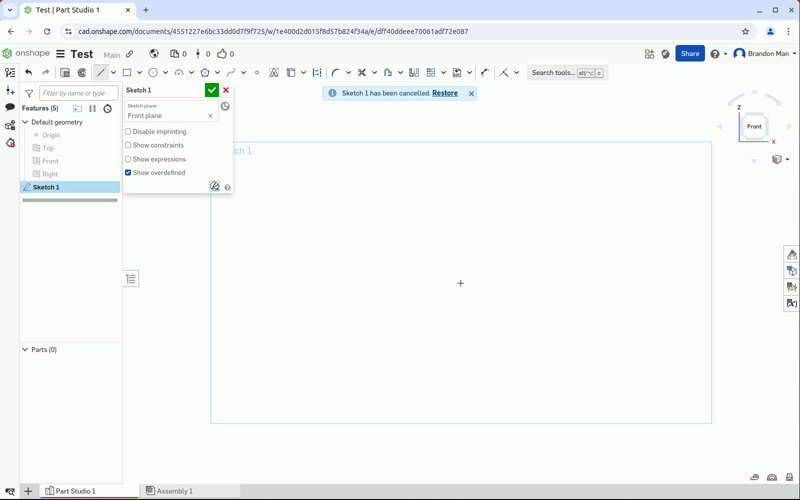
click(460, 282)
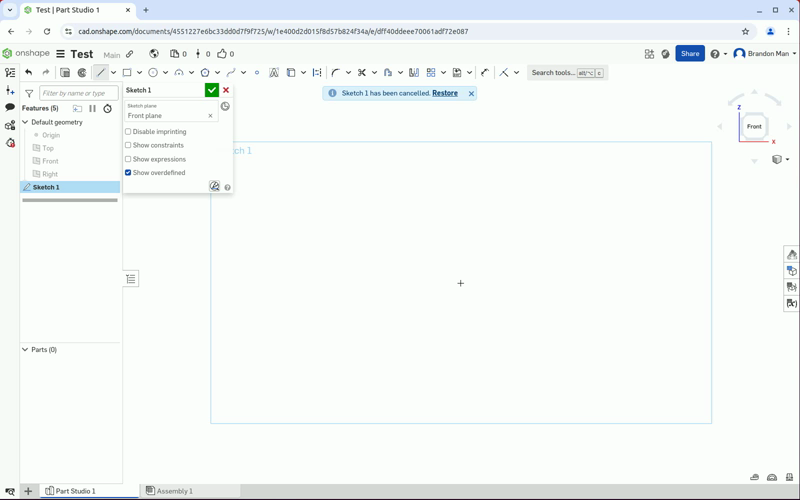
key_up(shift)
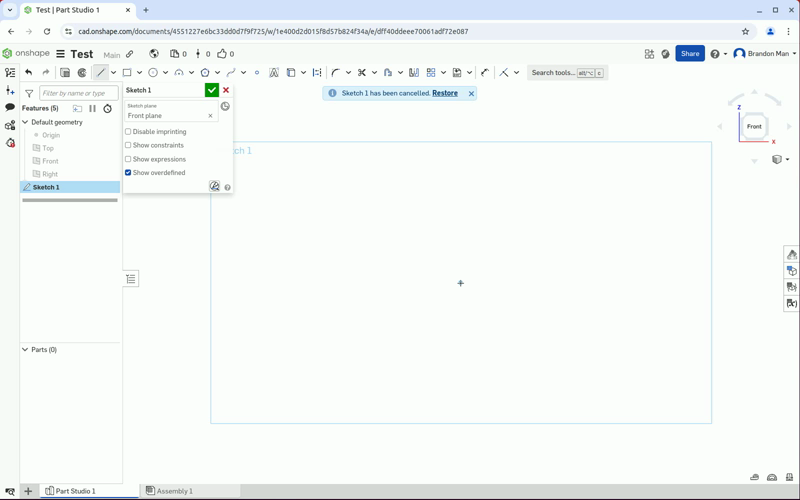
key_down(shift)
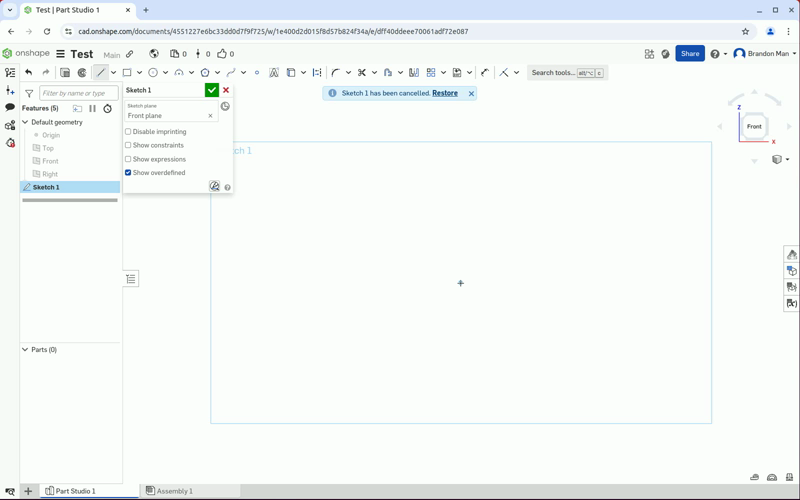
mouse_move(536, 282)
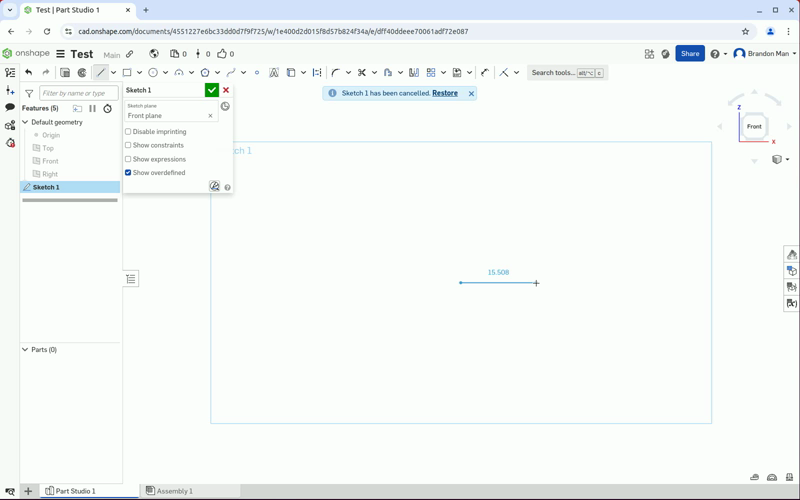
click(536, 282)
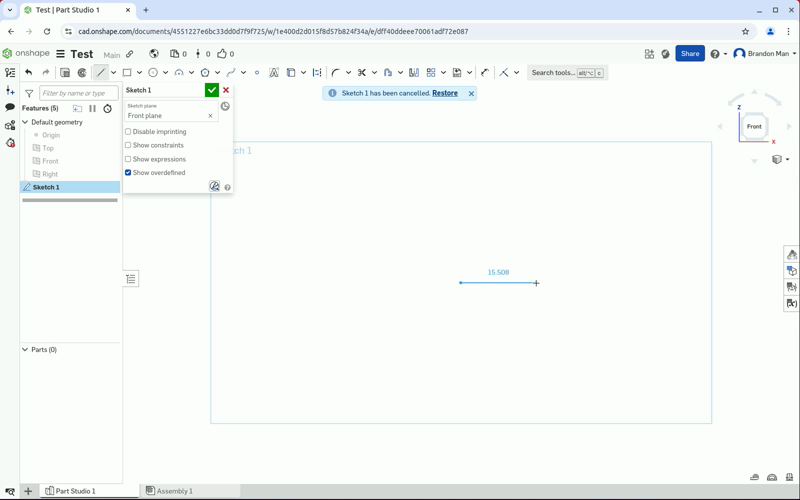
key_up(shift)
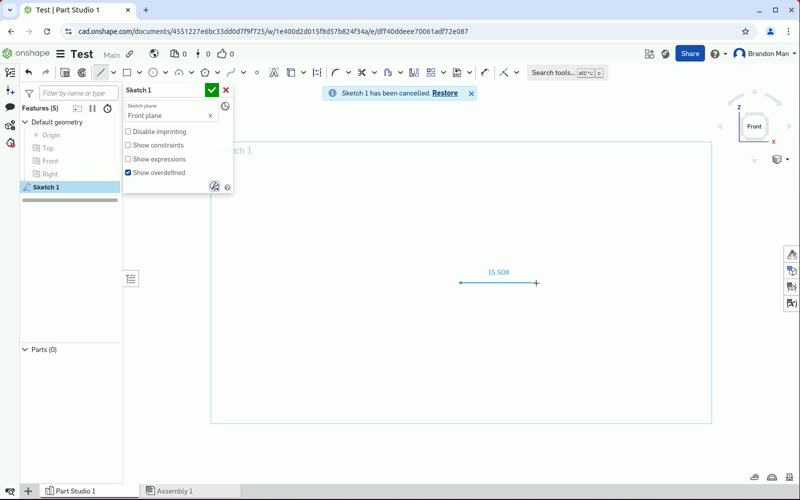
key_down(shift)
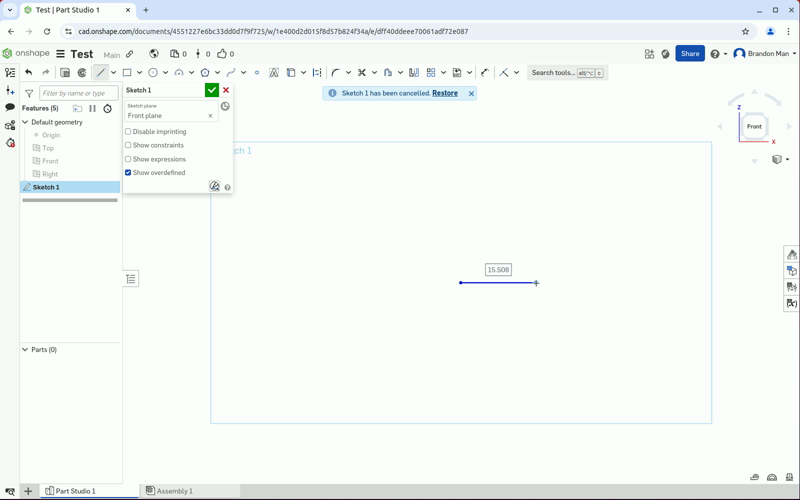
mouse_move(536, 207)
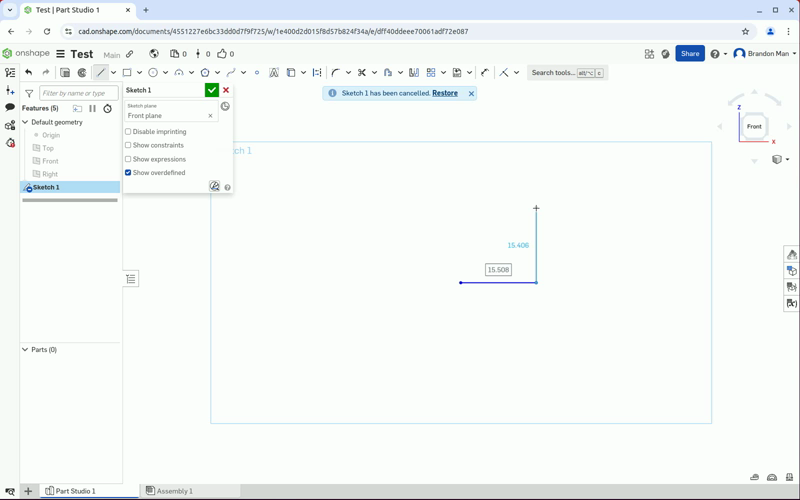
click(536, 207)
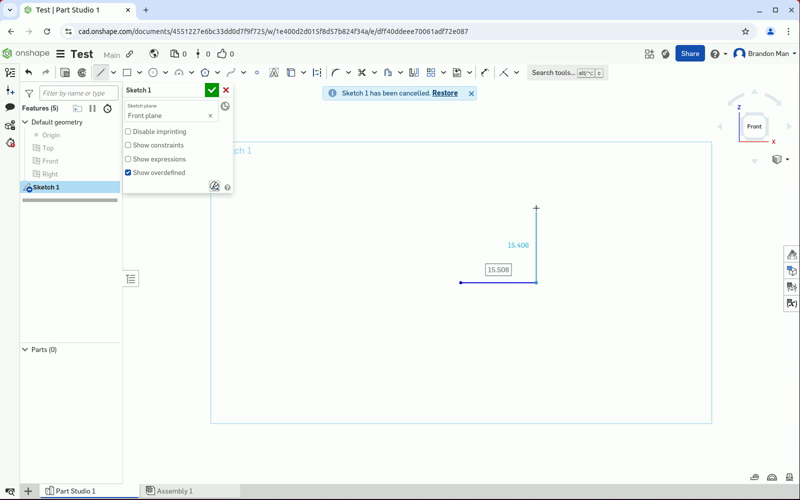
key_up(shift)
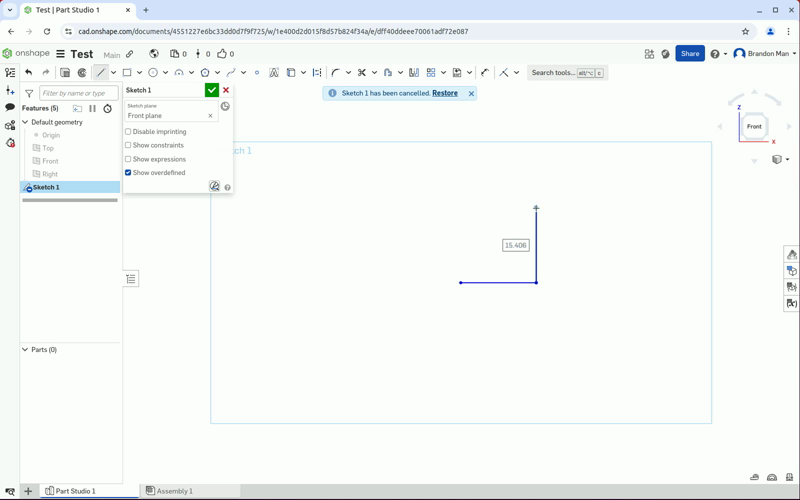
key_down(shift)
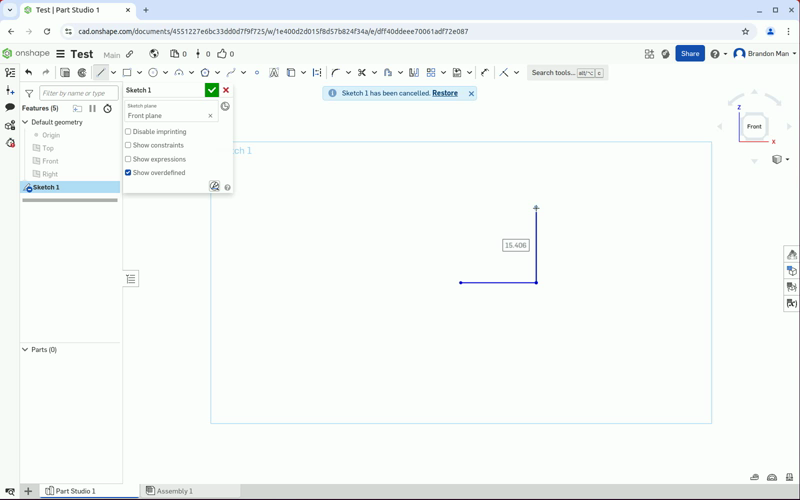
mouse_move(460, 207)
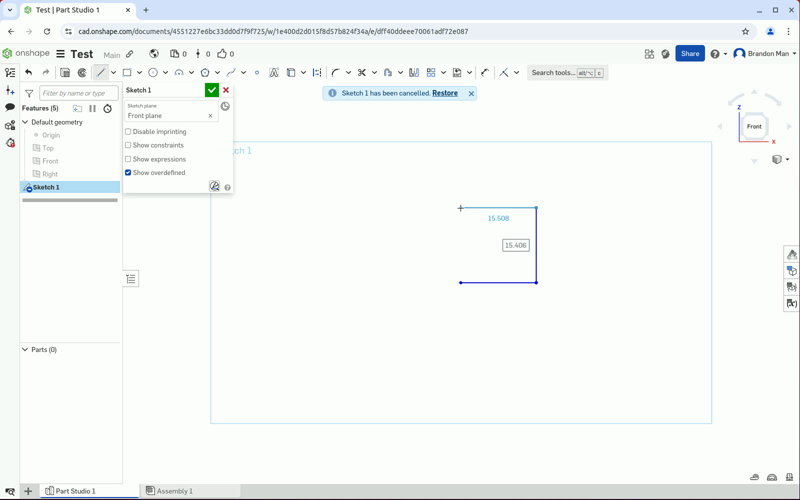
click(460, 207)
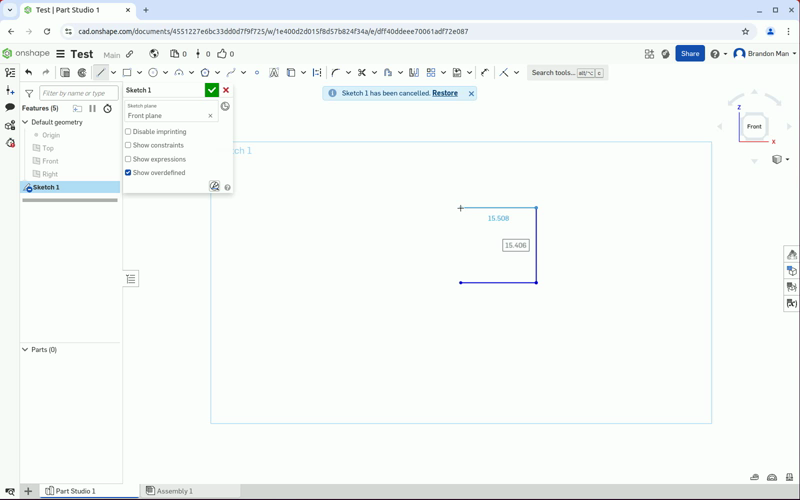
key_up(shift)
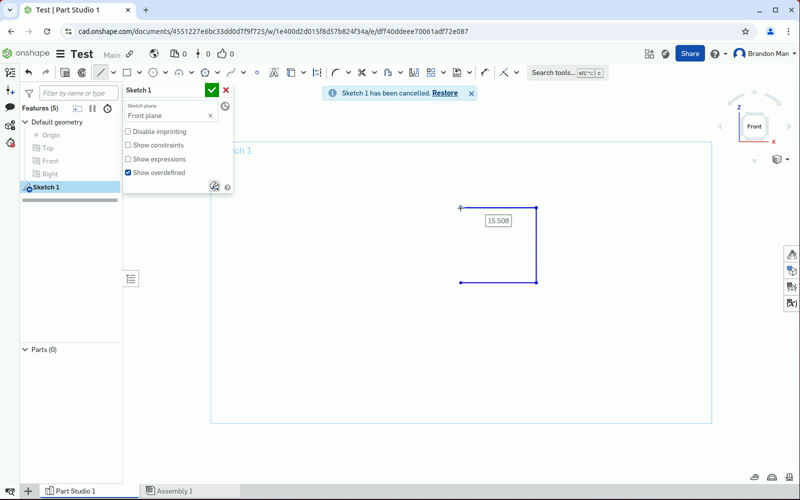
key_down(shift)
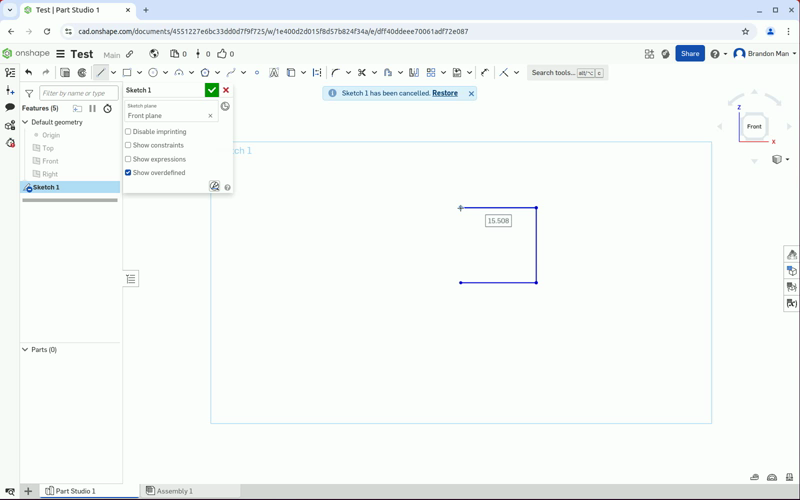
mouse_move(460, 282)
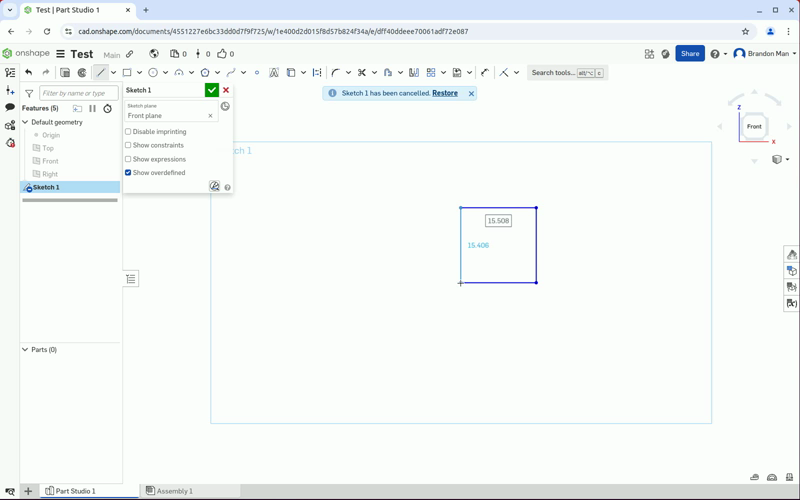
key_up(shift)
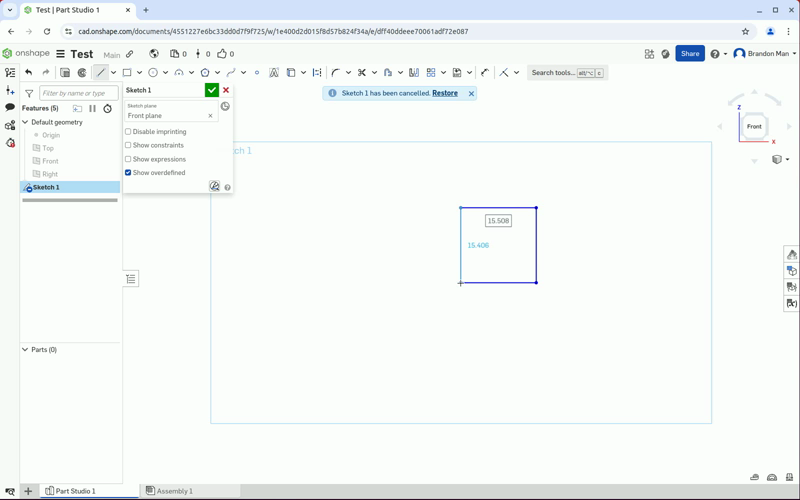
click(460, 282)
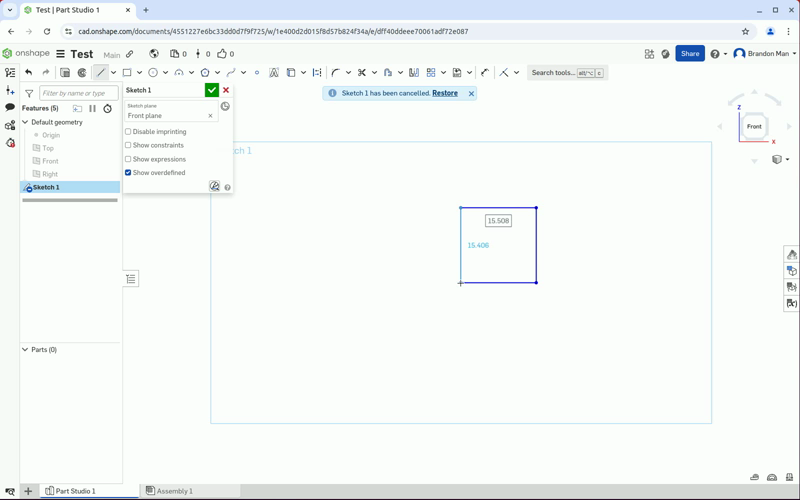
key(esc)
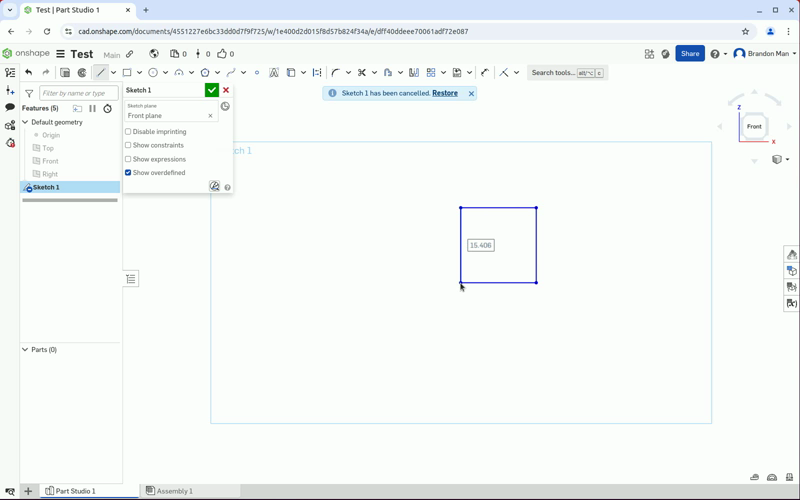
mouse_move(479, 240)
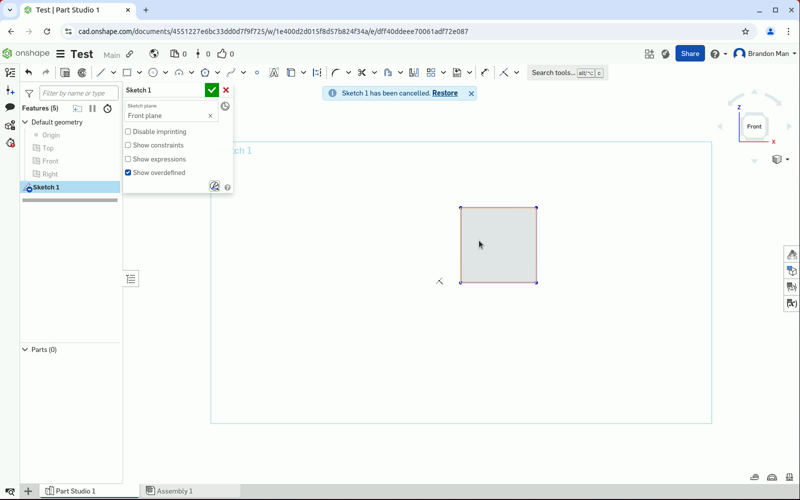
click(479, 240)
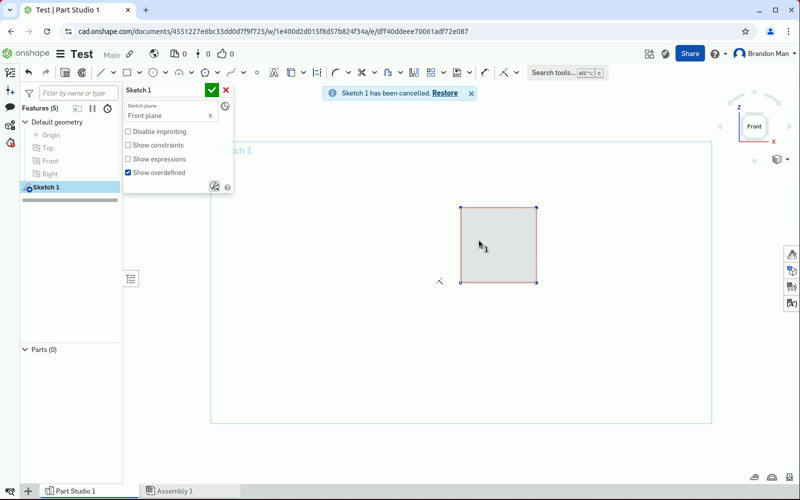
mouse_move(73, 352)
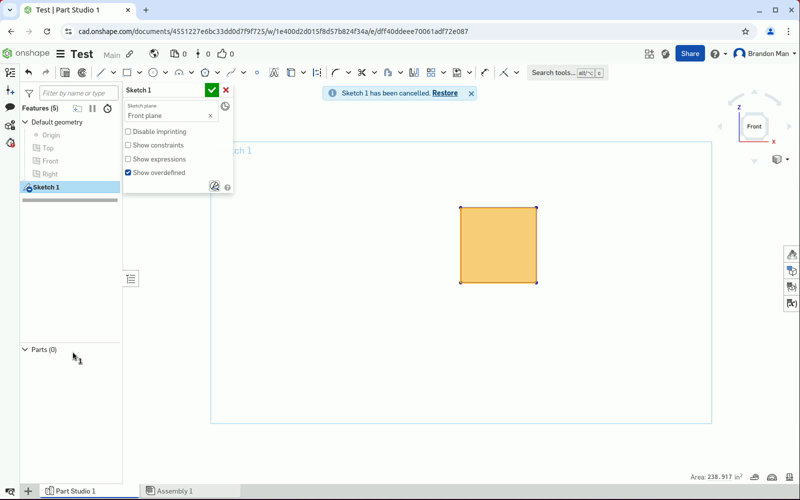
key(shift+y)
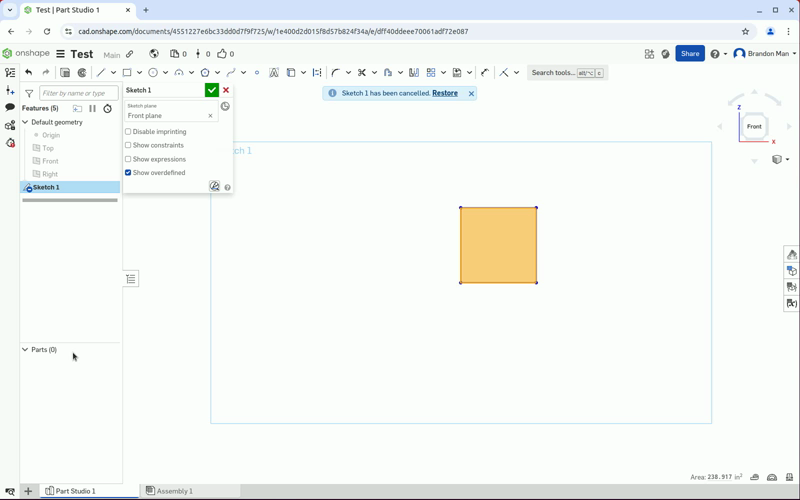
key(shift+e)
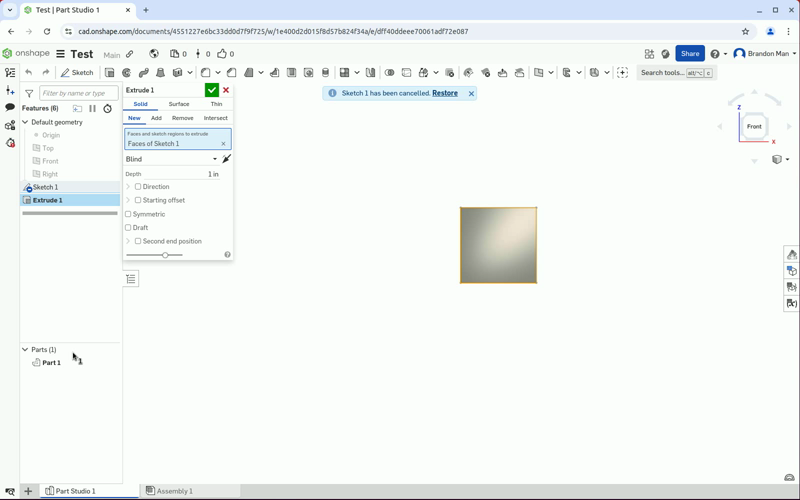
mouse_move(143, 106)
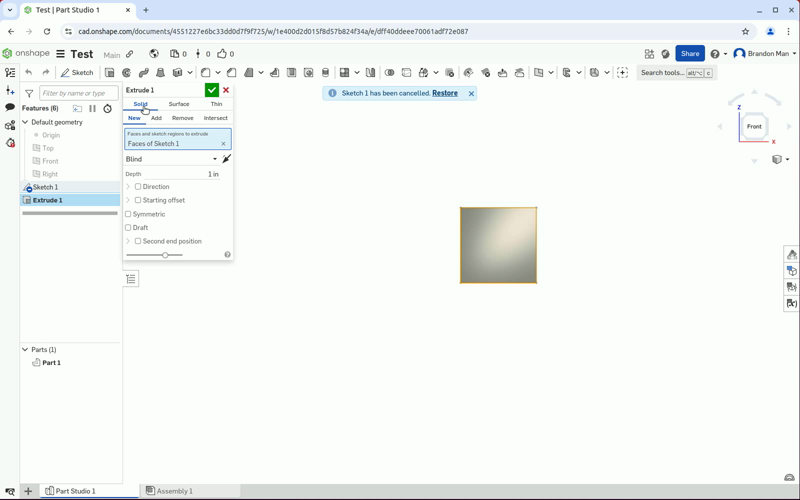
click(143, 106)
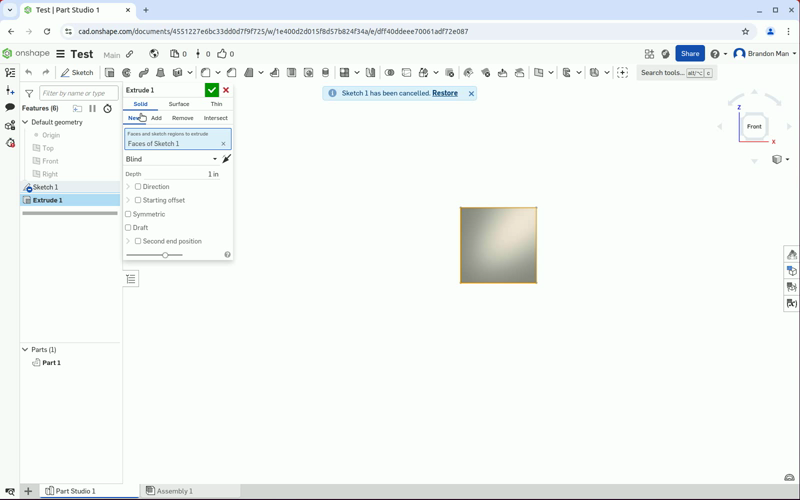
mouse_move(137, 120)
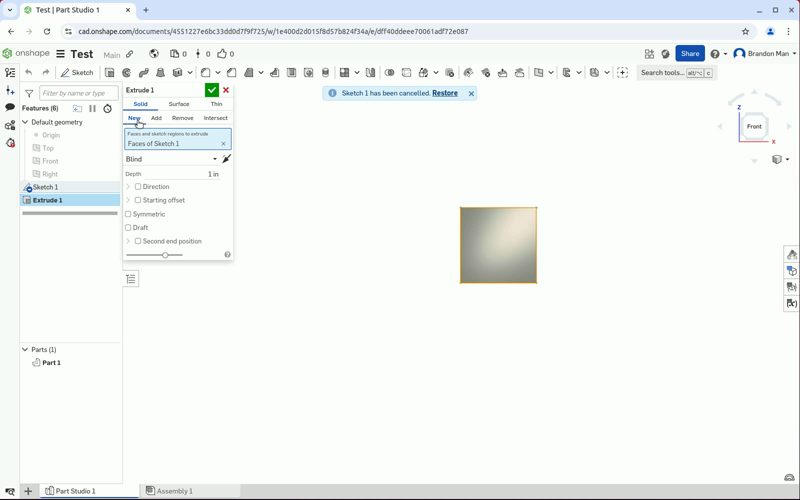
click(137, 120)
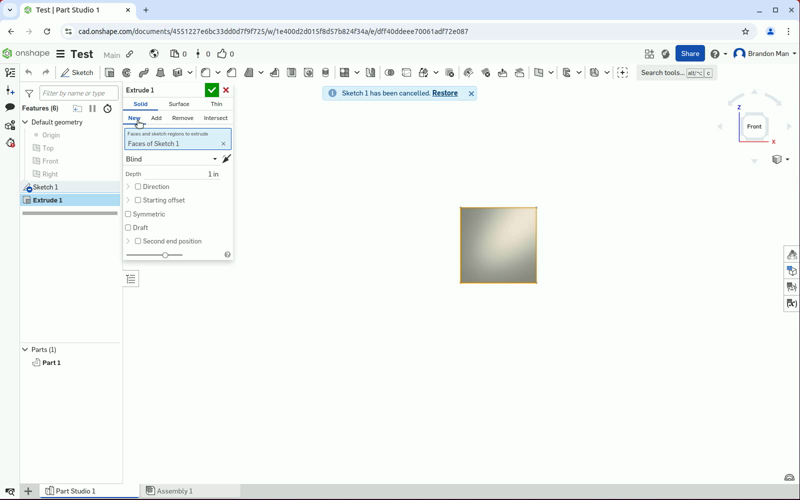
key(tab, 4)
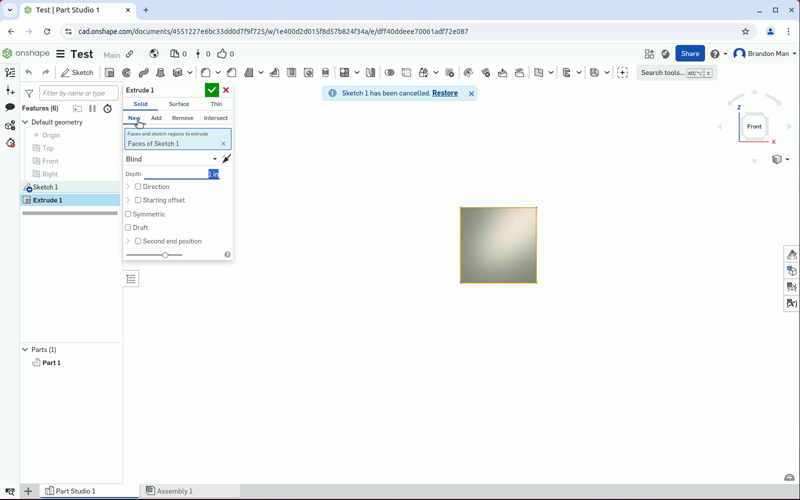
text(7.703)
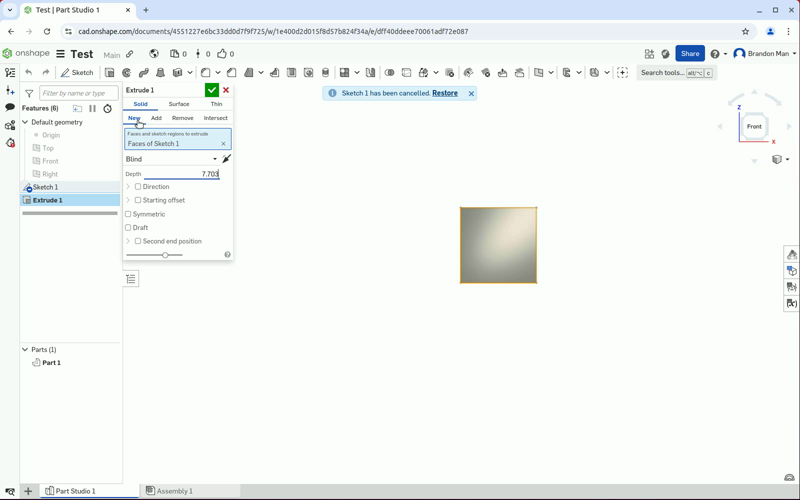
key(enter)
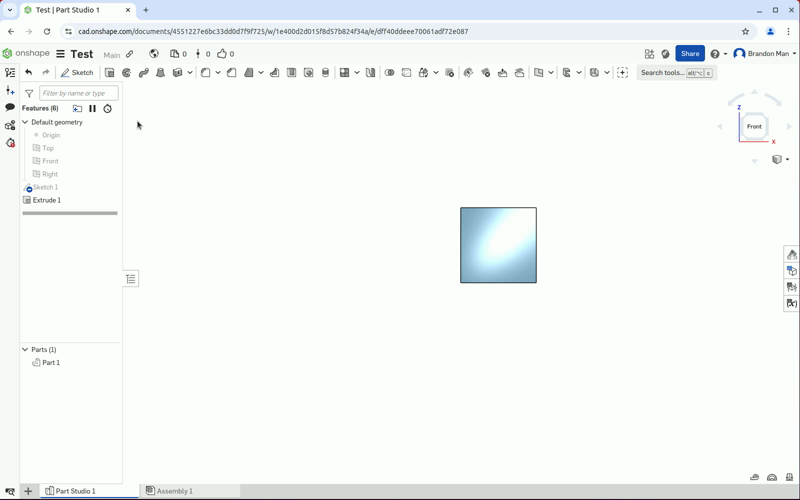
key(shift+h)
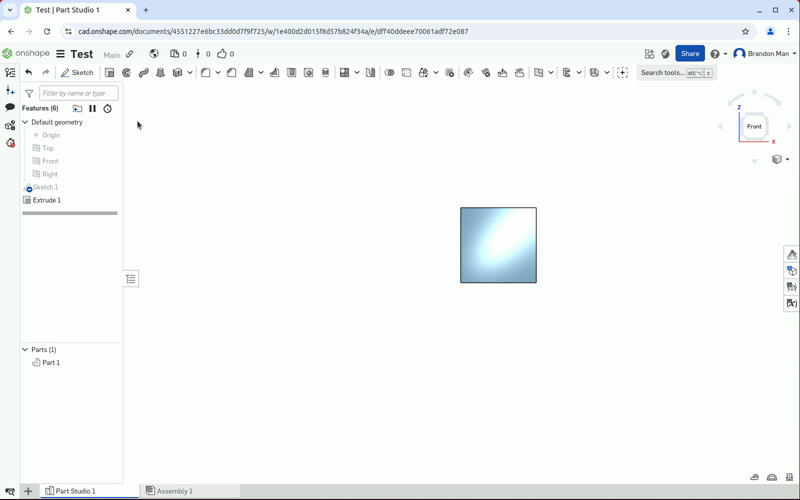
key(shift+h)
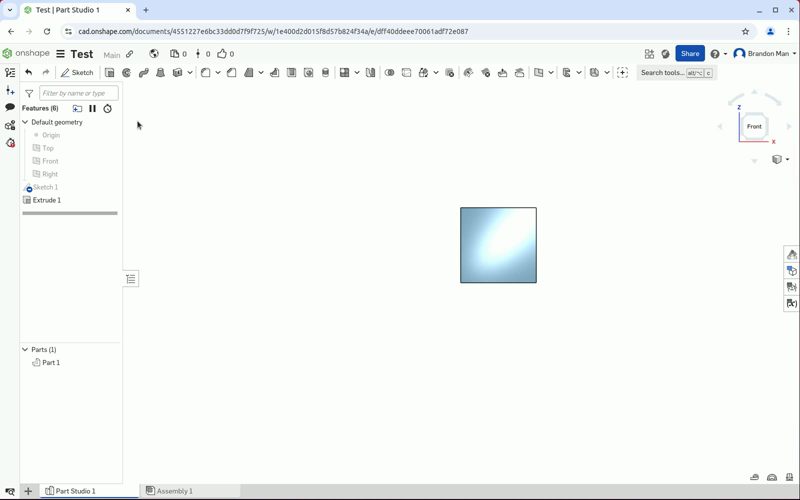
mouse_move(73, 189)
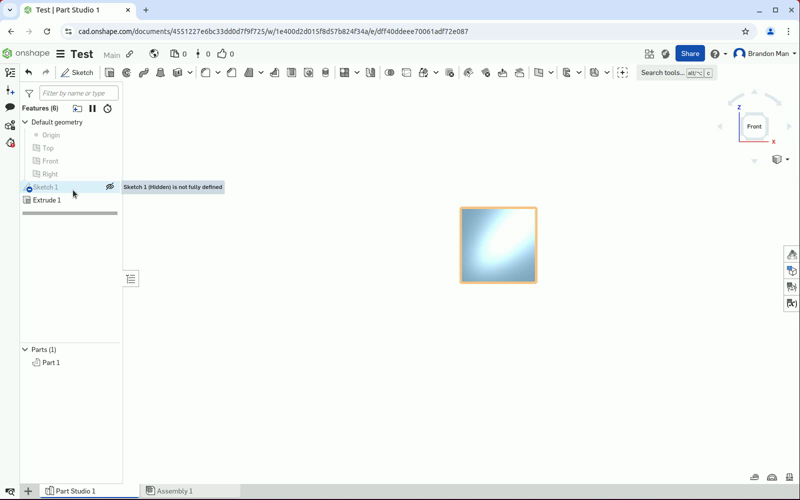
click(73, 189)
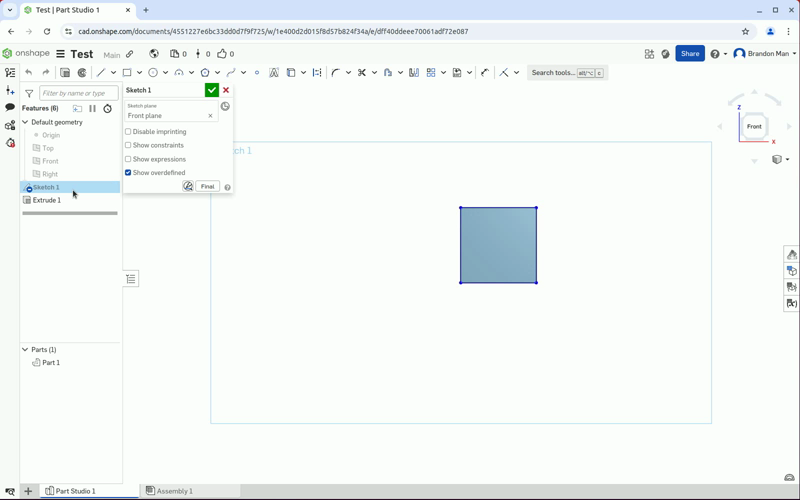
mouse_move(229, 92)
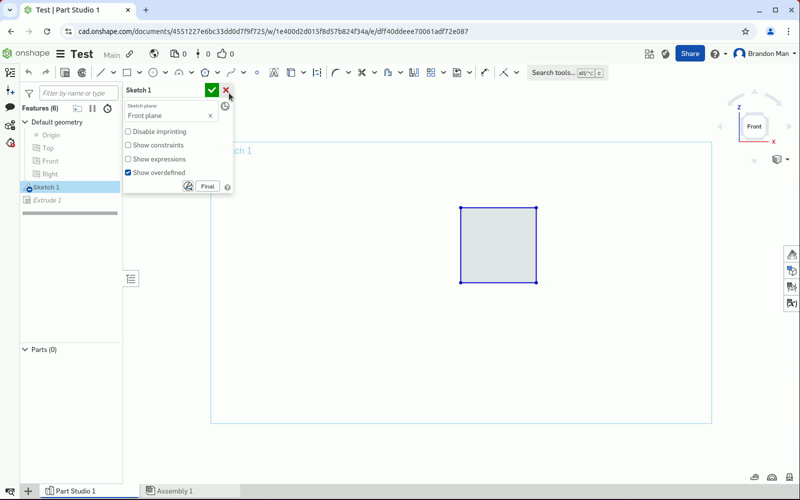
click(229, 92)
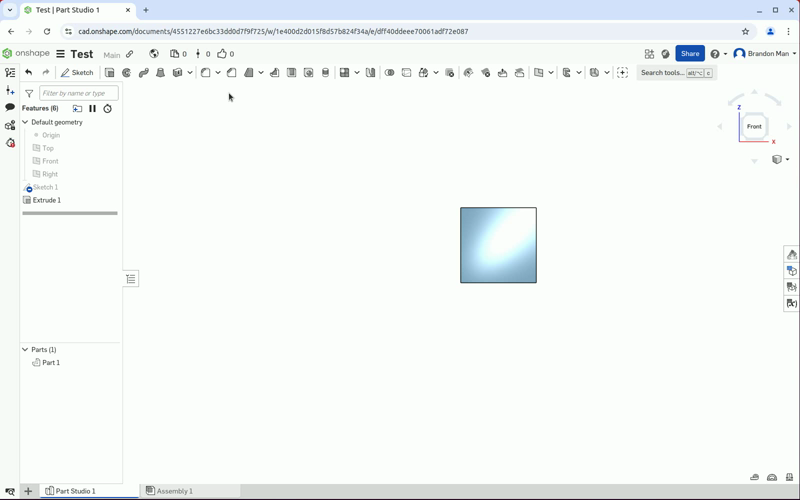
mouse_move(541, 75)
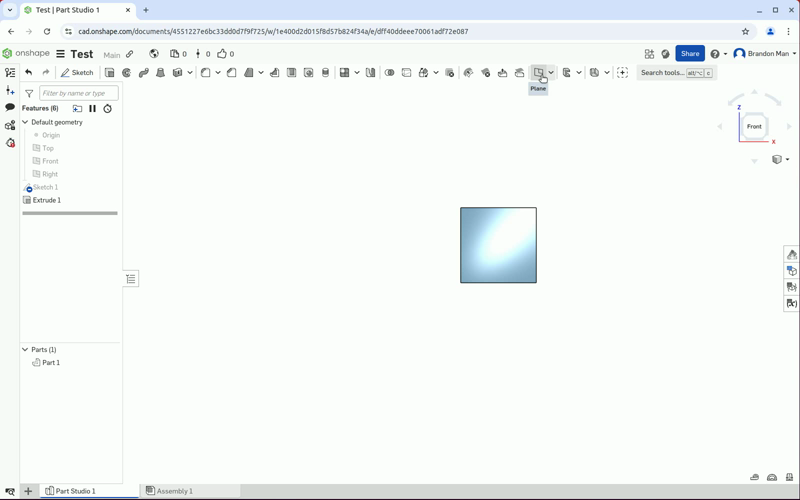
click(541, 75)
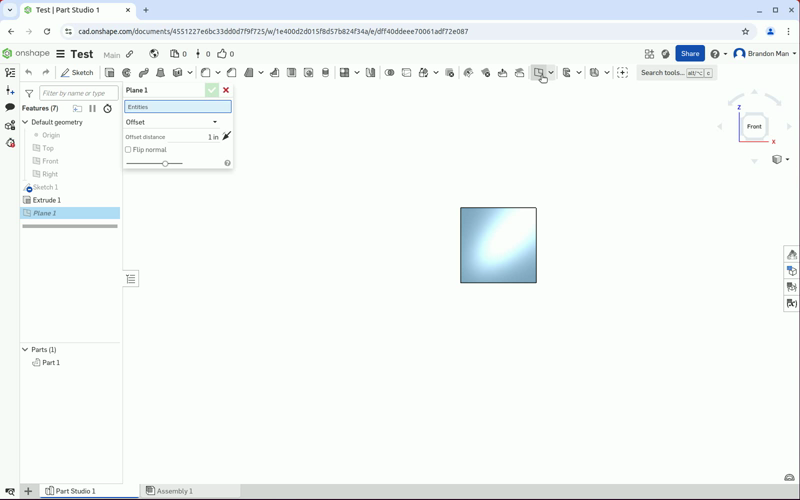
mouse_move(73, 163)
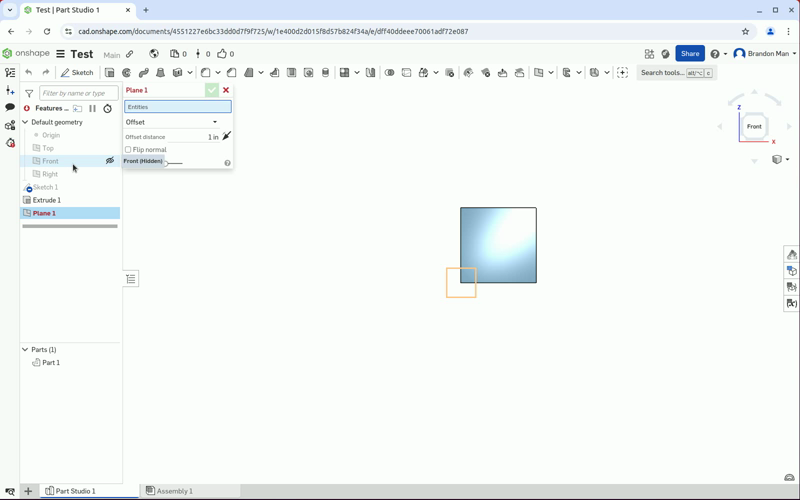
click(73, 163)
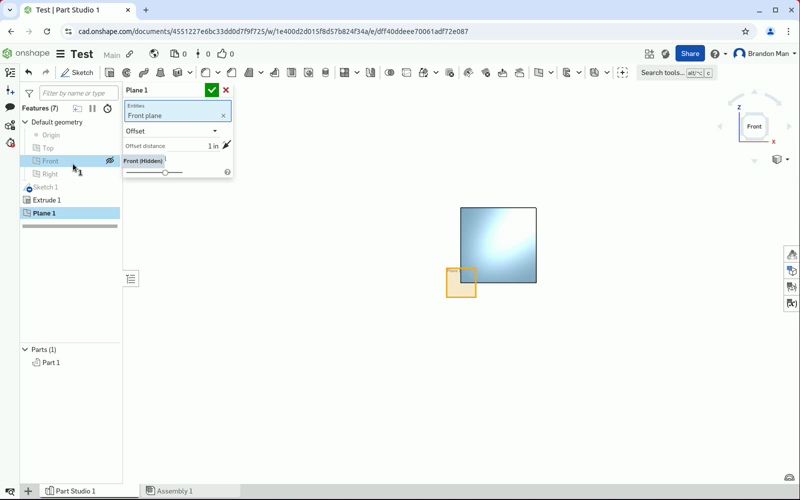
key(tab, 2)
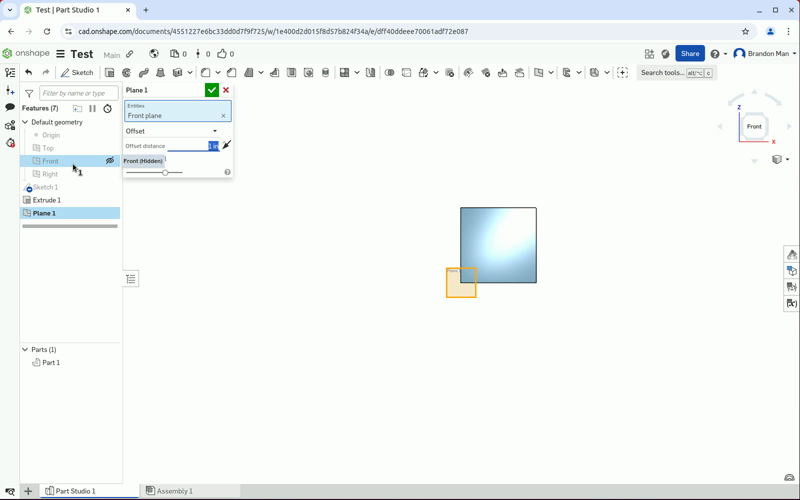
text(7.703)
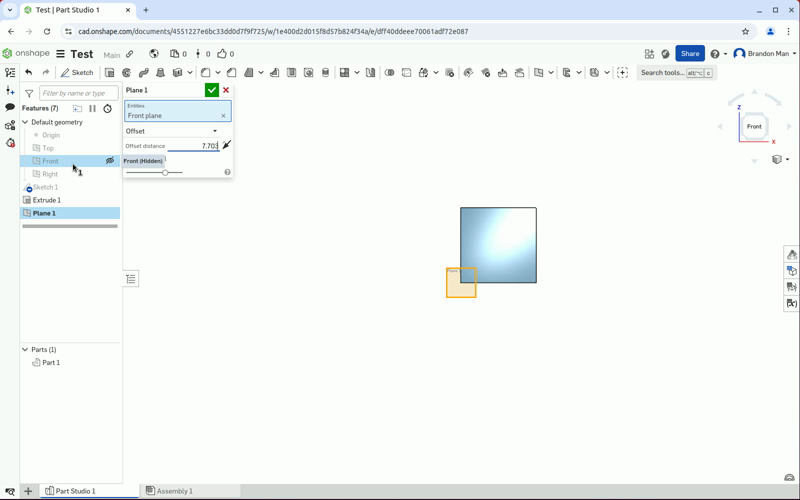
key(enter, 2)
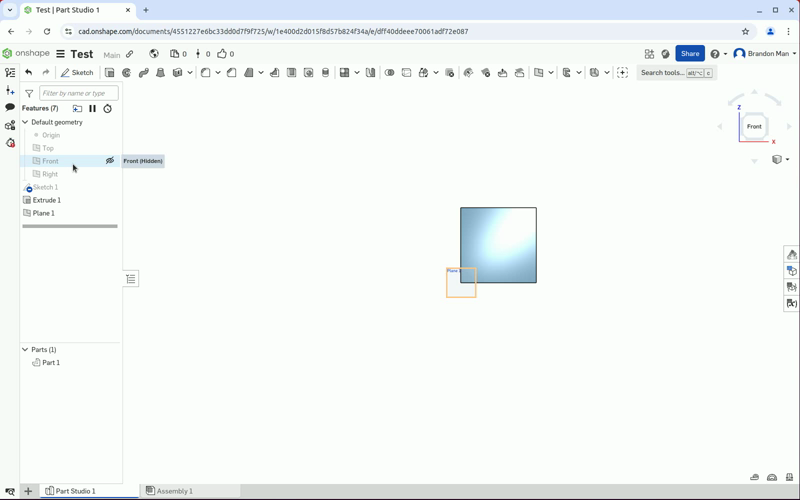
key(shift+s)
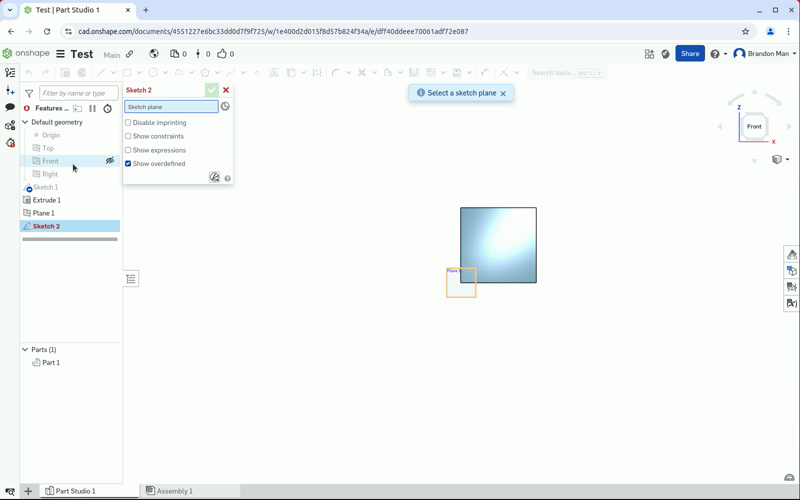
mouse_move(73, 215)
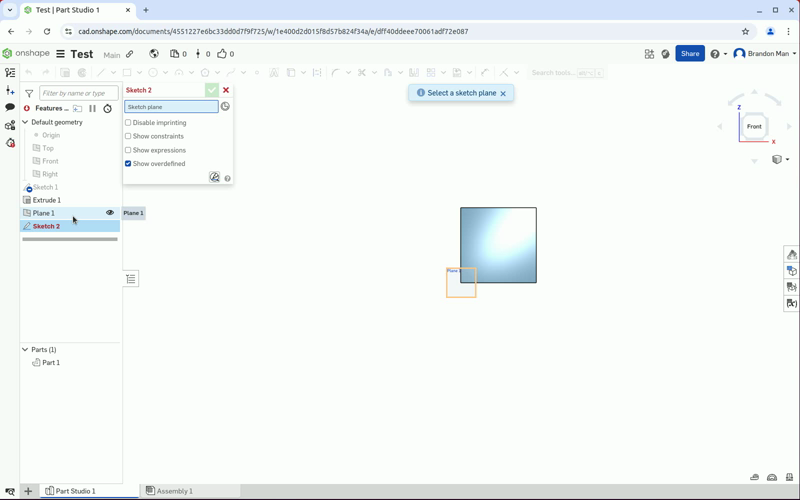
click(73, 215)
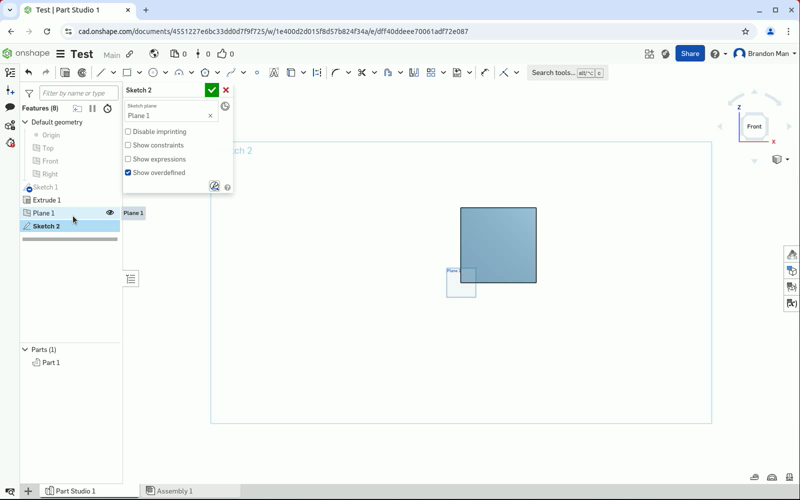
mouse_move(73, 352)
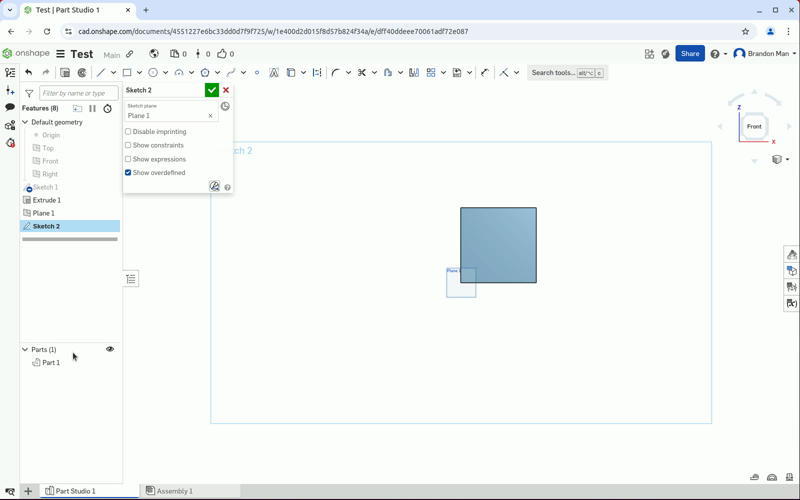
key(y)
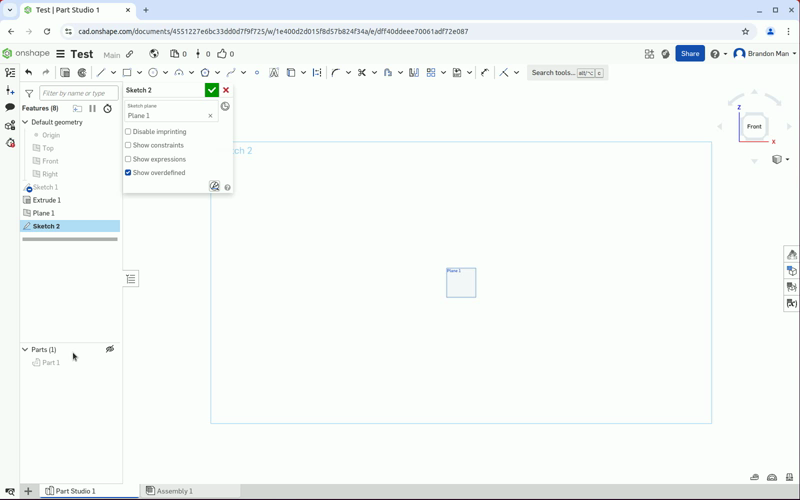
key(l)
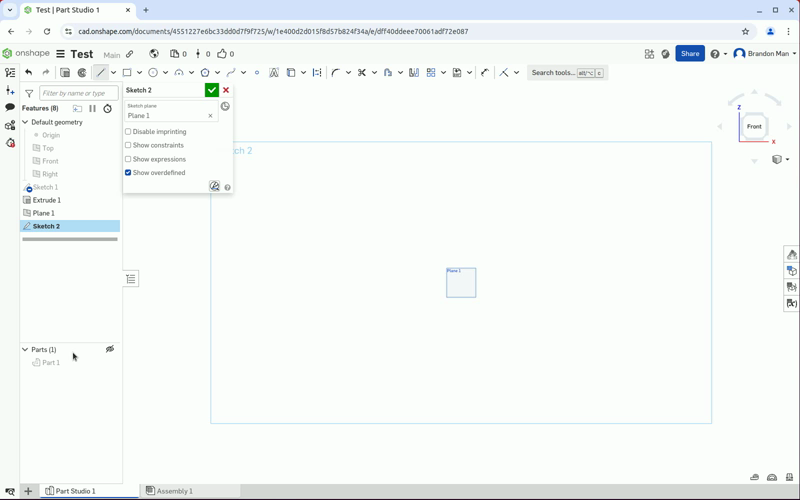
key_down(shift)
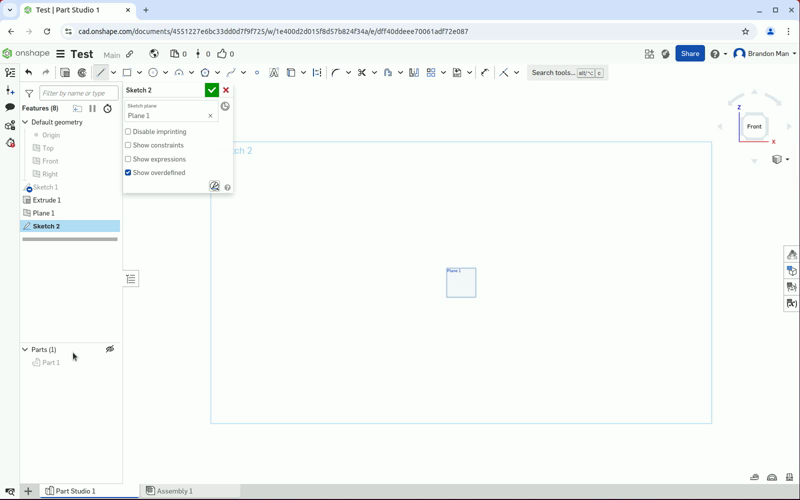
mouse_move(460, 282)
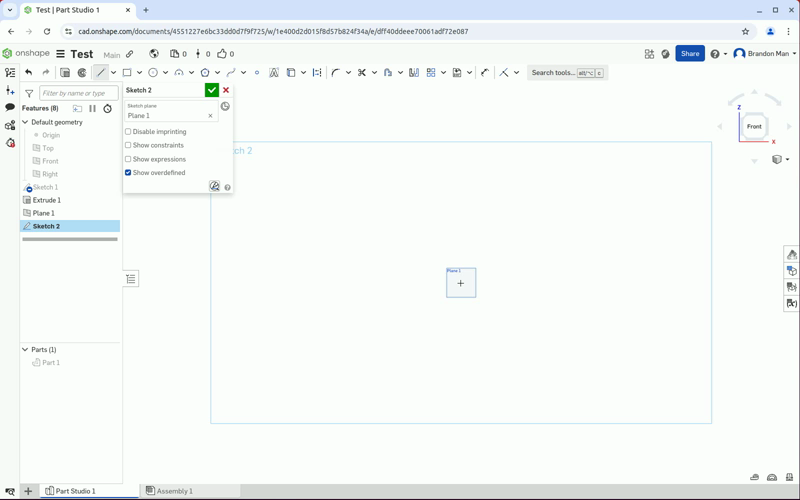
click(460, 282)
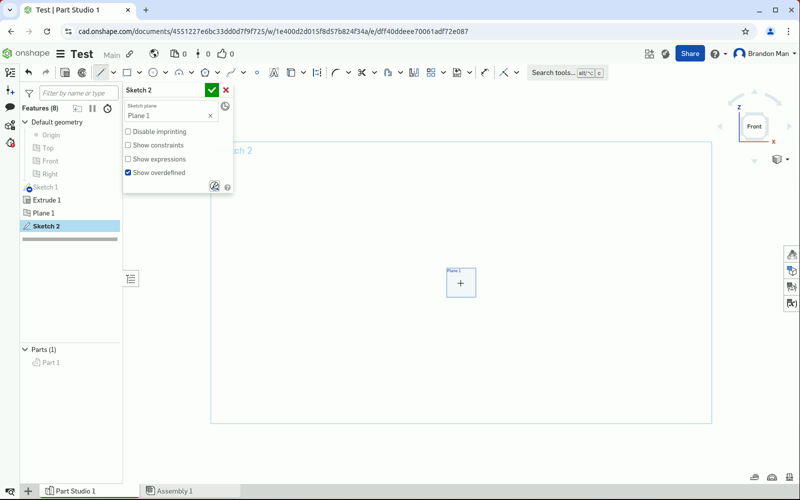
key_up(shift)
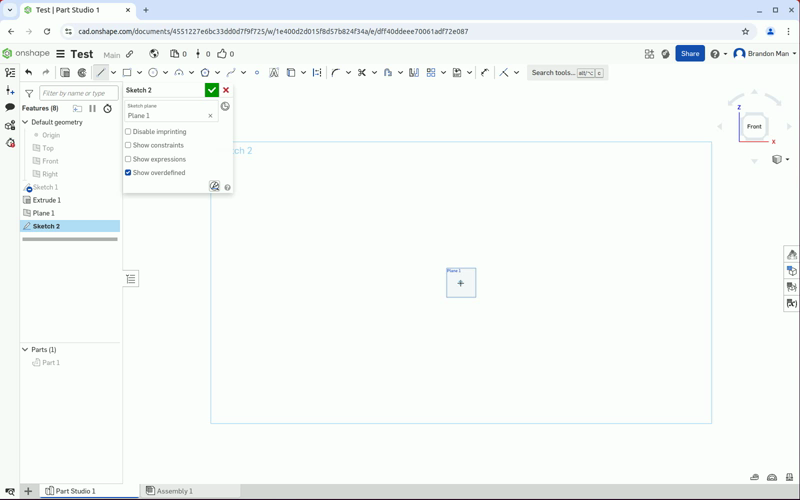
key_down(shift)
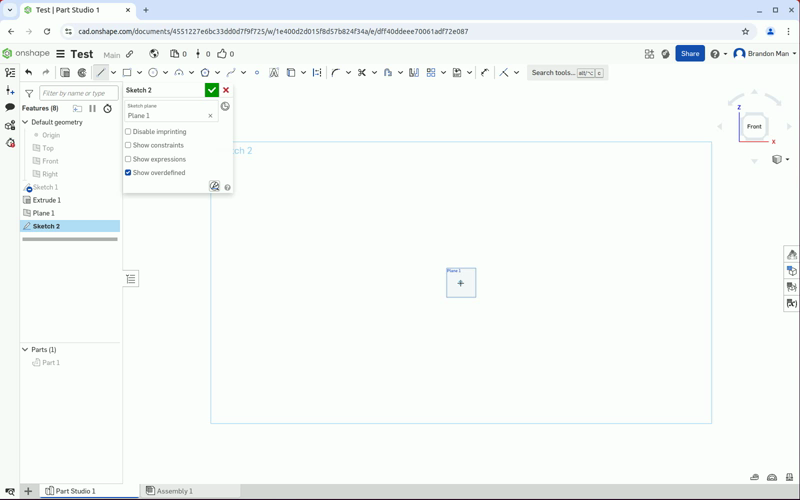
mouse_move(490, 282)
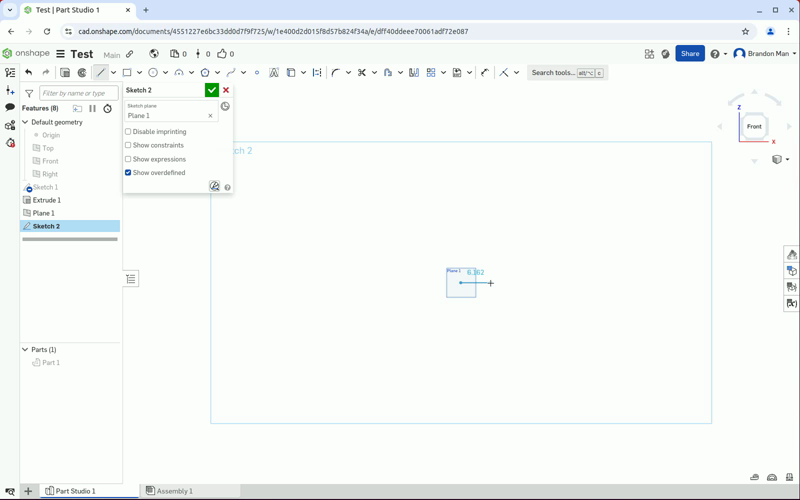
mouse_move(498, 282)
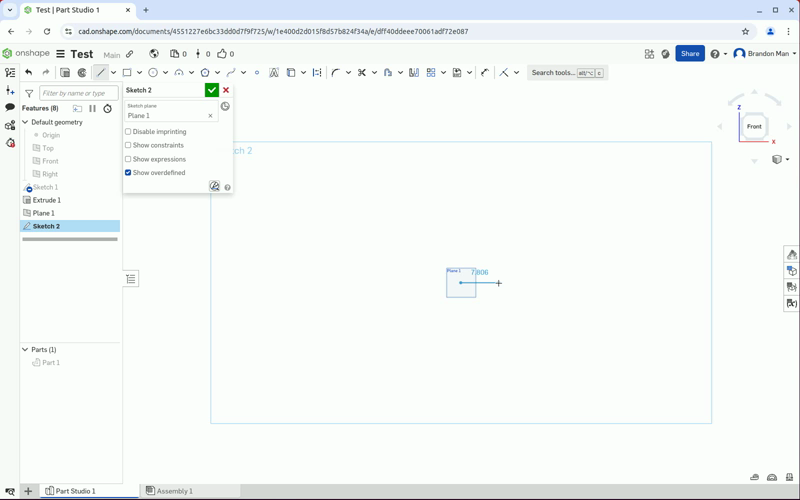
click(498, 282)
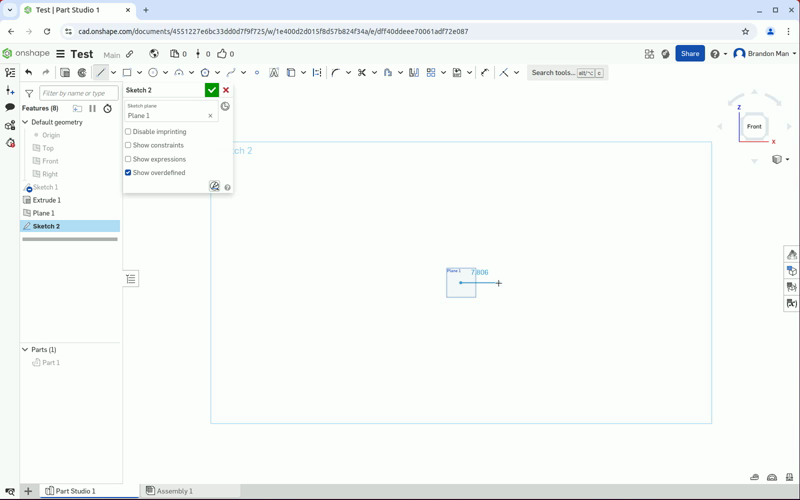
key_up(shift)
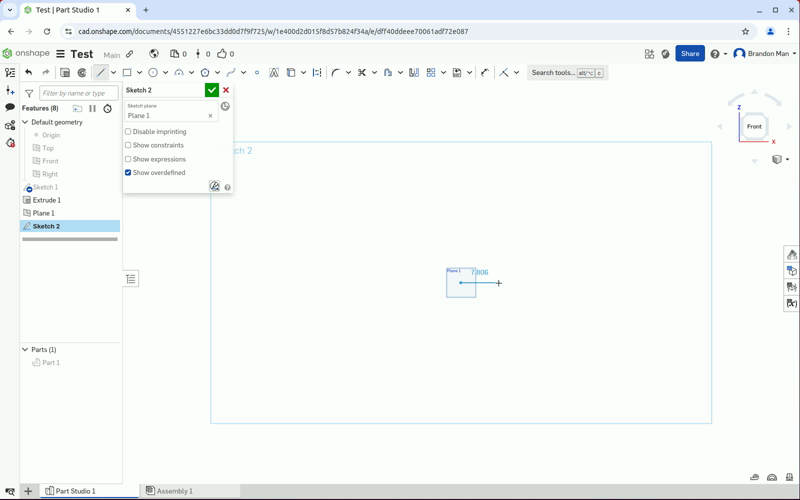
key_down(shift)
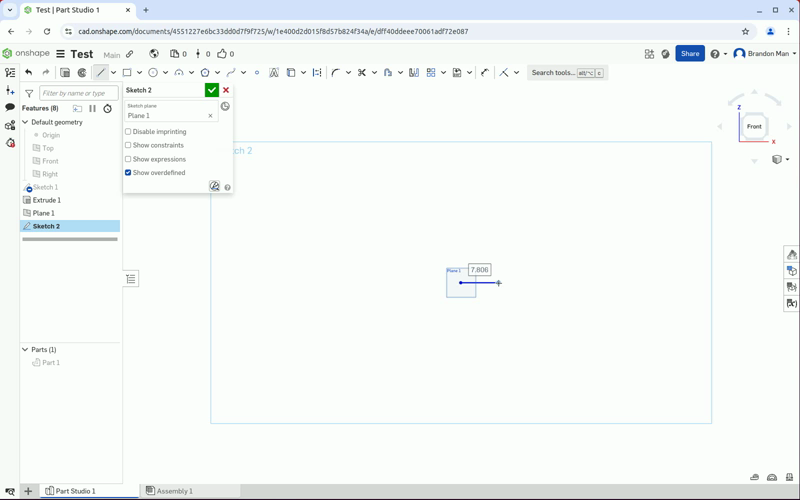
mouse_move(498, 207)
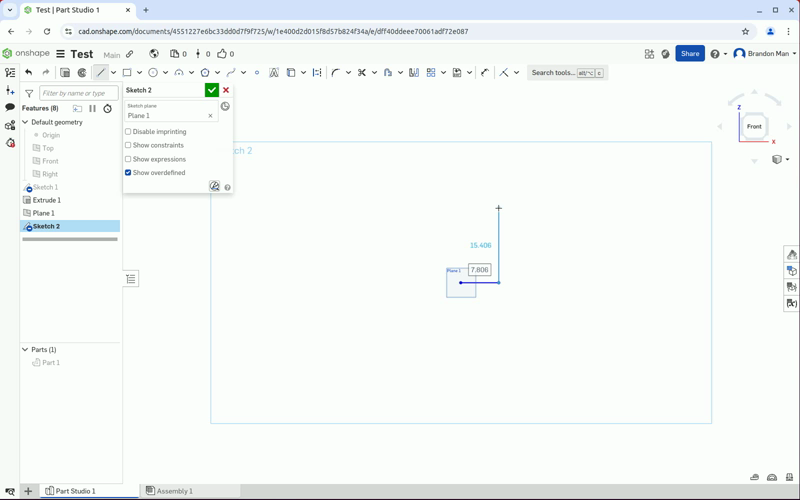
click(498, 207)
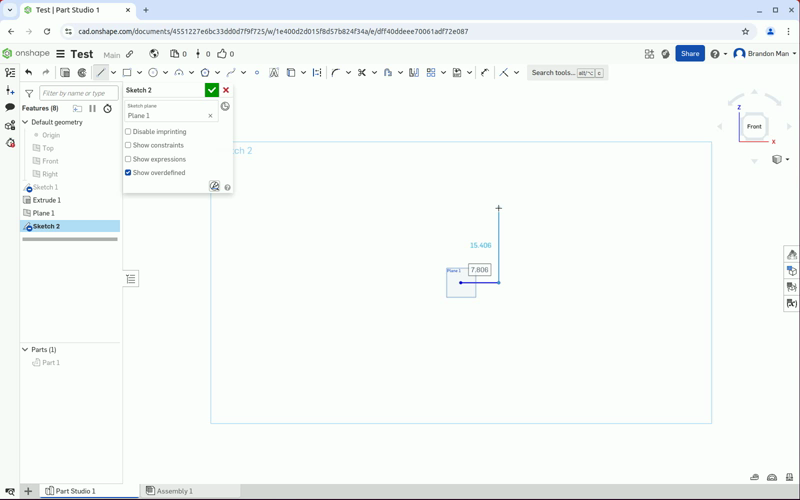
key_up(shift)
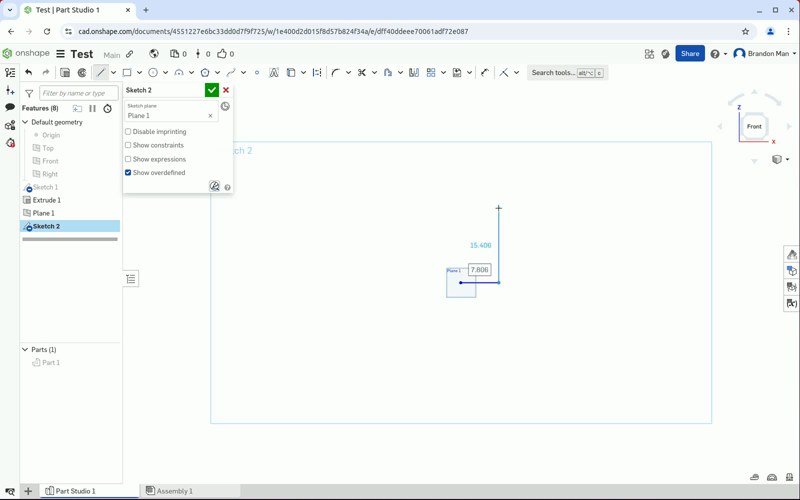
key_down(shift)
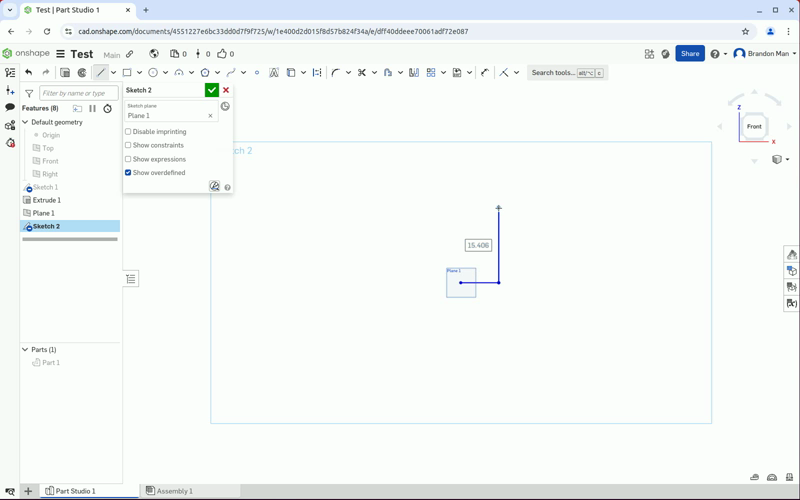
mouse_move(528, 207)
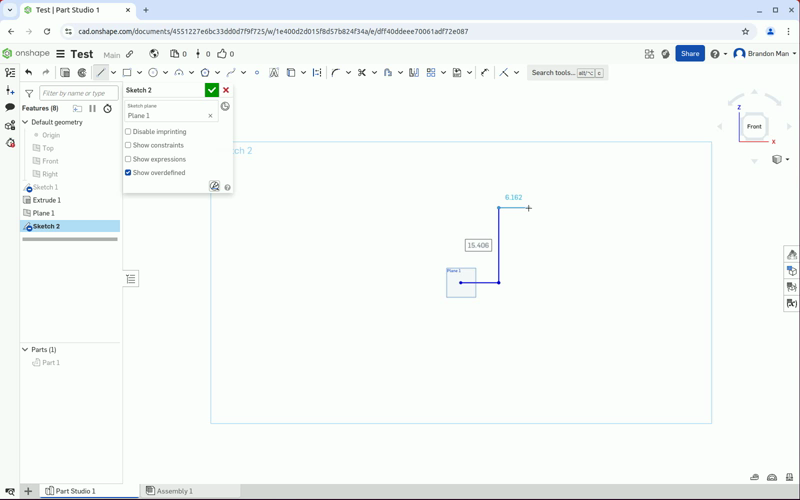
mouse_move(460, 207)
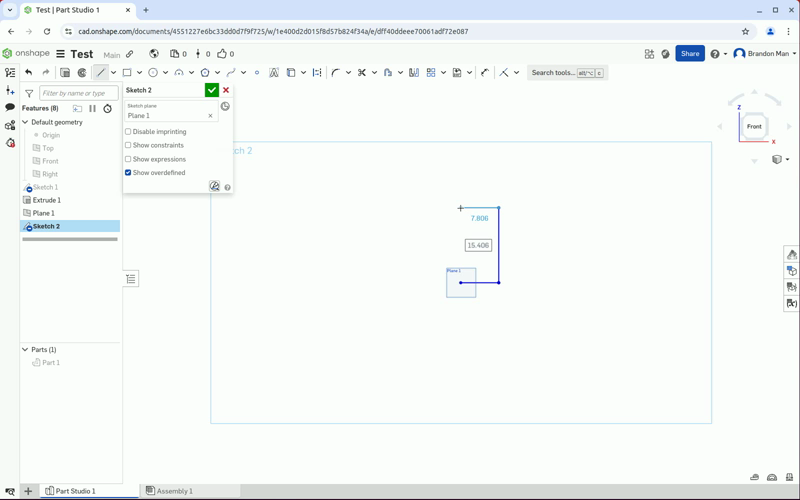
click(460, 207)
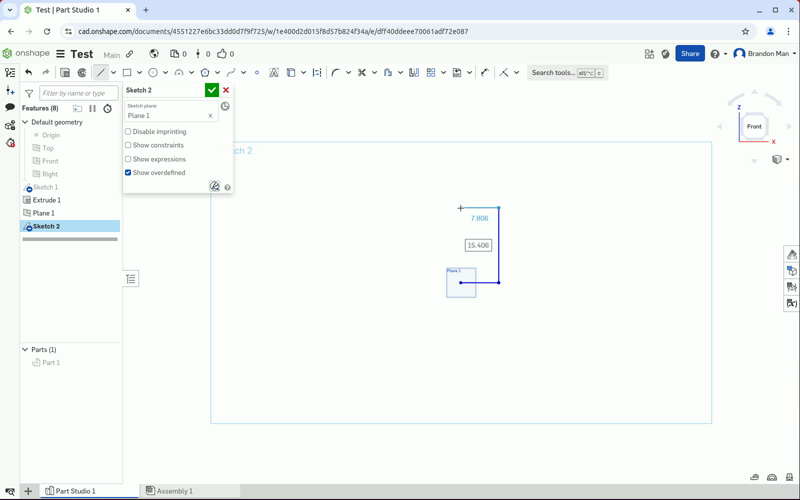
key_up(shift)
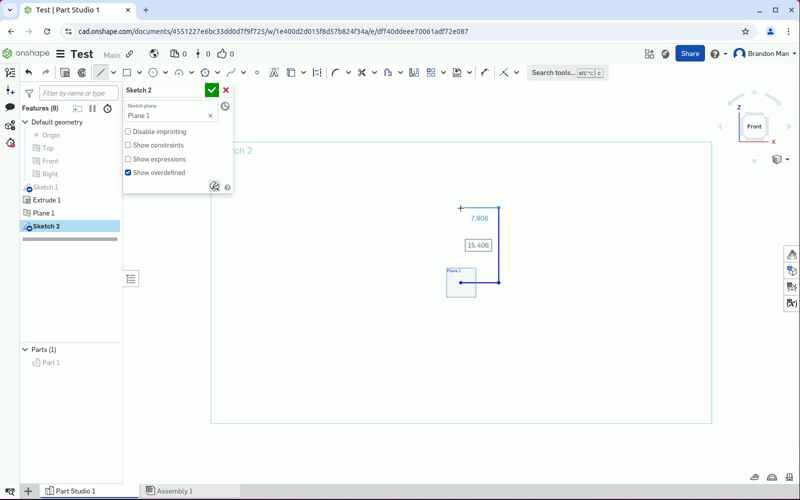
key_down(shift)
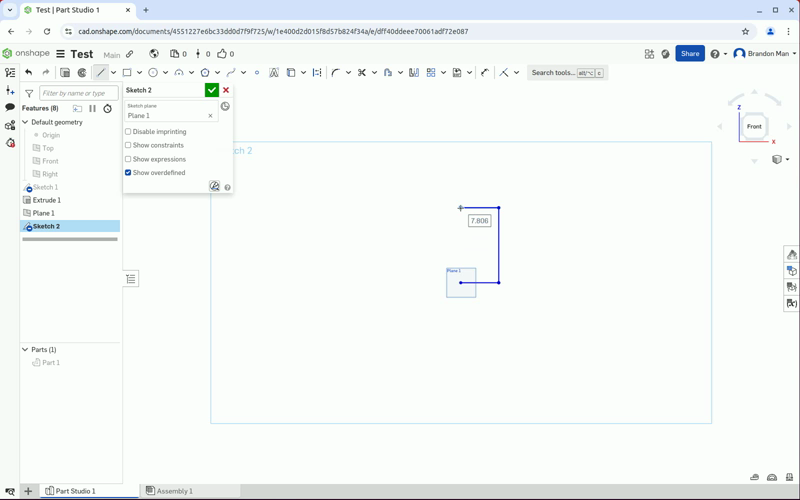
mouse_move(460, 282)
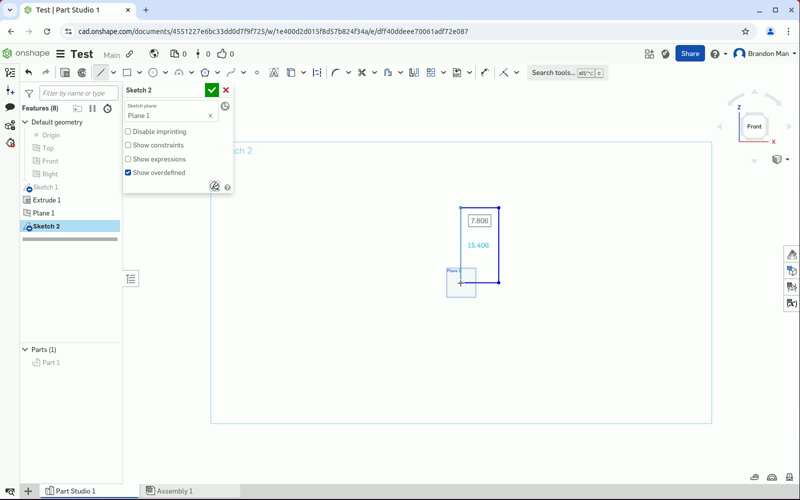
key_up(shift)
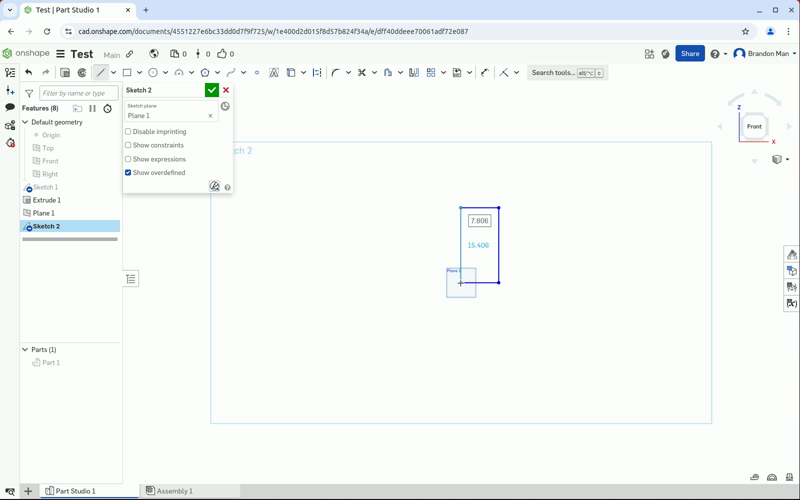
click(460, 282)
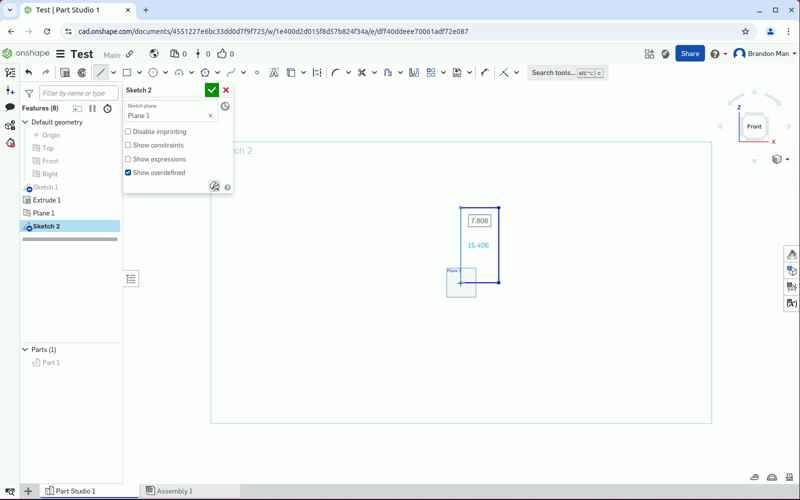
key(esc)
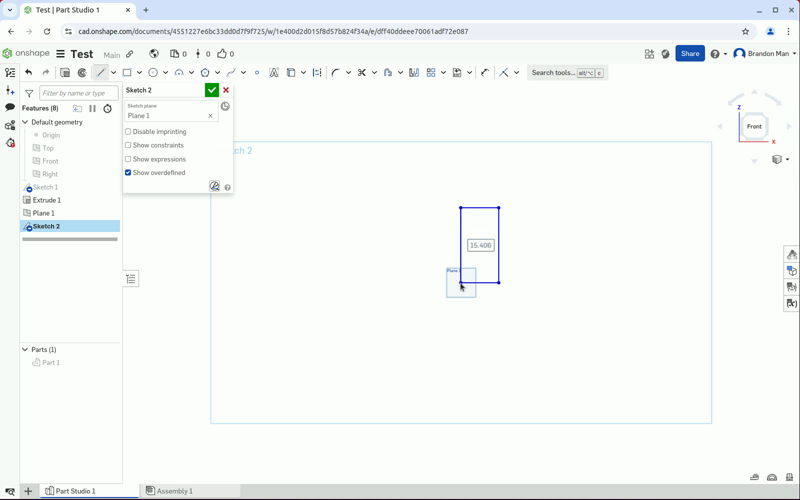
mouse_move(493, 268)
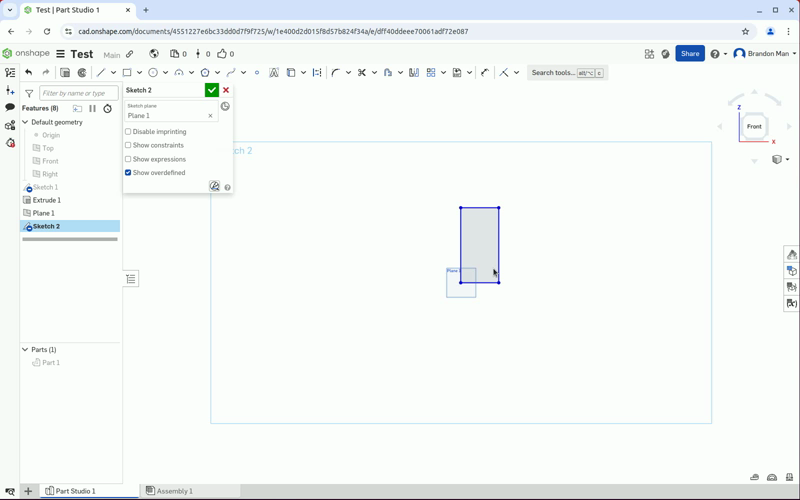
click(493, 268)
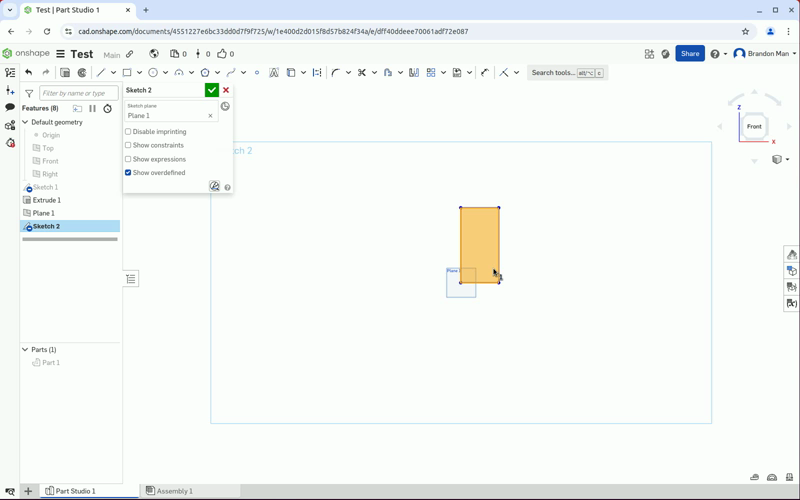
mouse_move(73, 352)
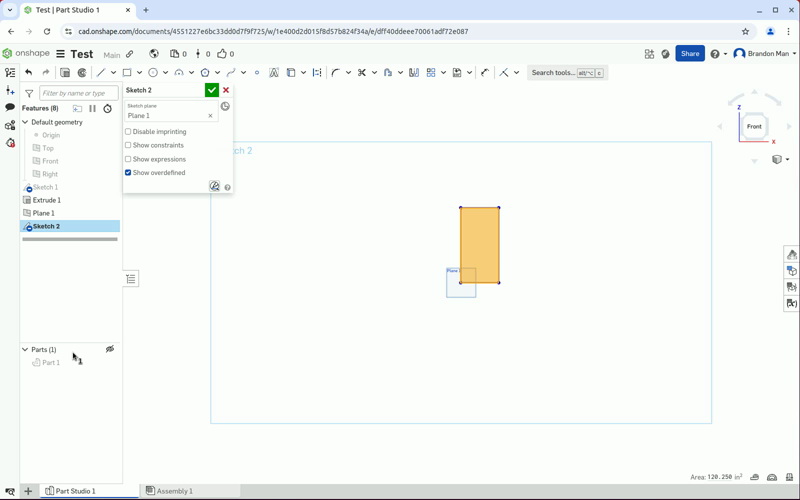
key(shift+y)
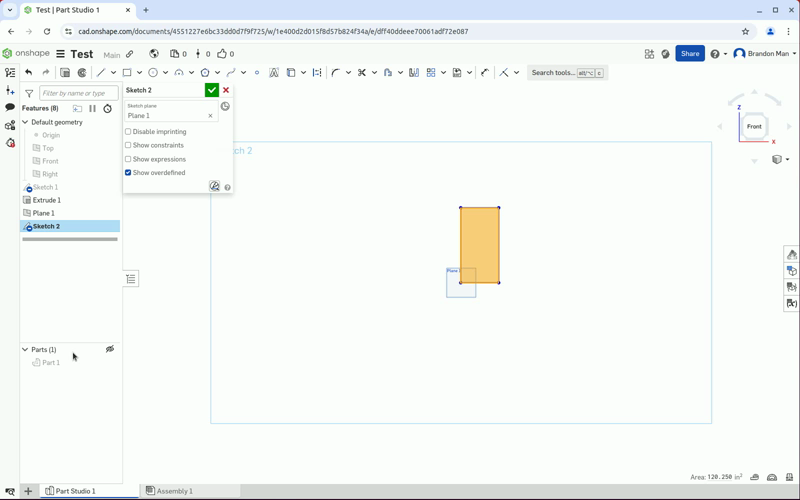
key(shift+e)
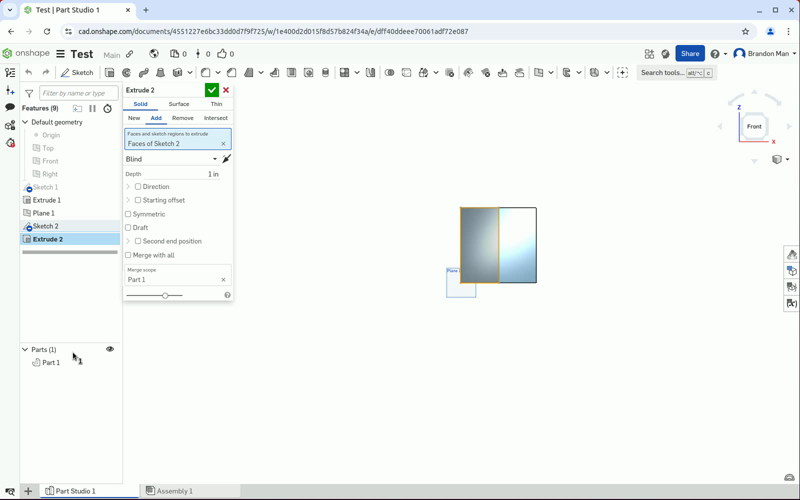
mouse_move(143, 106)
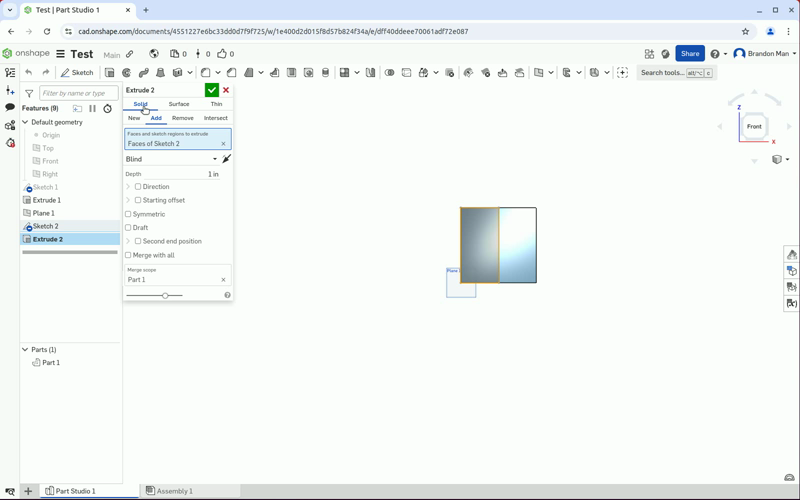
click(143, 106)
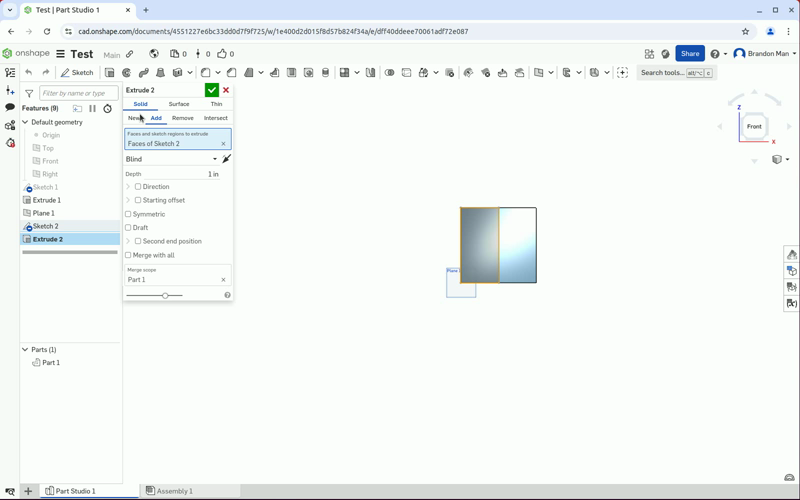
mouse_move(137, 120)
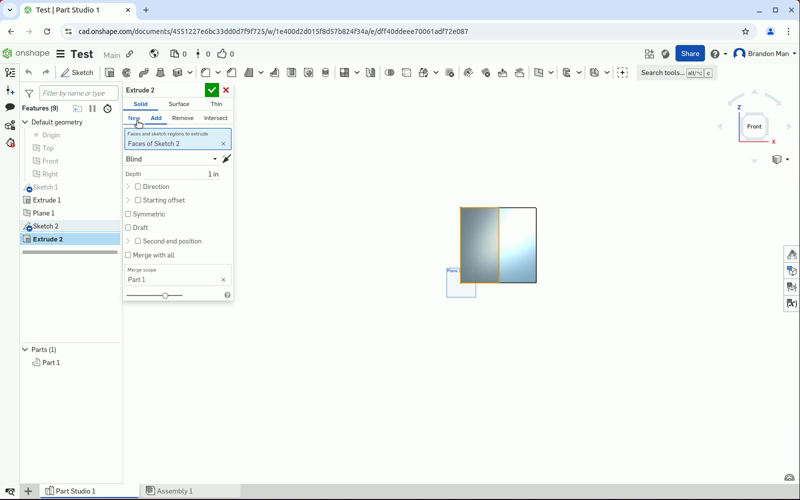
click(137, 120)
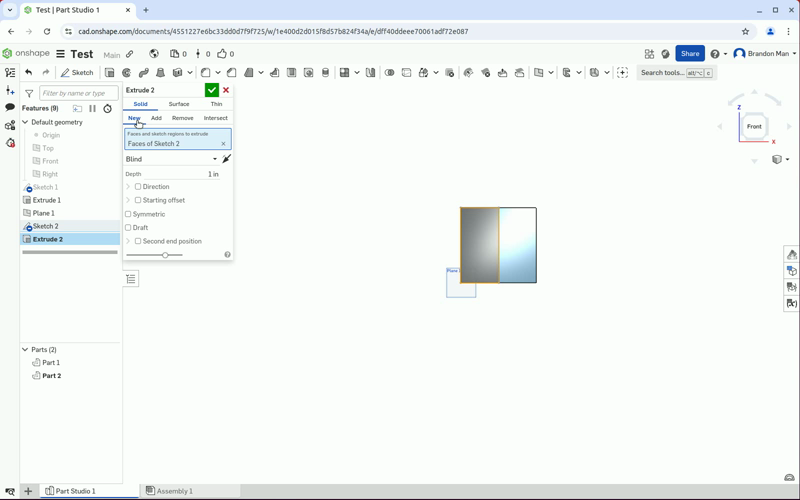
key(tab, 4)
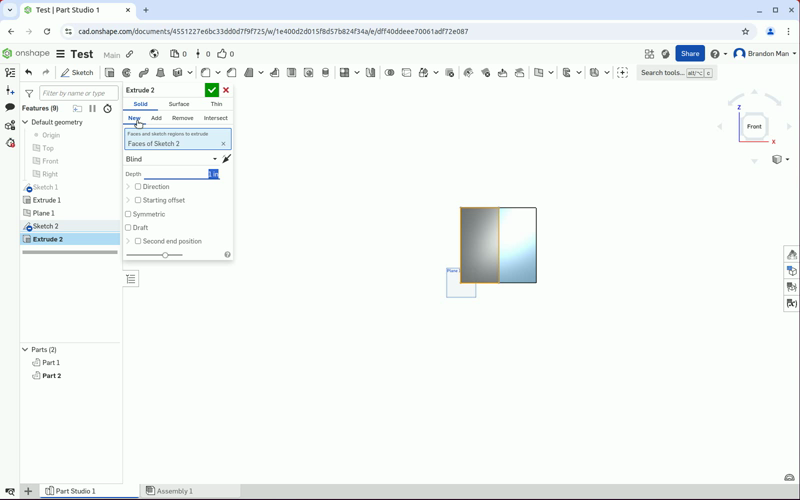
text(7.703)
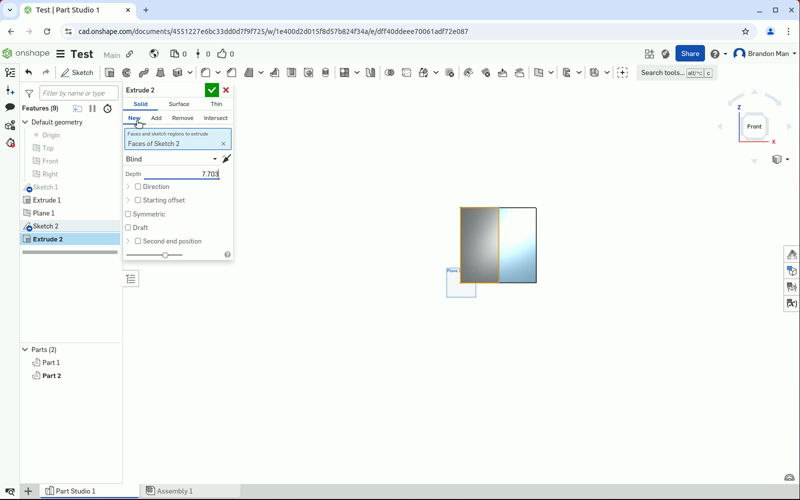
key(enter)
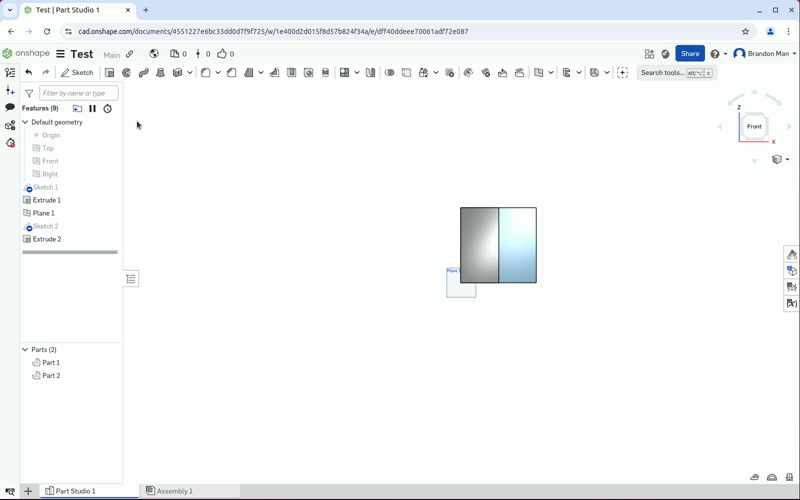
key(shift+h)
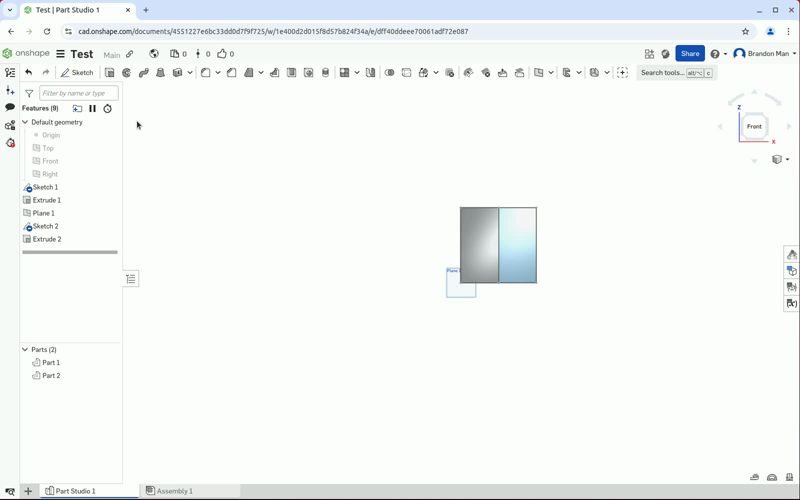
key(shift+h)
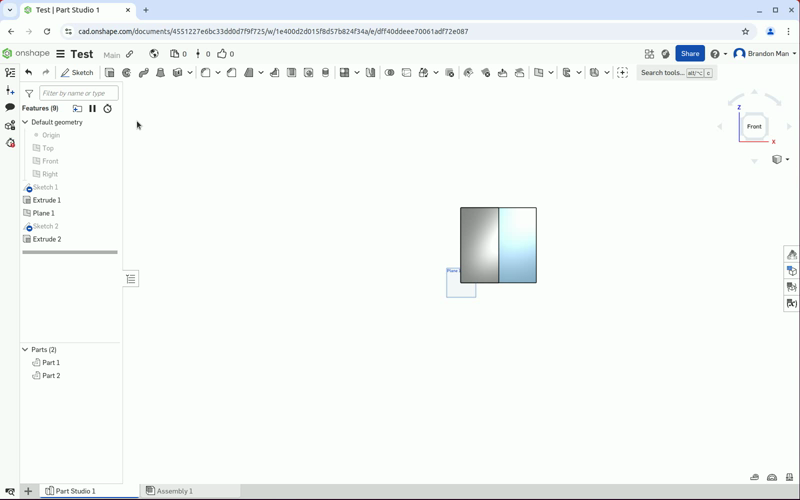
mouse_move(73, 189)
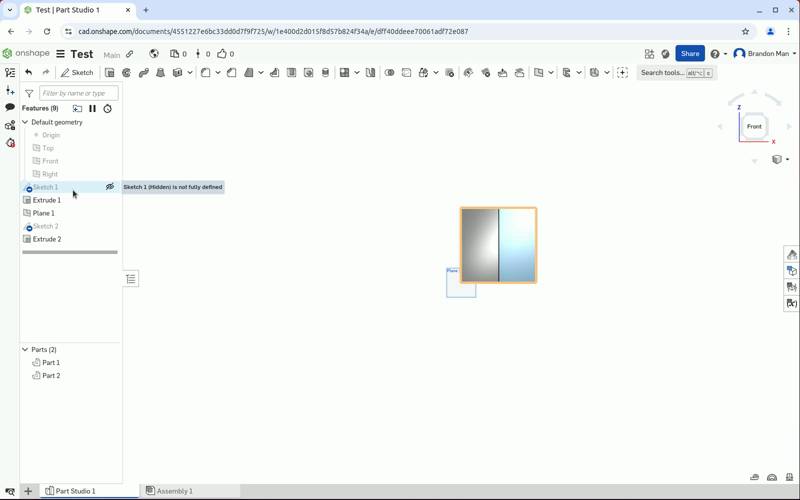
click(73, 189)
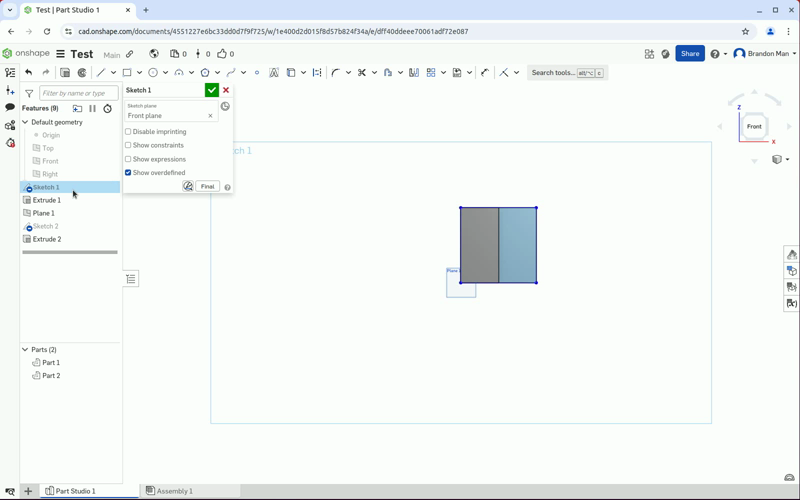
mouse_move(229, 92)
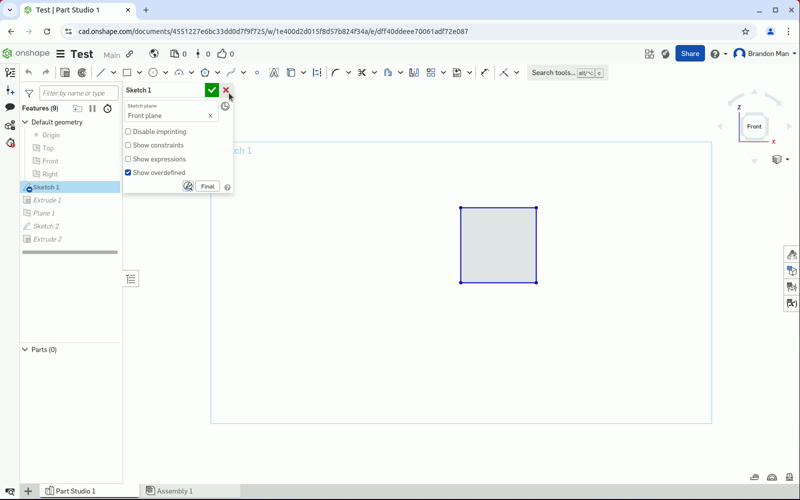
click(229, 92)
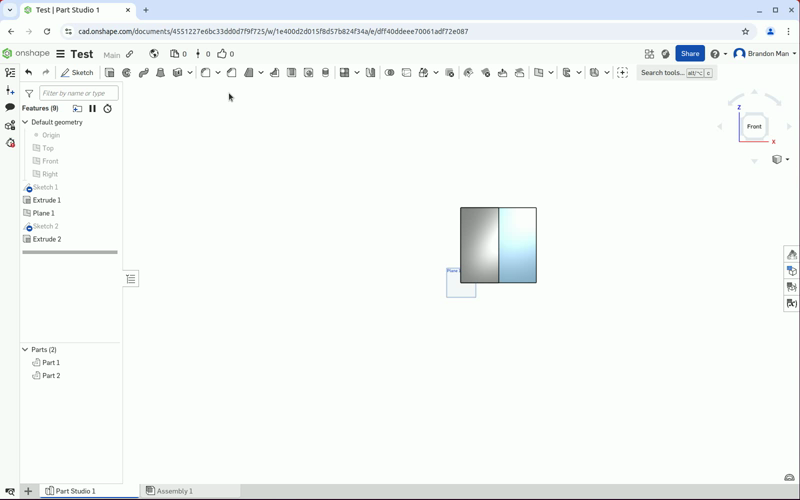
mouse_move(541, 75)
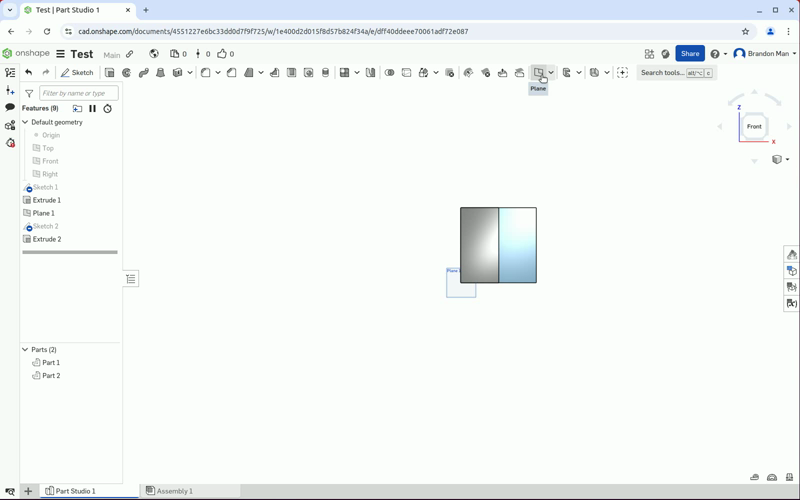
click(541, 75)
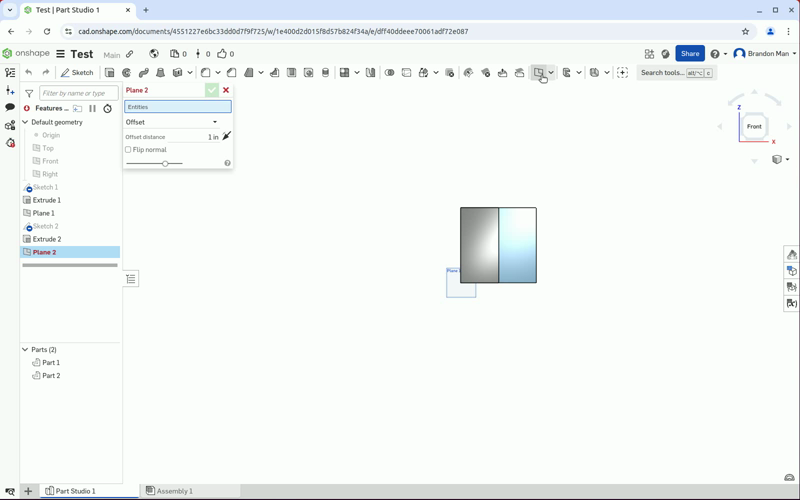
mouse_move(73, 163)
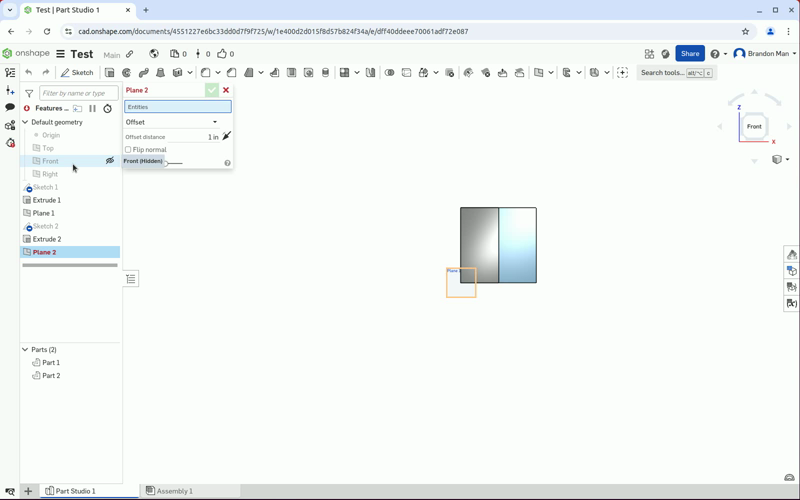
click(73, 163)
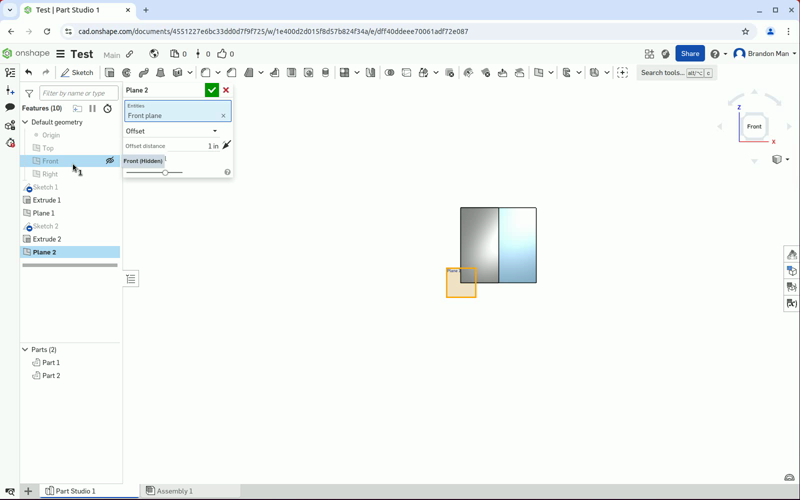
key(tab, 2)
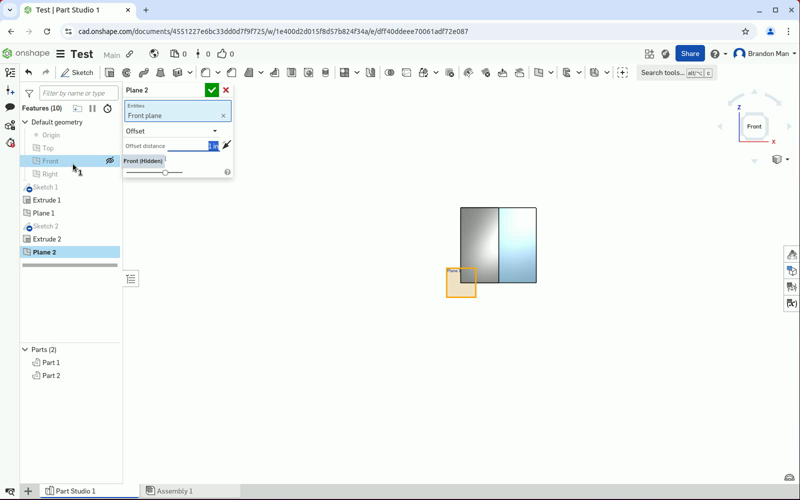
text(15.405)
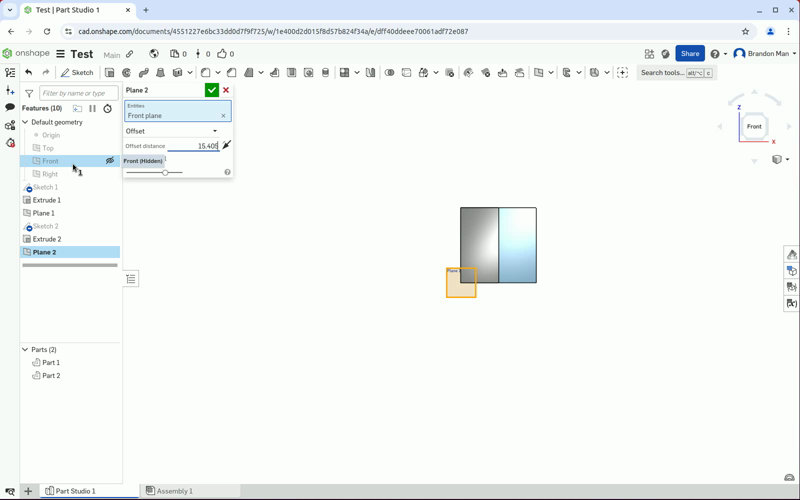
key(enter, 2)
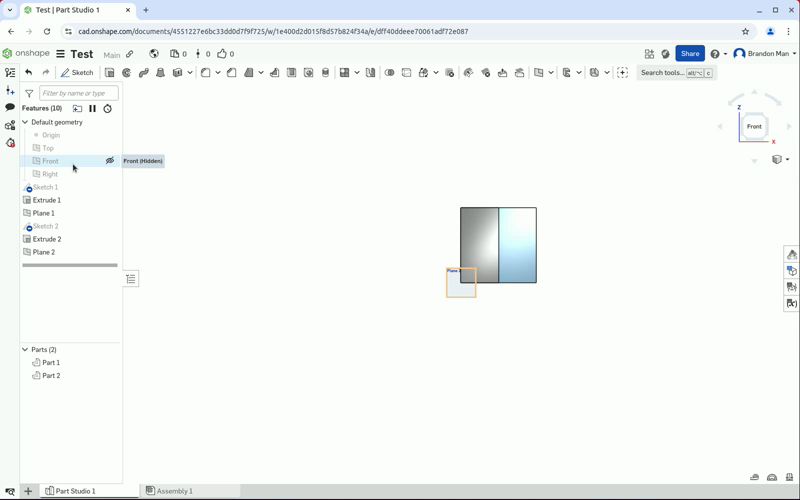
key(shift+s)
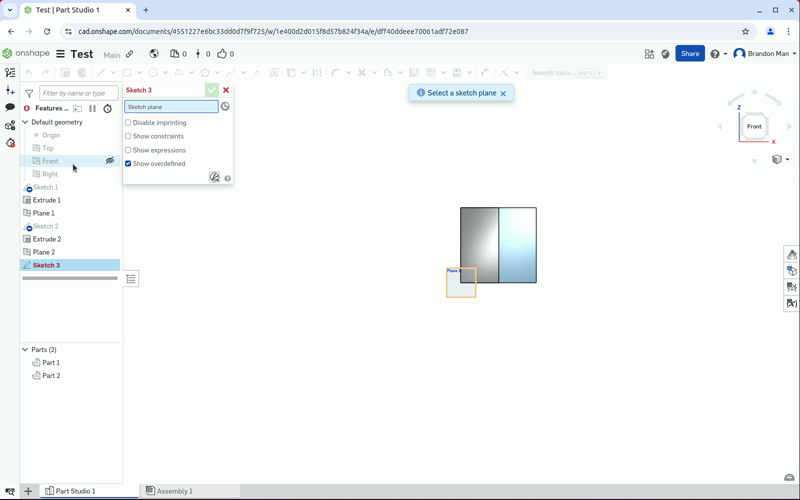
mouse_move(73, 254)
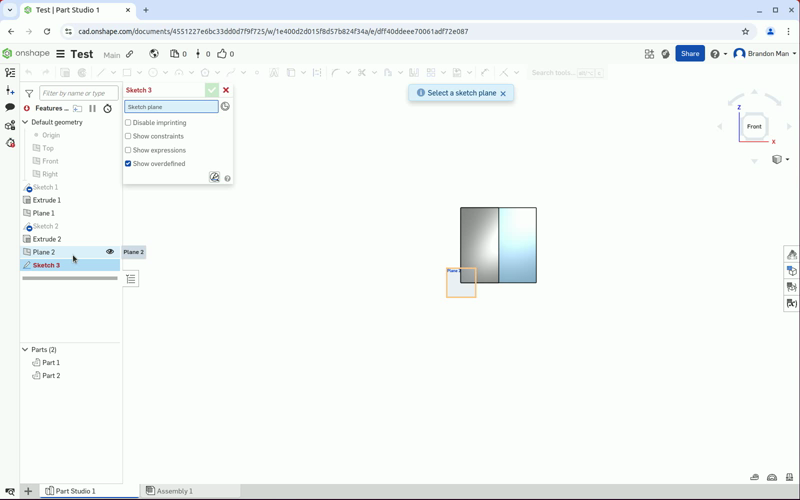
click(73, 254)
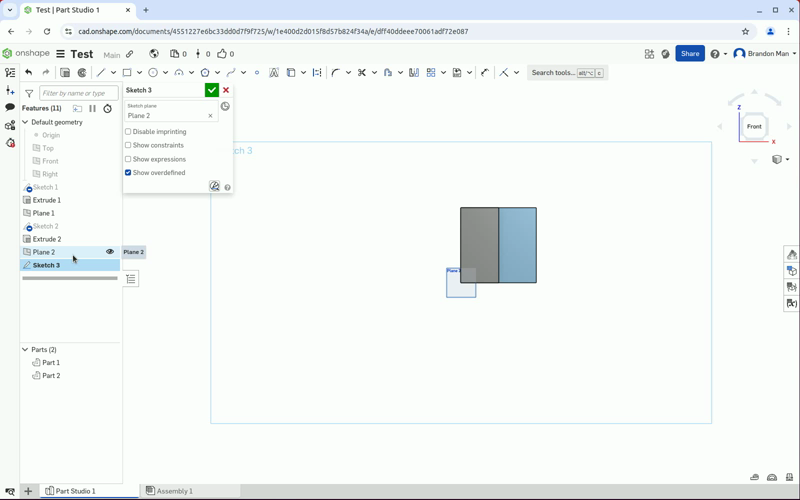
mouse_move(73, 352)
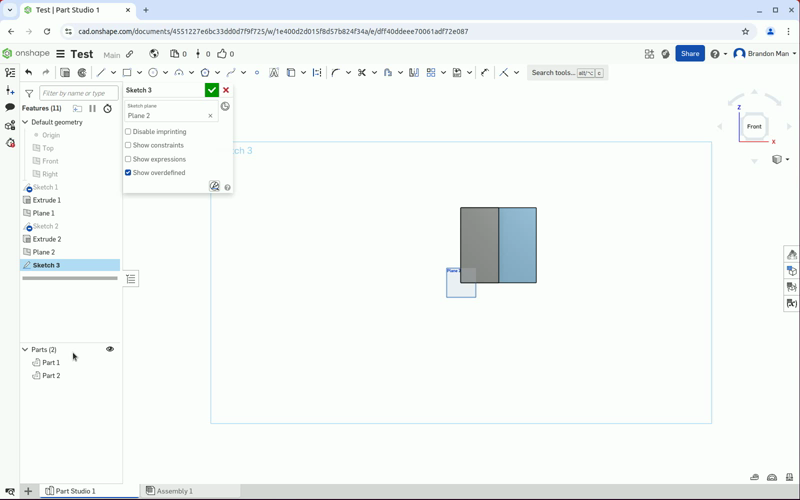
key(y)
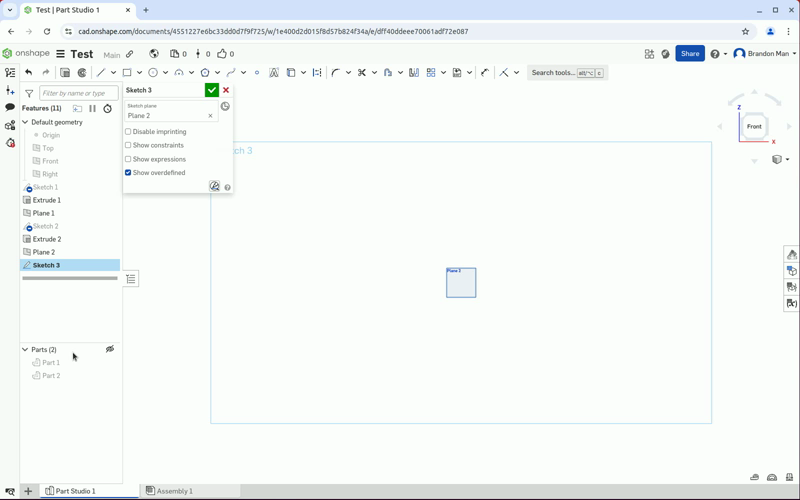
key(l)
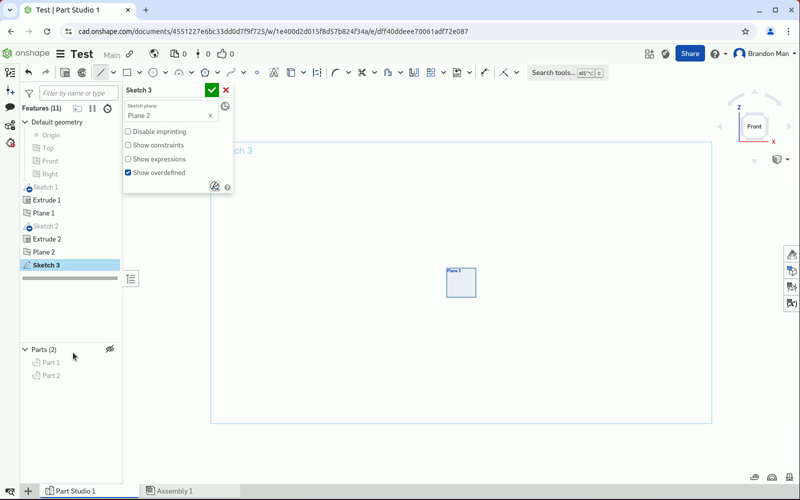
key_down(shift)
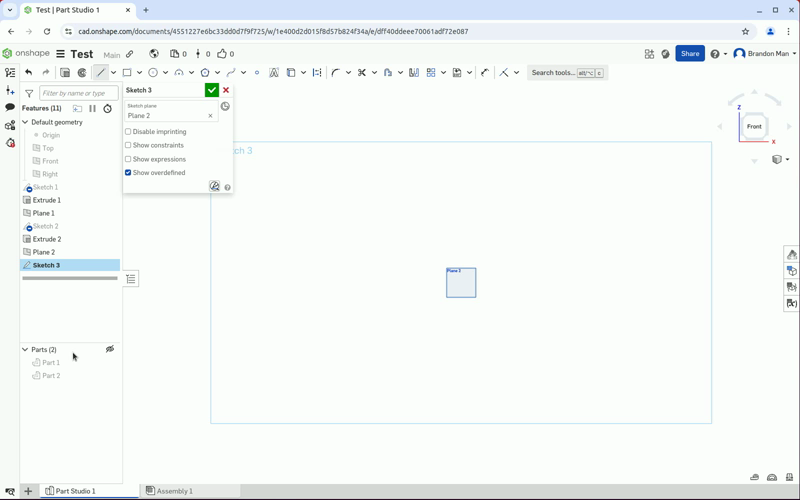
mouse_move(460, 264)
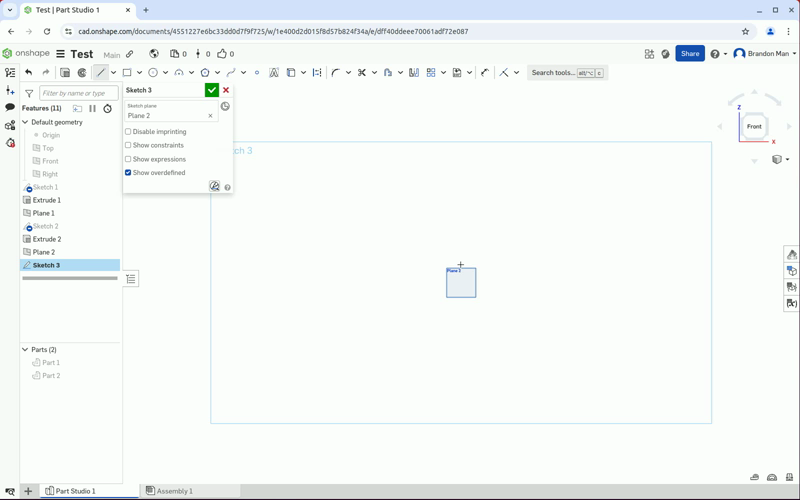
click(460, 264)
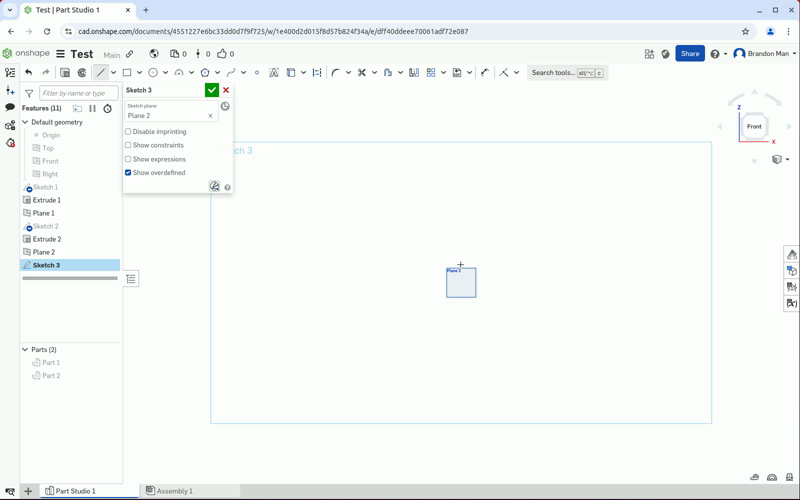
key_up(shift)
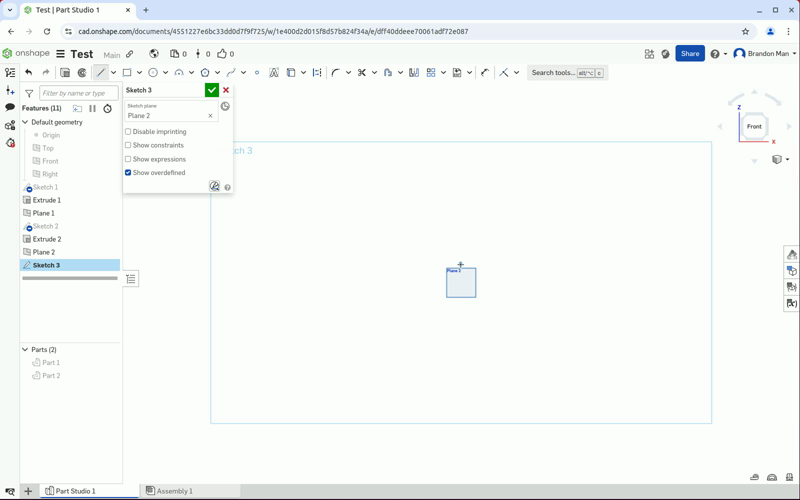
key_down(shift)
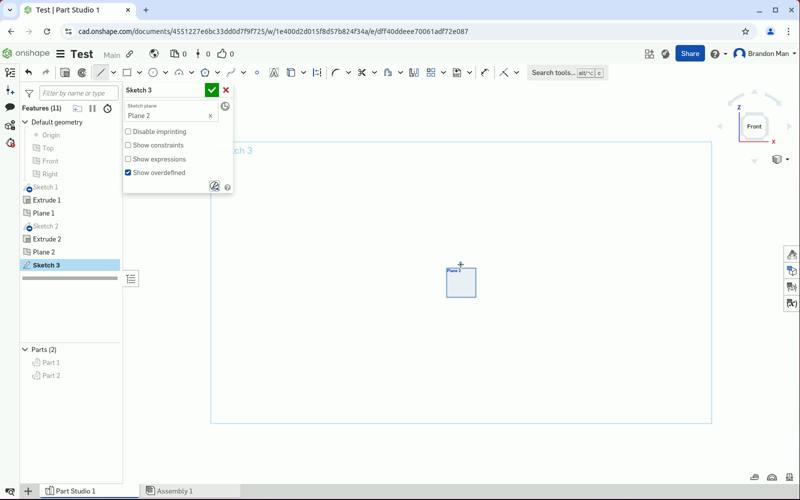
mouse_move(490, 264)
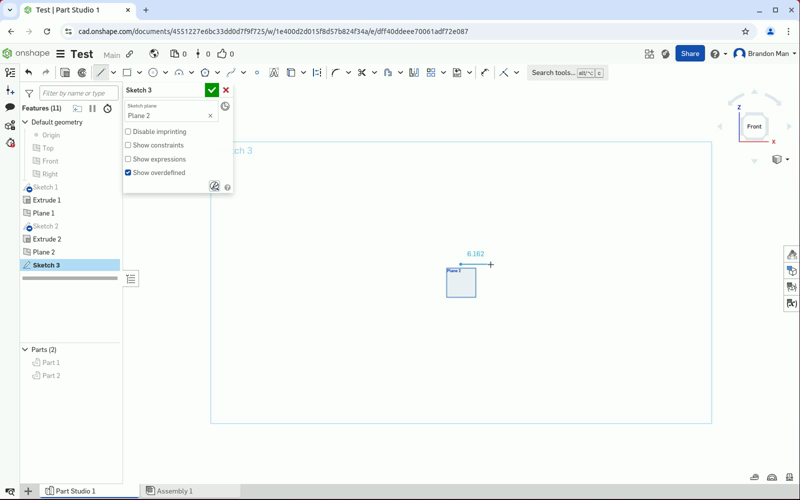
mouse_move(499, 264)
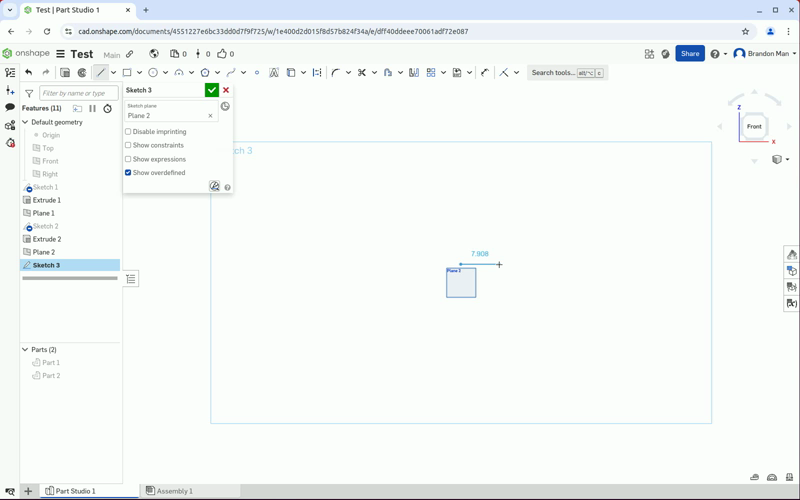
click(499, 264)
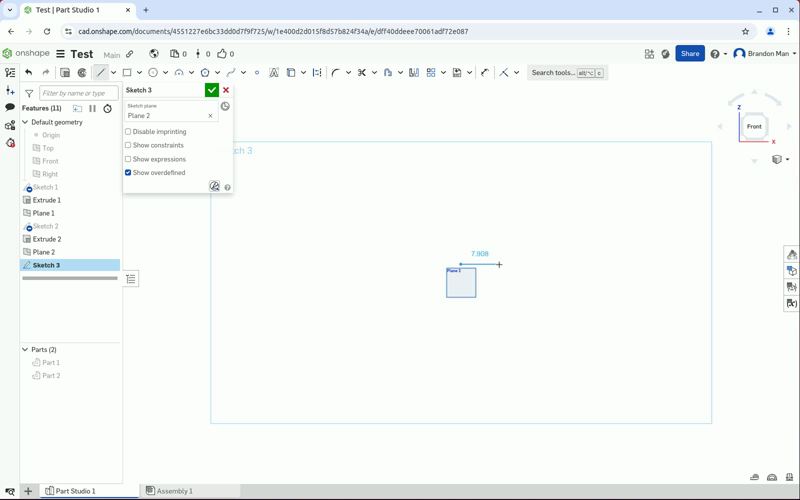
key_up(shift)
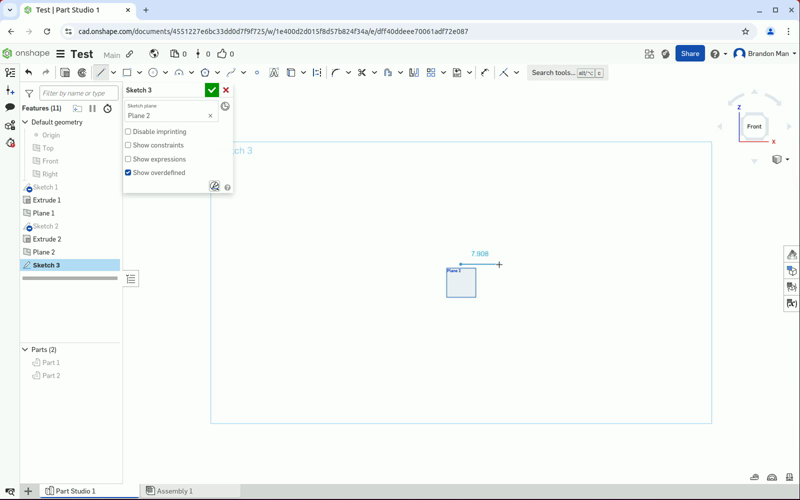
key_down(shift)
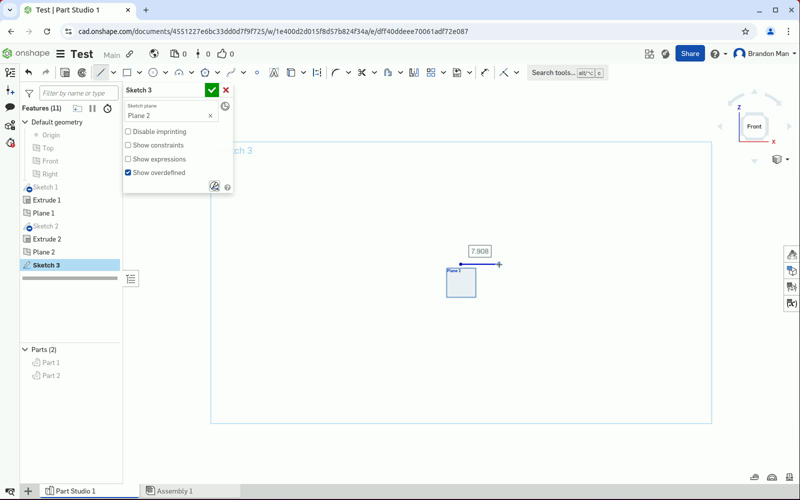
mouse_move(529, 264)
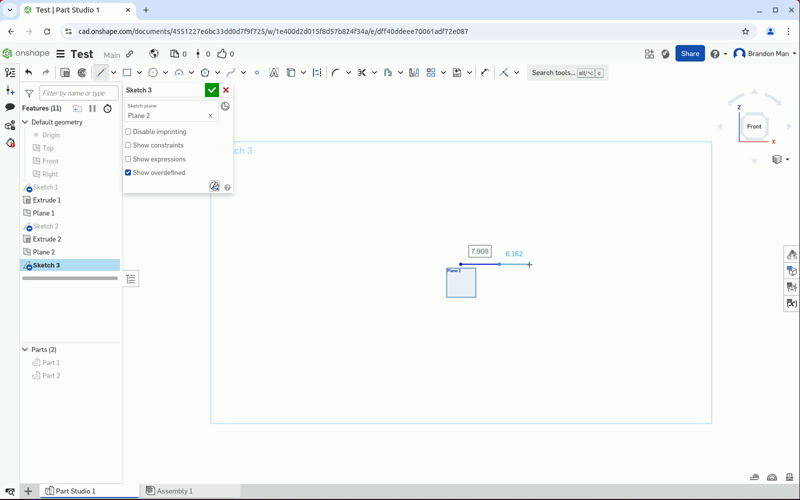
mouse_move(499, 225)
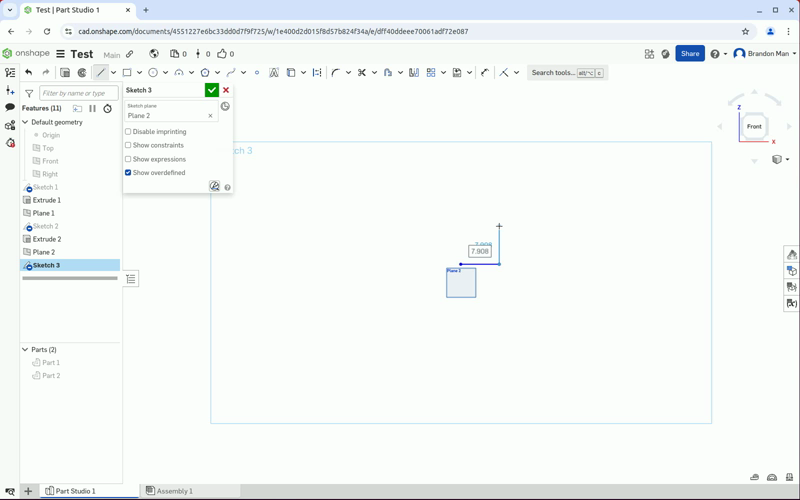
click(499, 225)
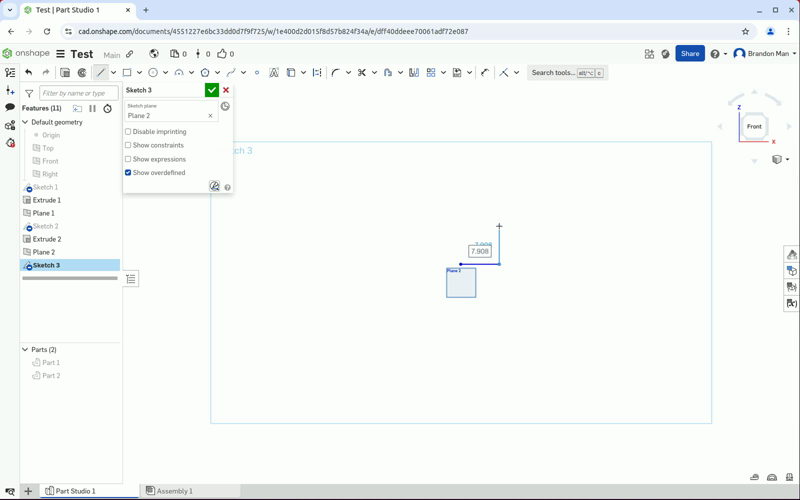
key_up(shift)
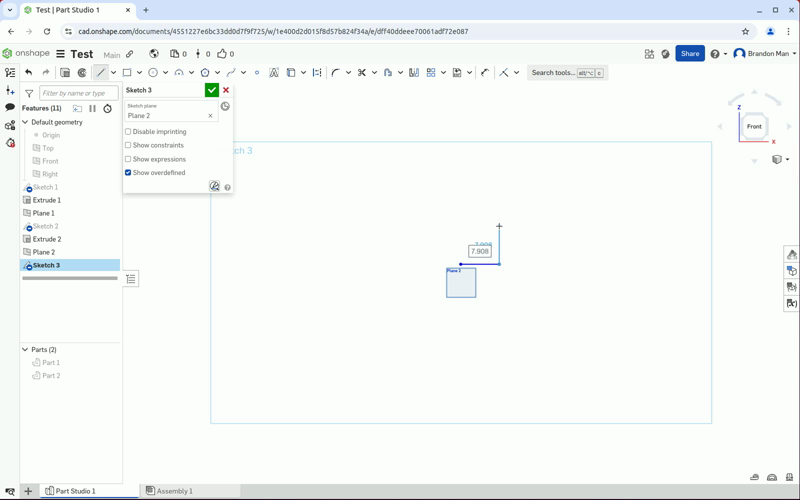
key_down(shift)
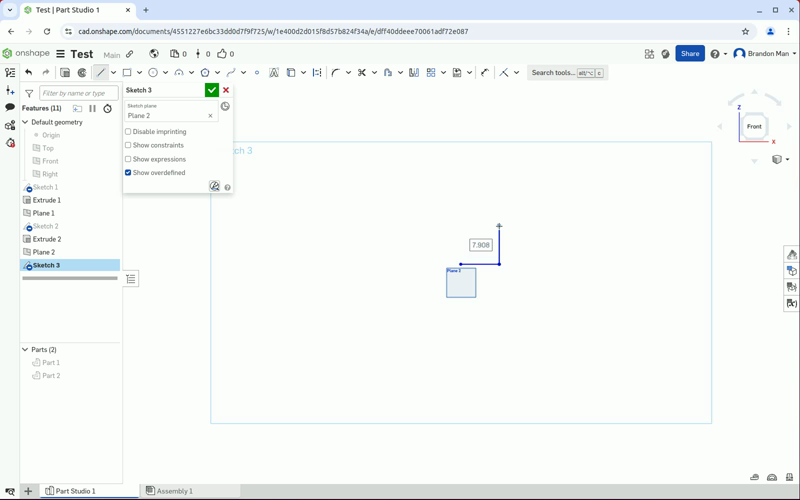
mouse_move(529, 225)
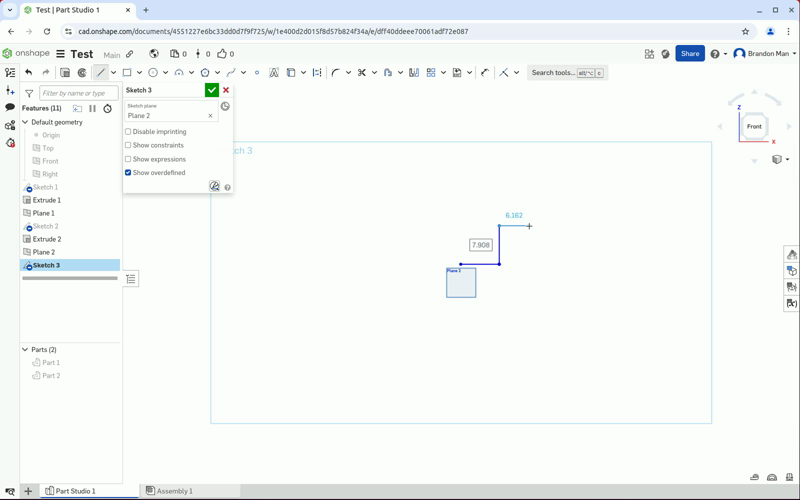
mouse_move(460, 225)
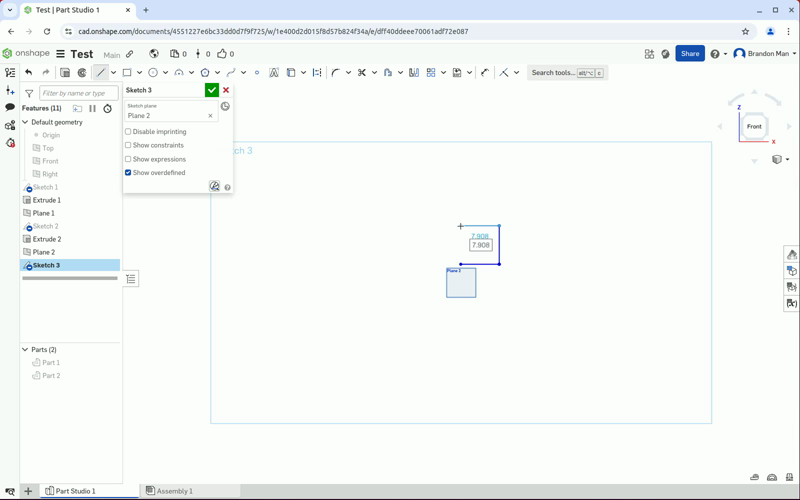
click(460, 225)
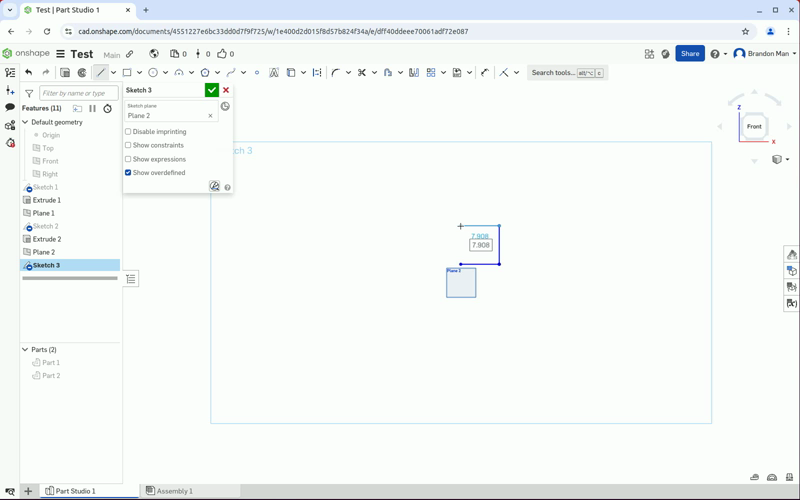
key_up(shift)
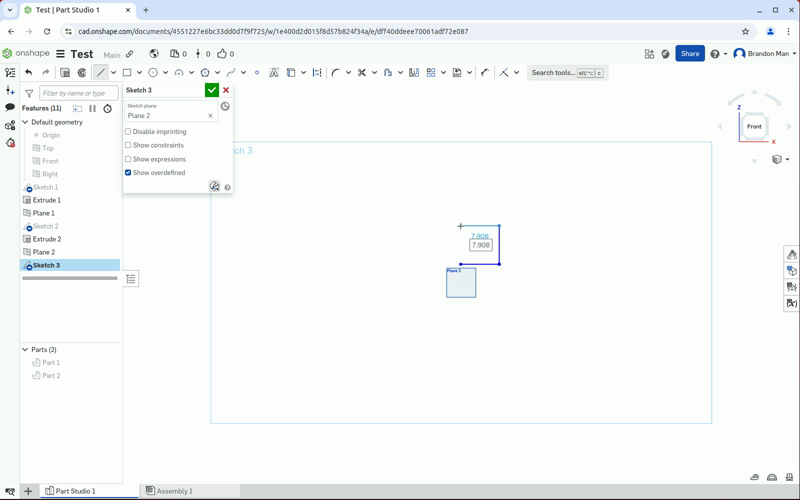
mouse_move(490, 225)
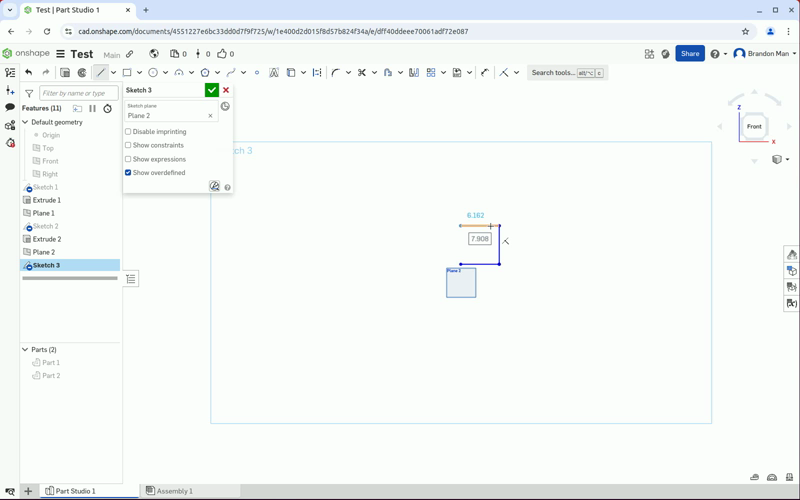
key_down(shift)
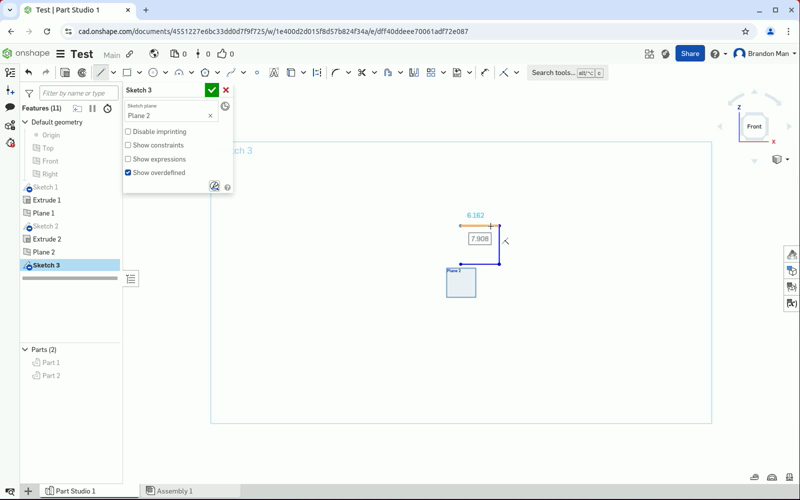
mouse_move(460, 264)
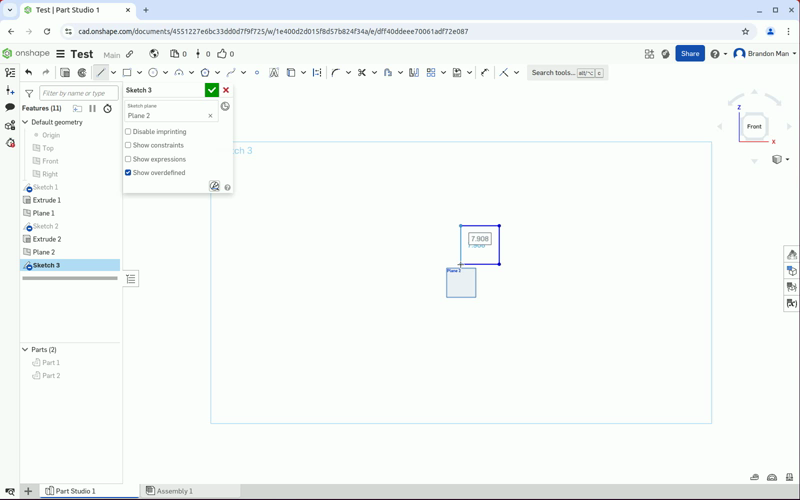
key_up(shift)
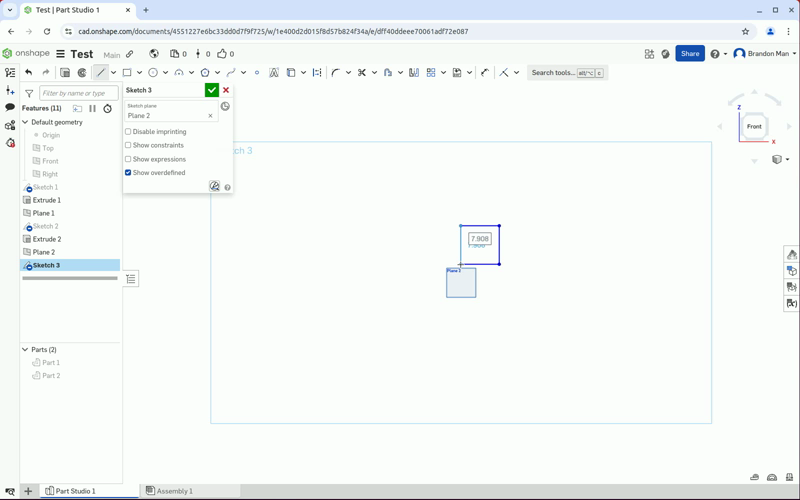
click(460, 264)
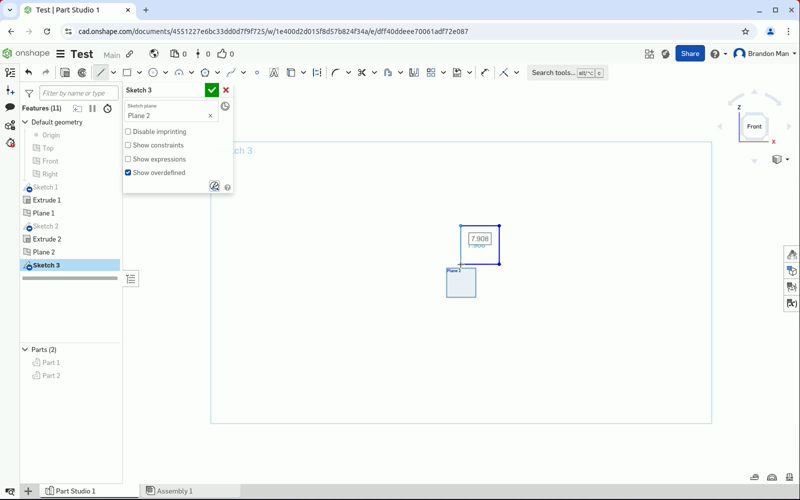
key(esc)
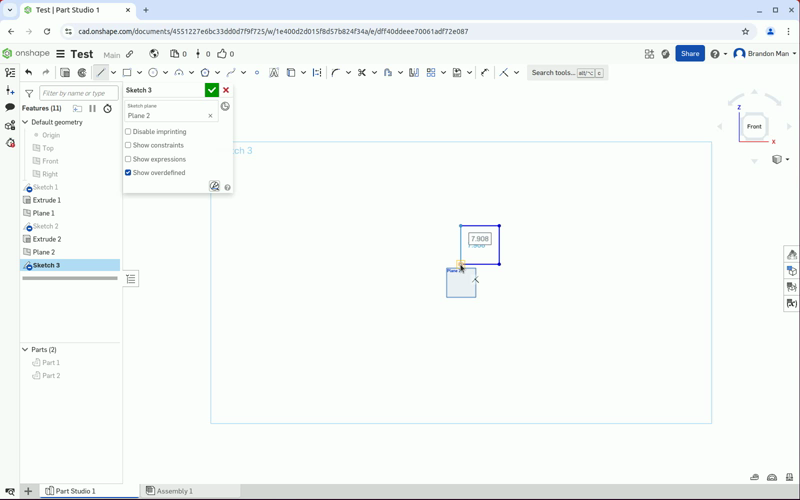
mouse_move(463, 230)
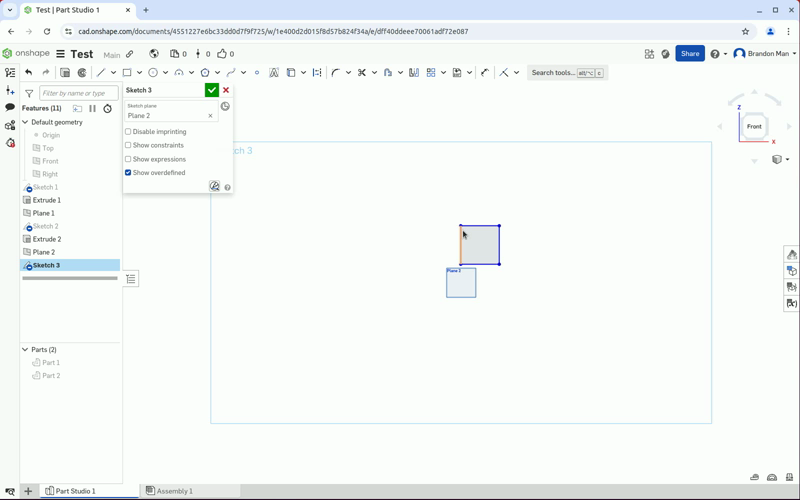
scroll(6)
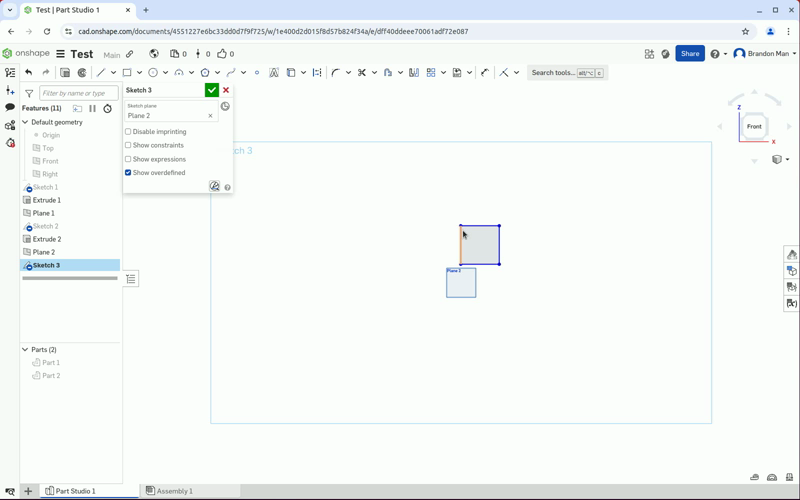
scroll(6)
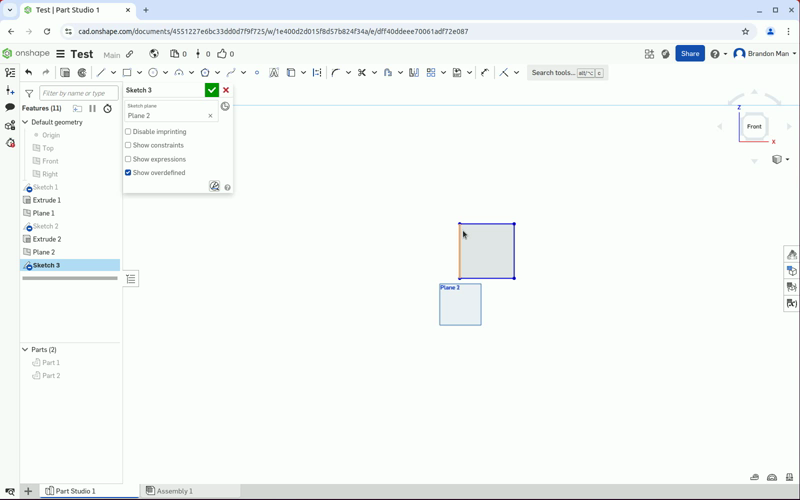
scroll(6)
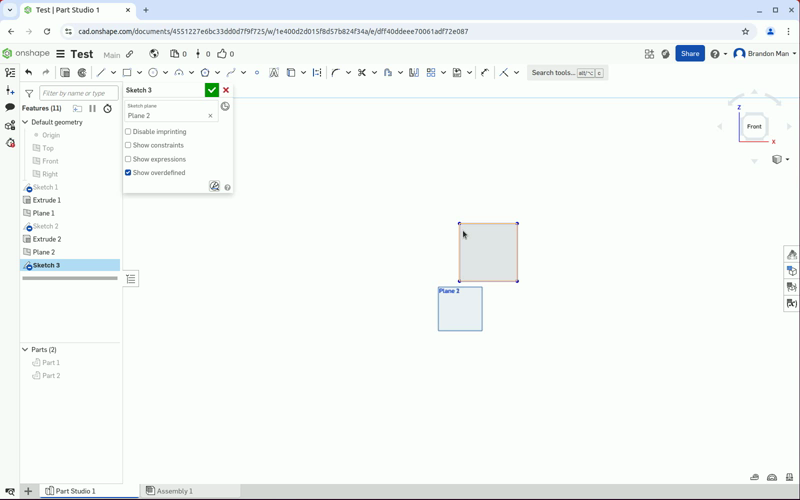
scroll(6)
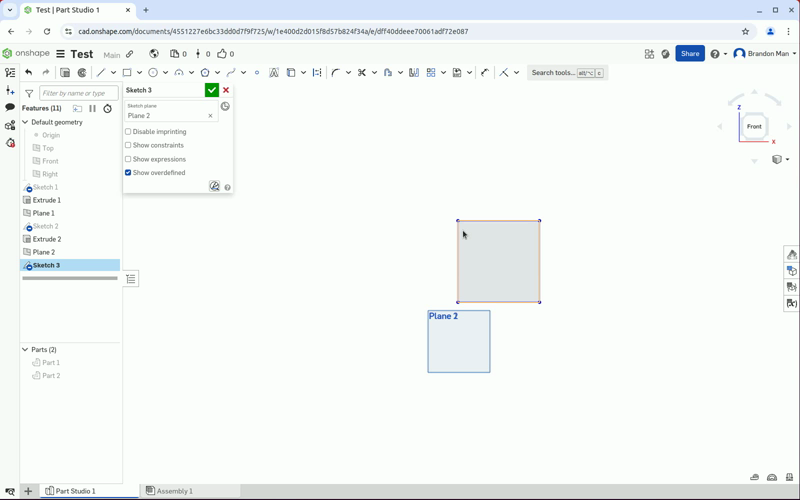
scroll(6)
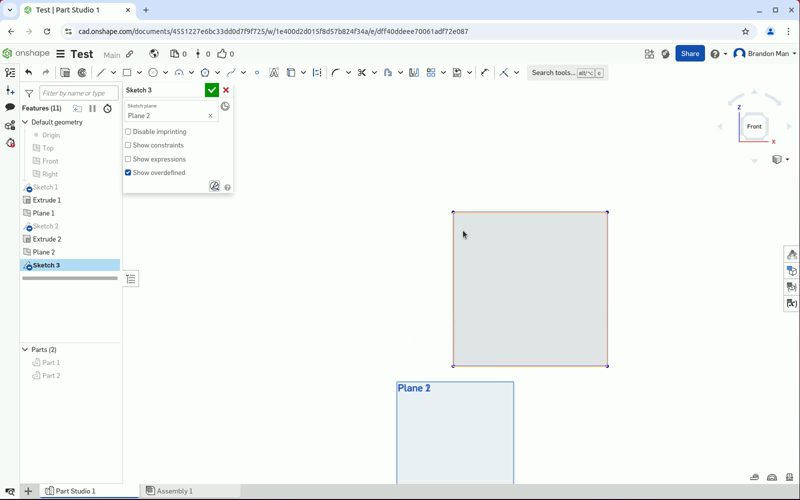
scroll(6)
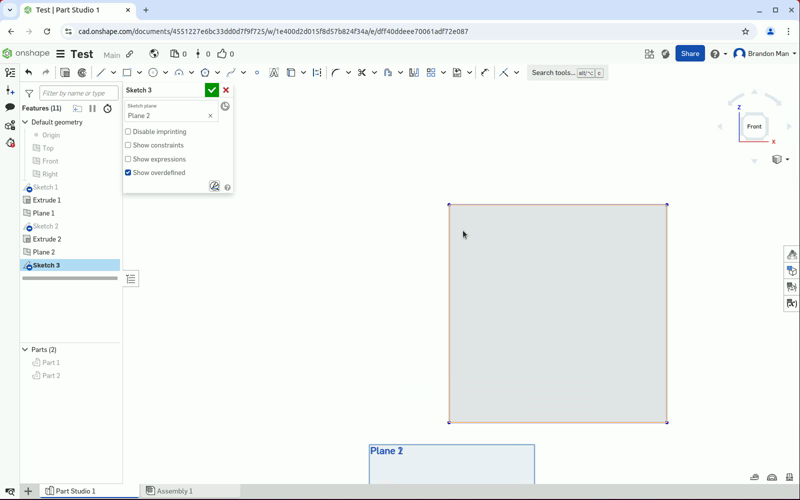
scroll(6)
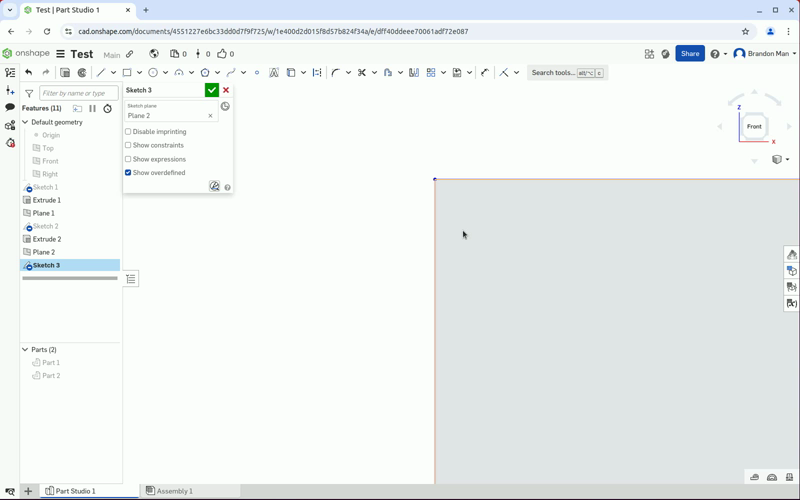
click(463, 230)
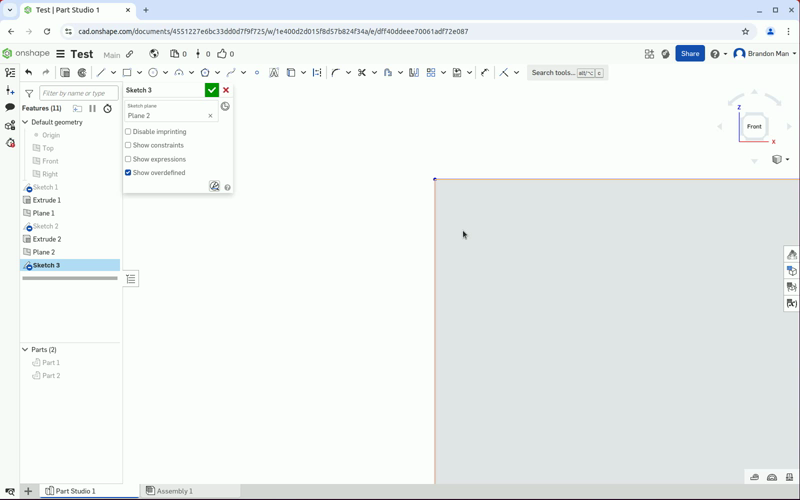
scroll(-6)
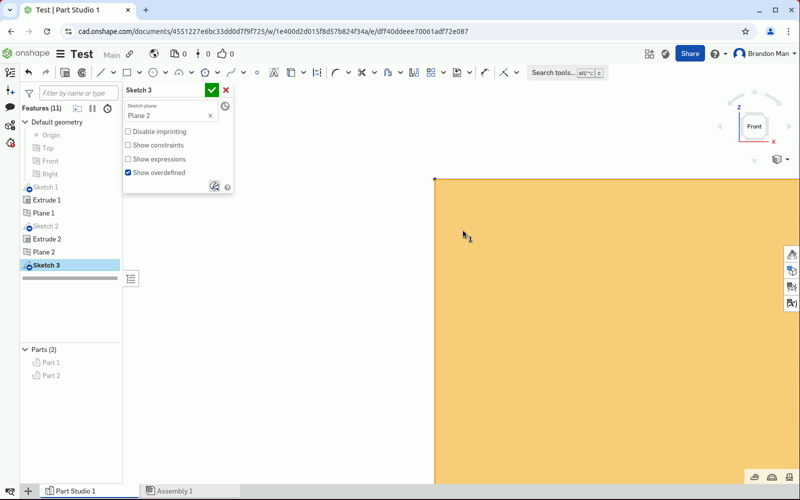
scroll(-6)
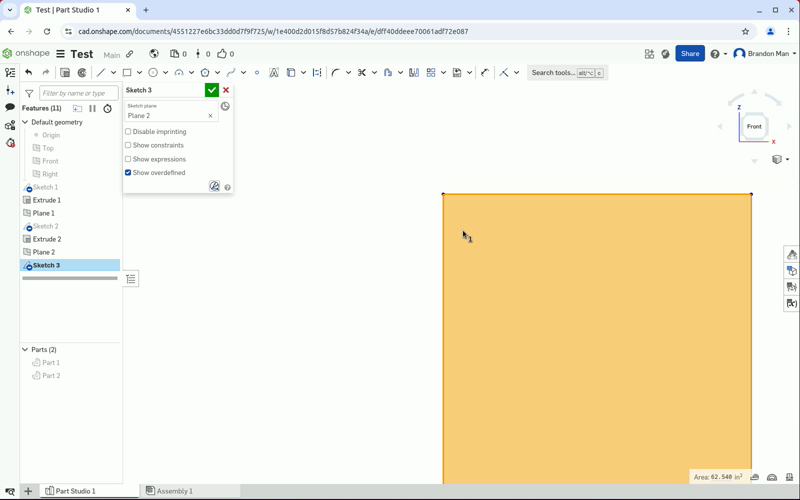
scroll(-6)
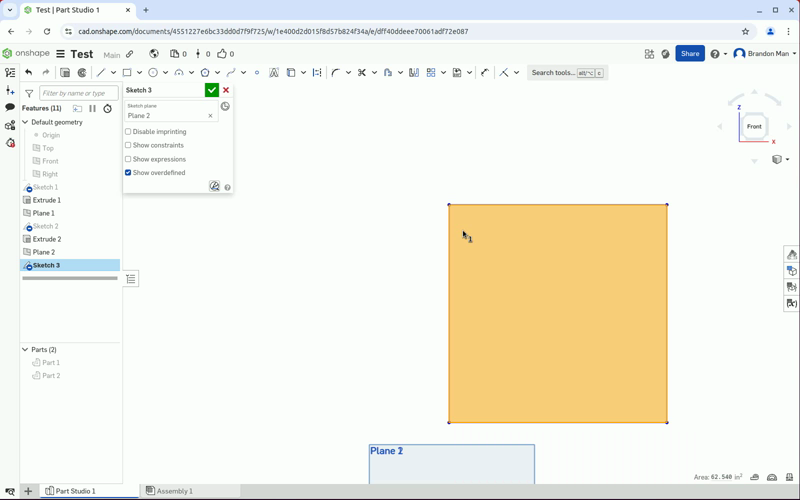
scroll(-6)
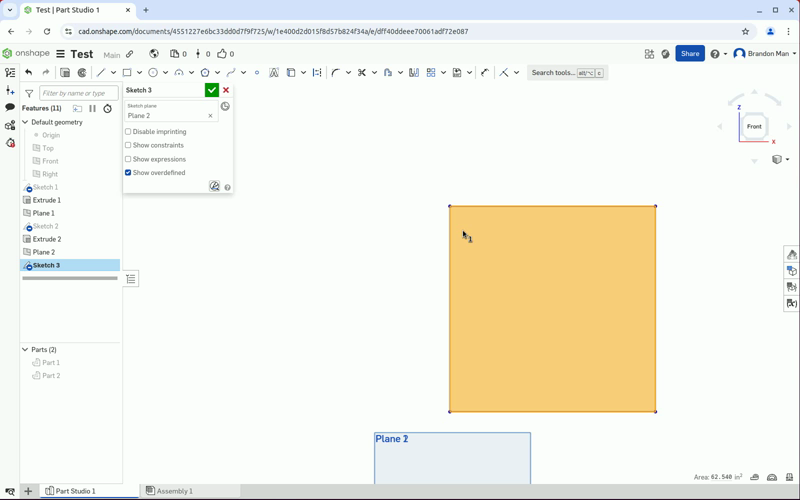
scroll(-6)
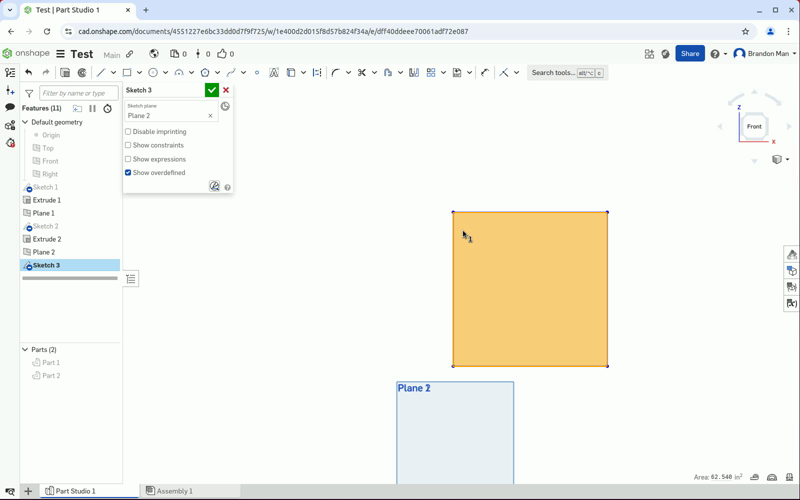
scroll(-6)
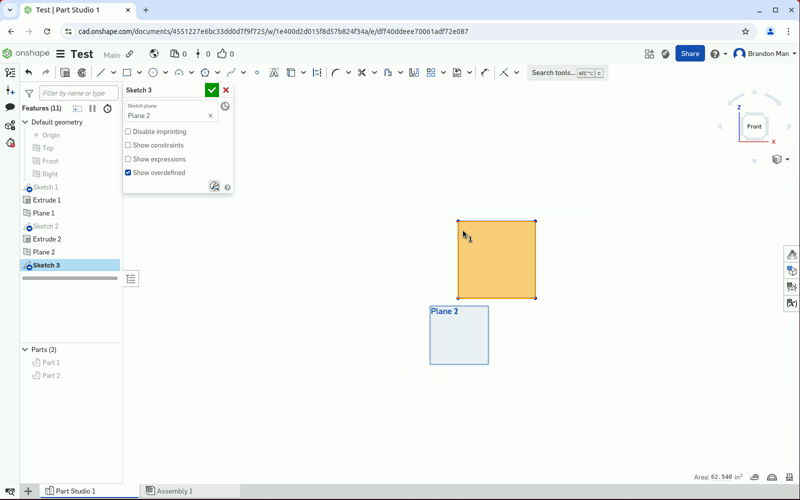
scroll(-6)
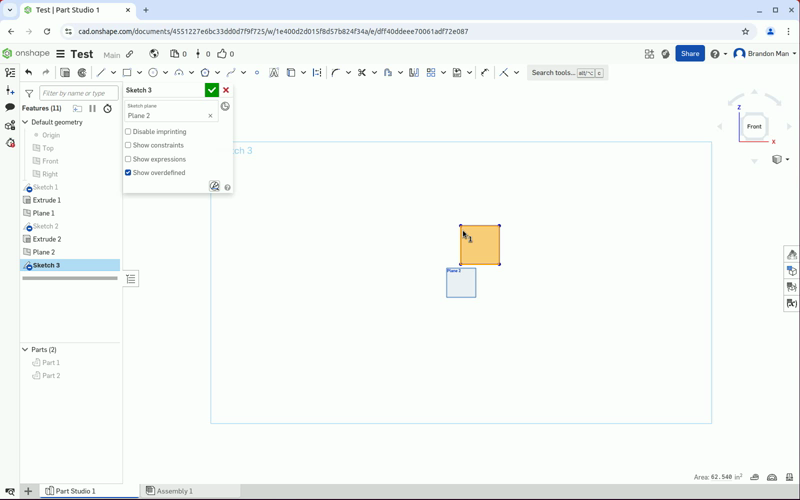
mouse_move(73, 352)
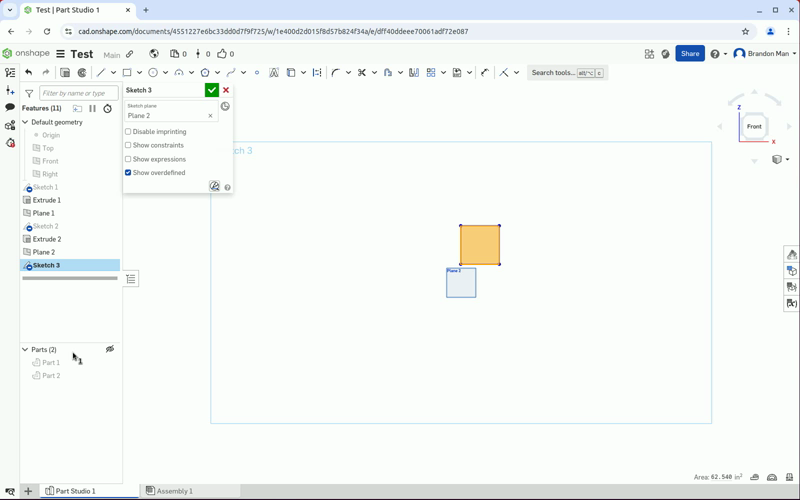
key(shift+y)
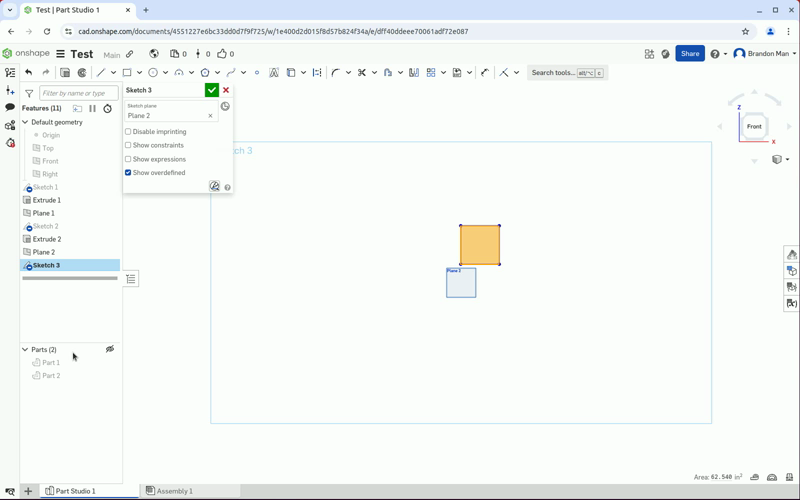
key(shift+e)
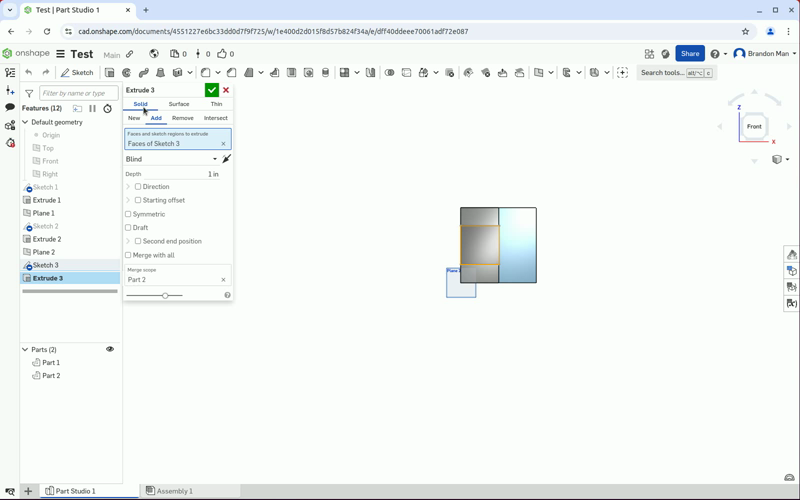
mouse_move(143, 106)
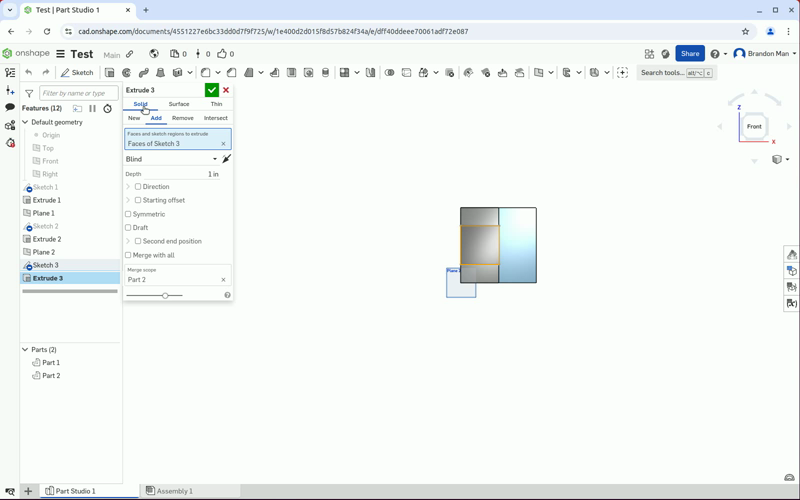
click(143, 106)
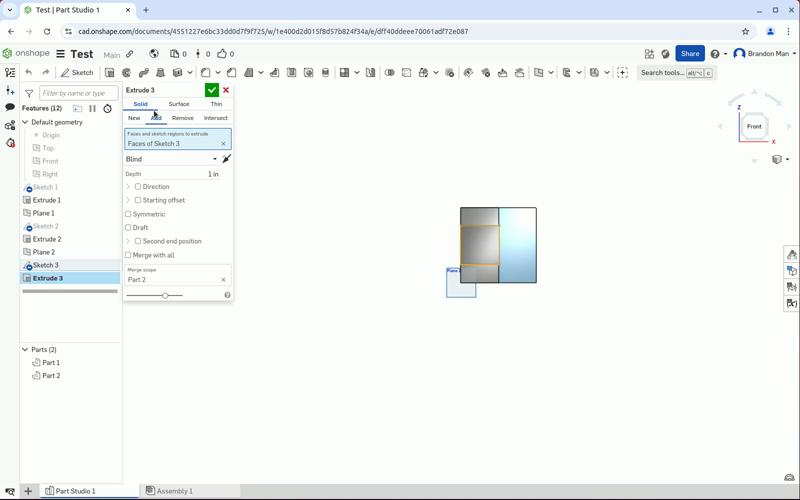
mouse_move(186, 120)
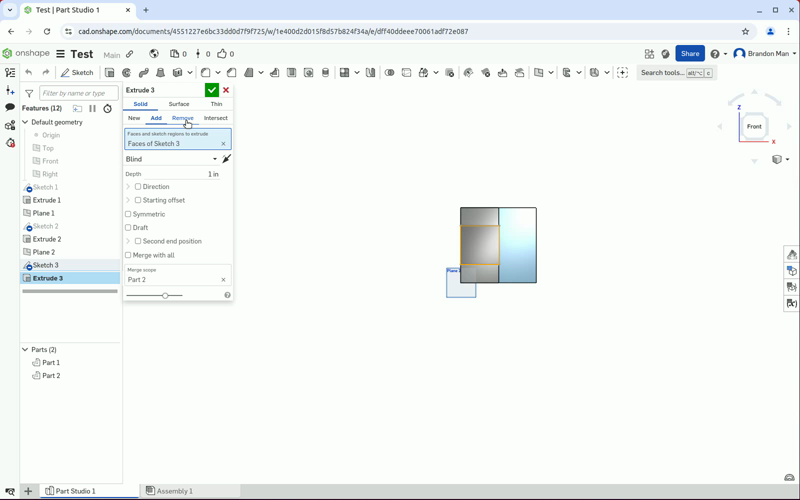
click(186, 120)
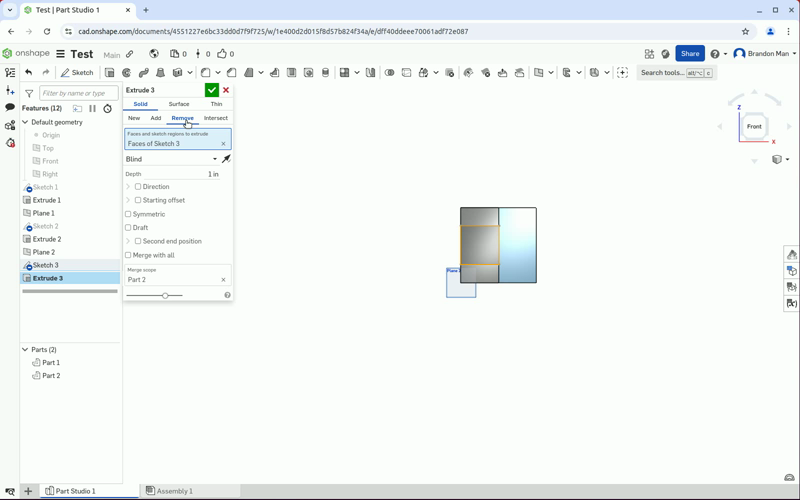
key(tab, 4)
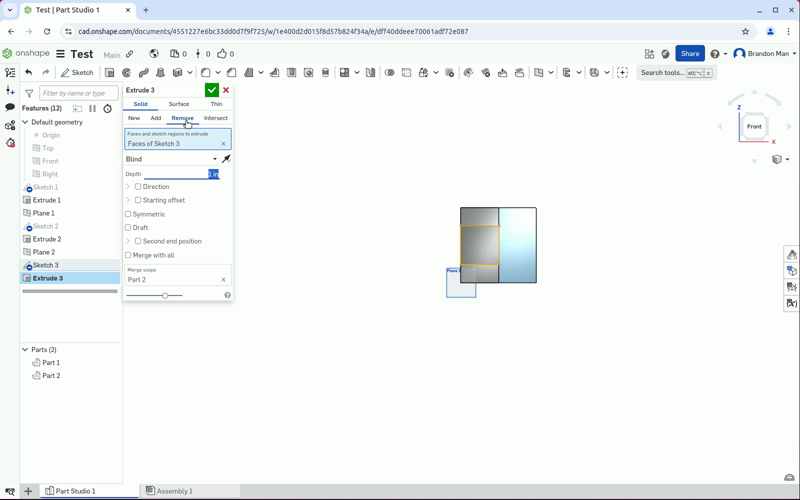
text(3.851)
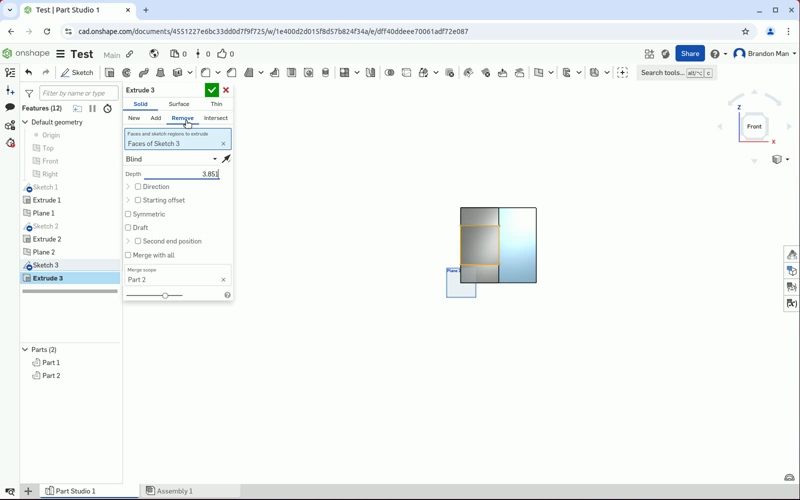
key(tab, 6)
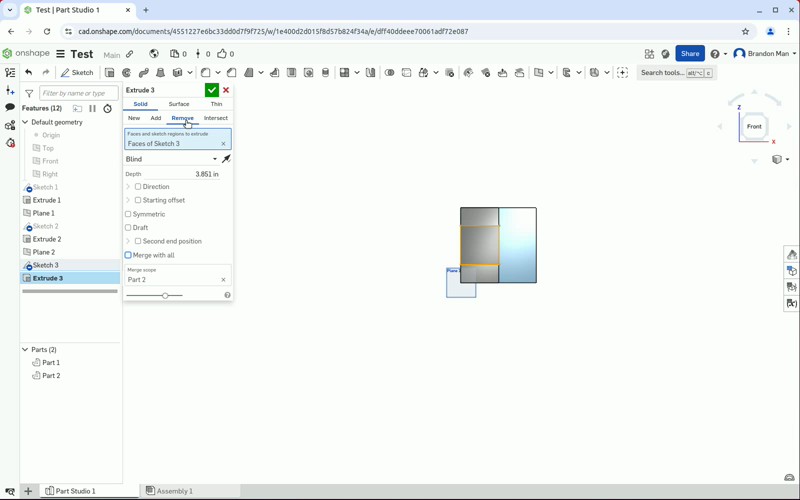
key(space)
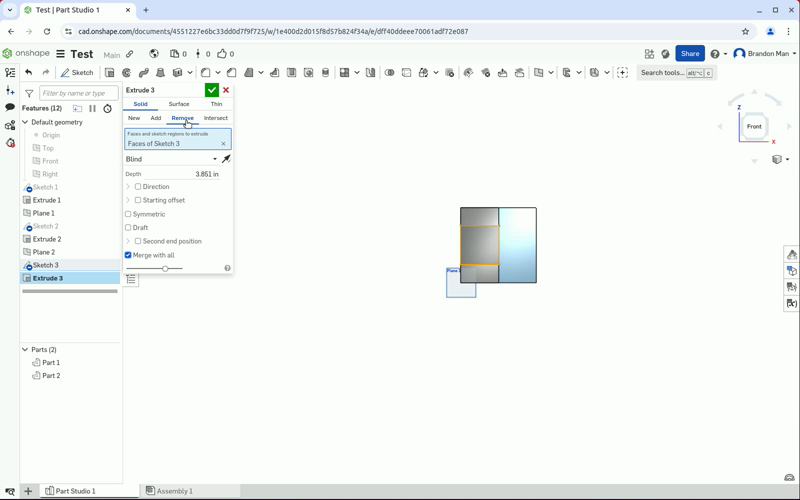
key(enter)
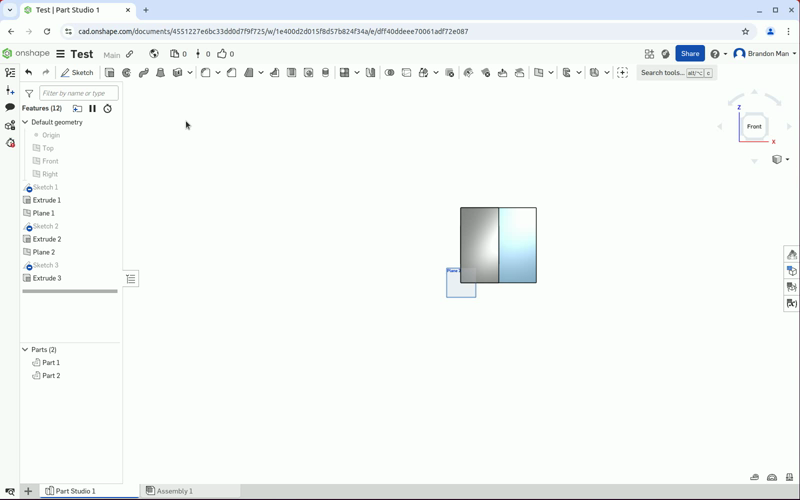
key(shift+h)
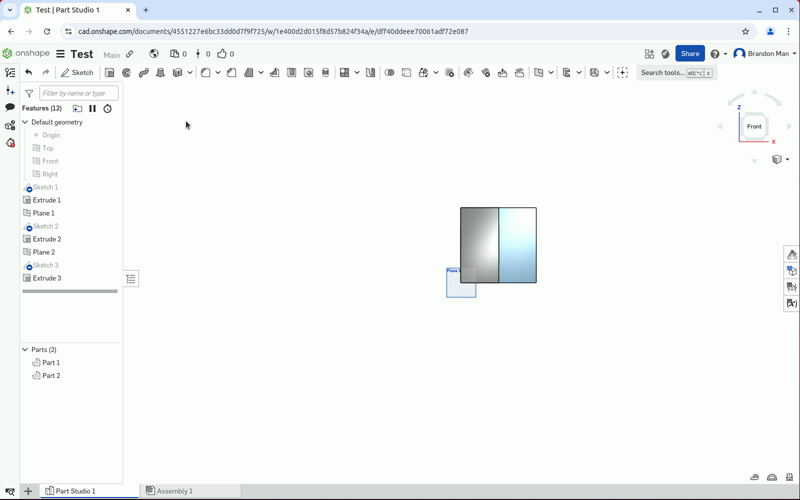
key(shift+h)
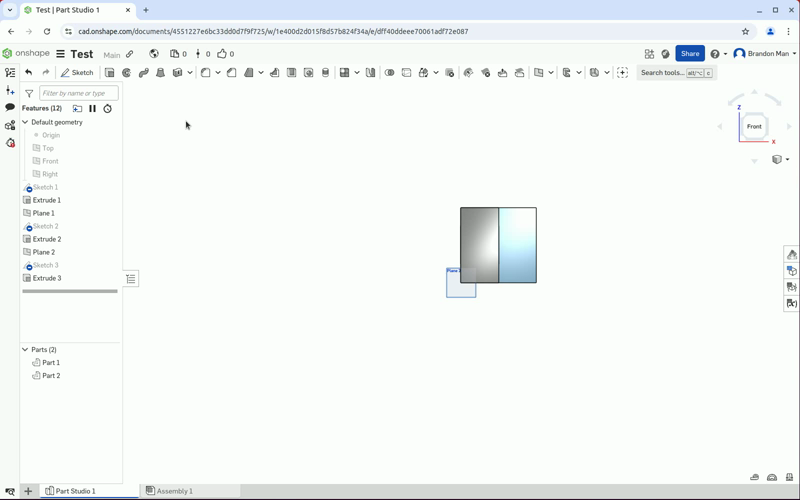
mouse_move(73, 189)
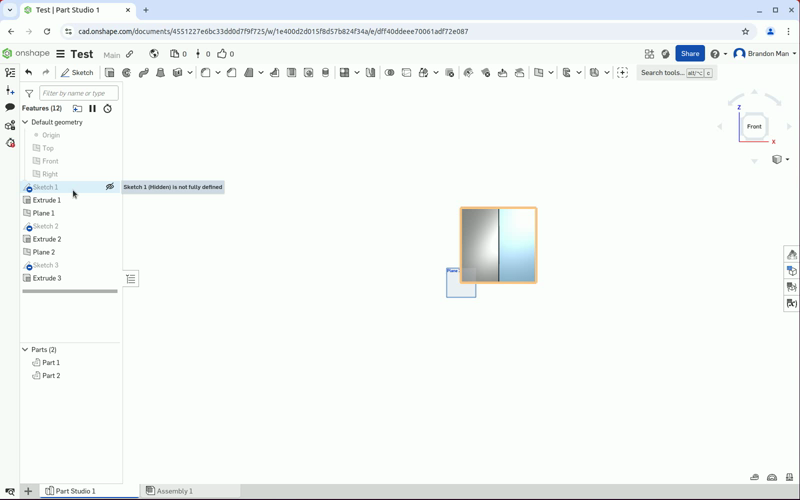
click(73, 189)
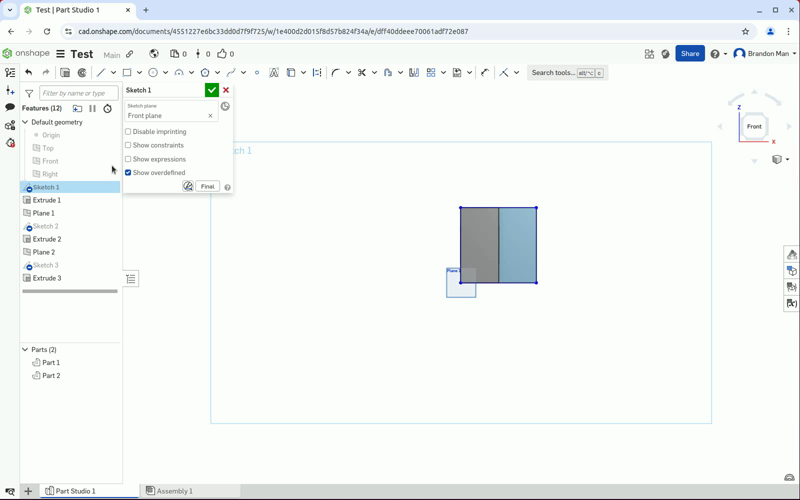
mouse_move(229, 92)
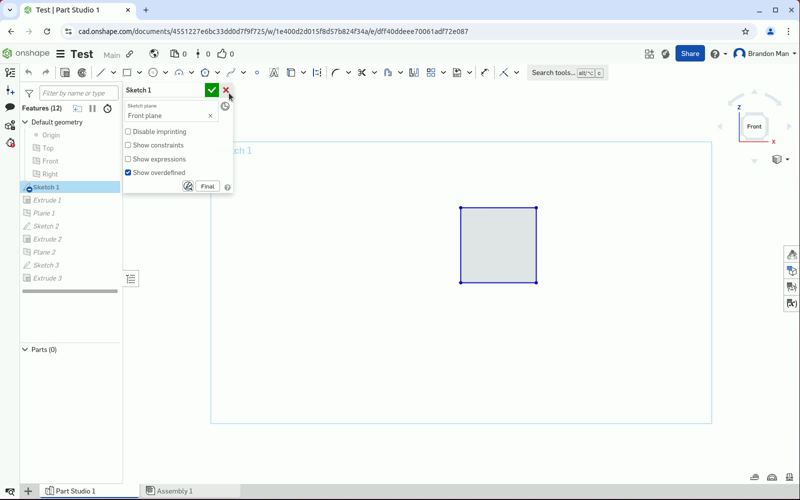
click(229, 92)
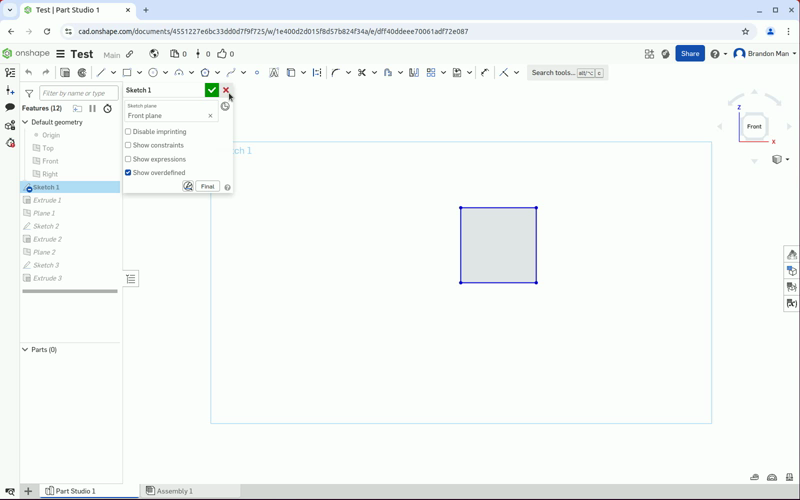
key(shift+s)
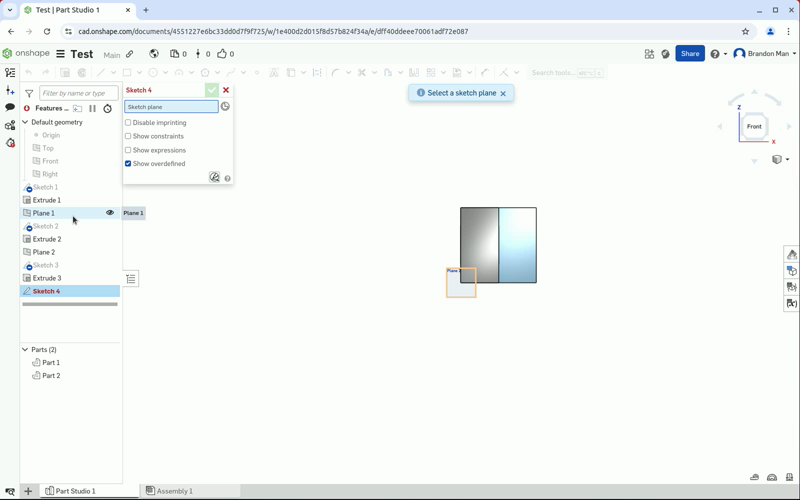
scroll(3)
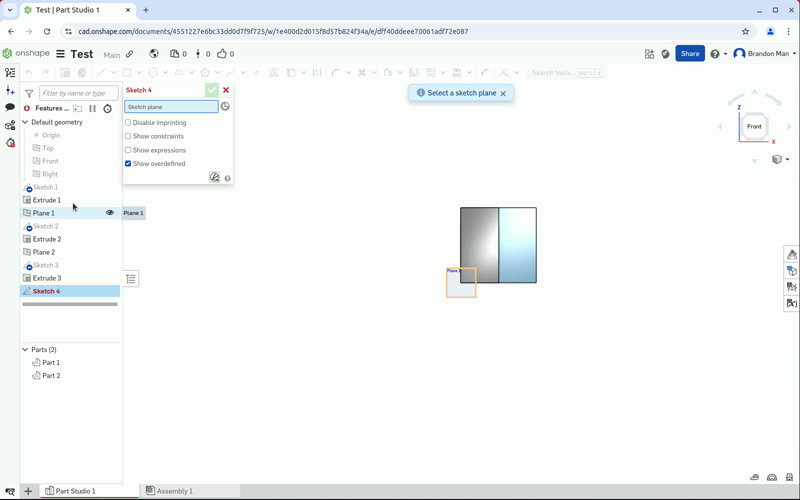
mouse_move(73, 163)
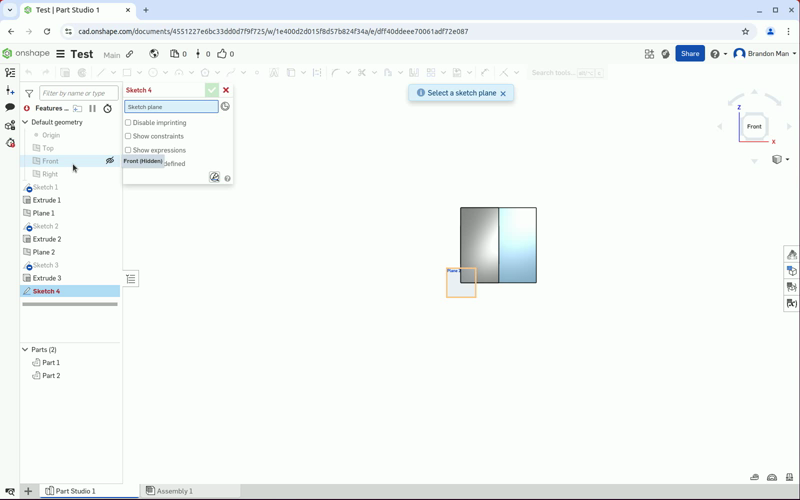
click(73, 163)
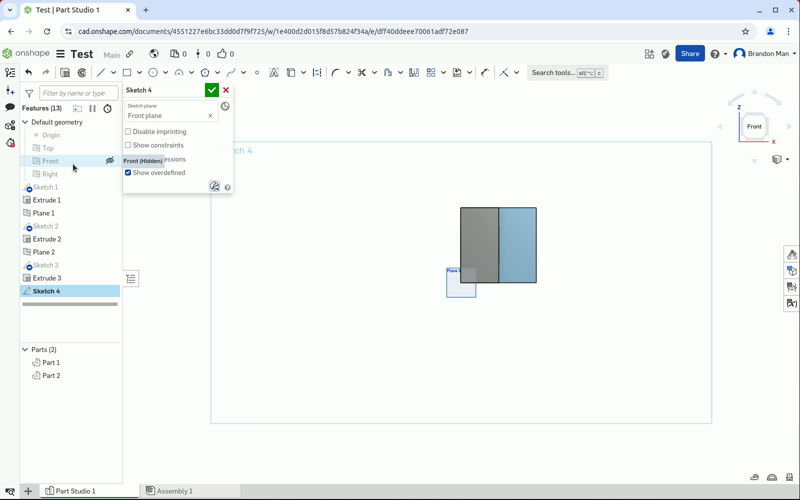
mouse_move(73, 352)
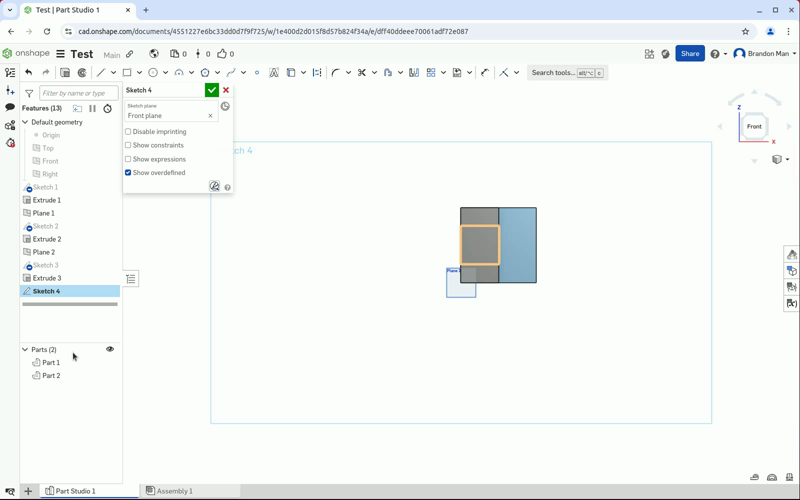
key(y)
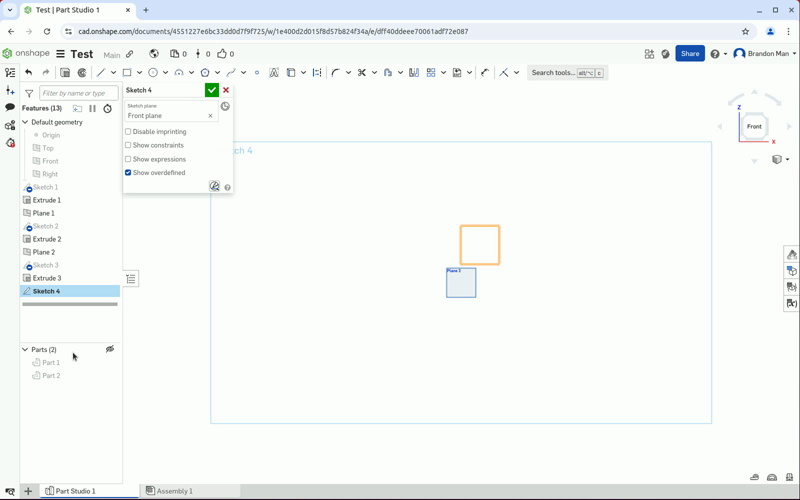
key(a)
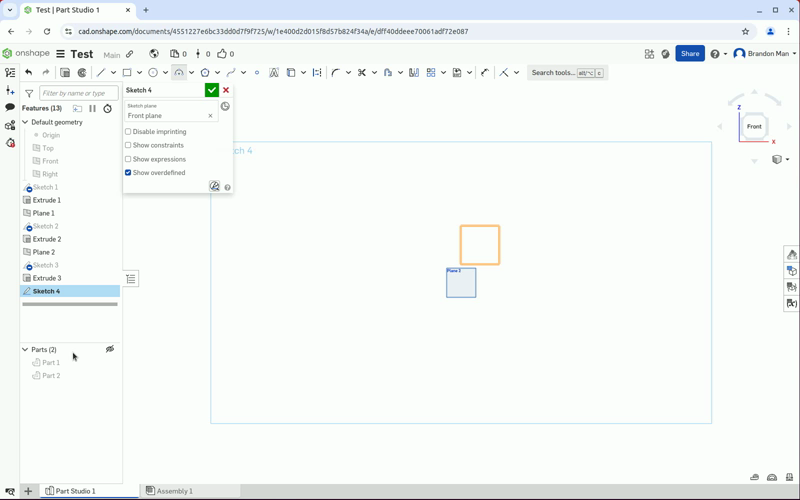
key_down(shift)
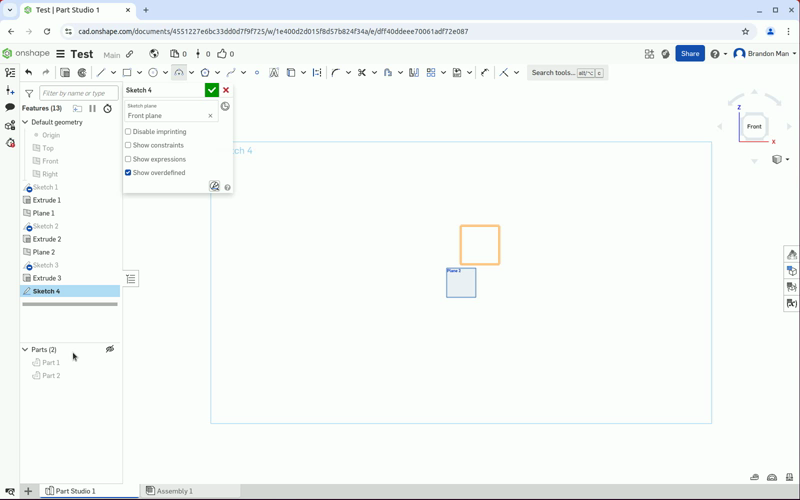
mouse_move(535, 282)
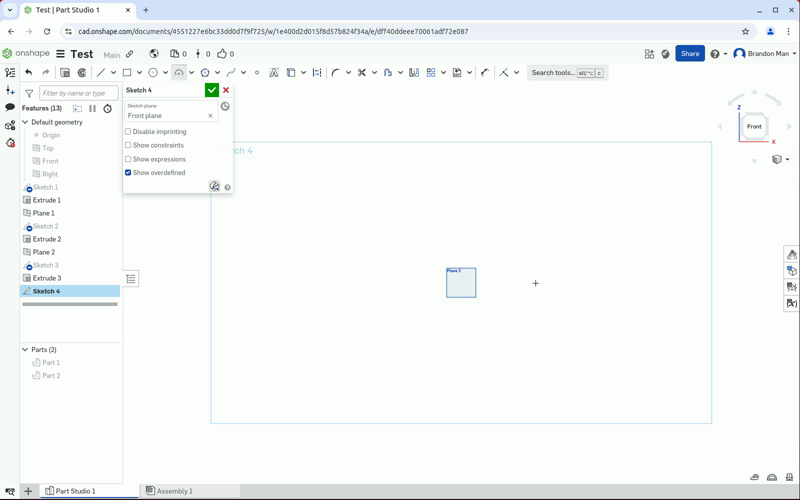
click(535, 282)
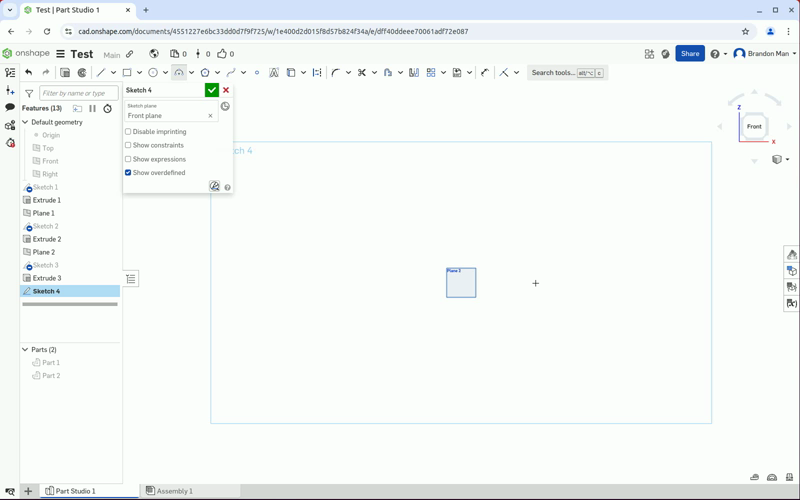
key_up(shift)
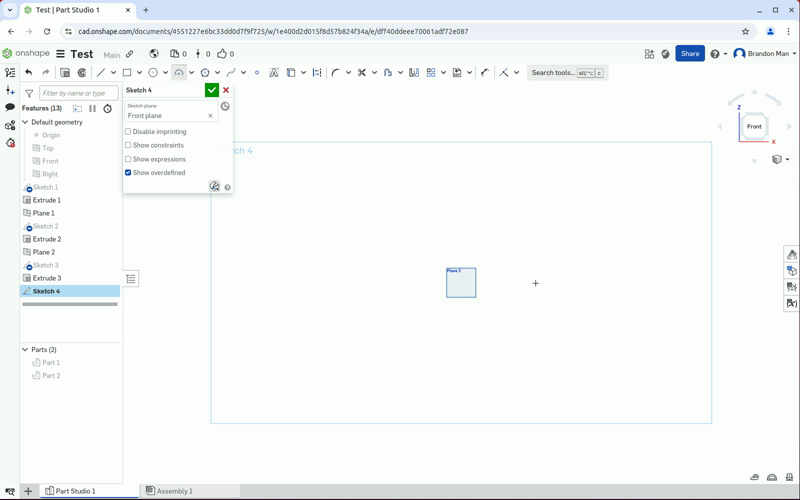
key_down(shift)
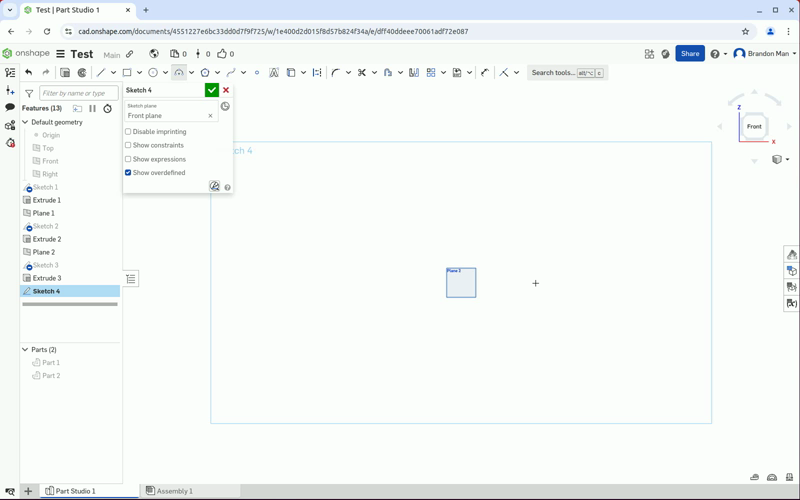
mouse_move(535, 207)
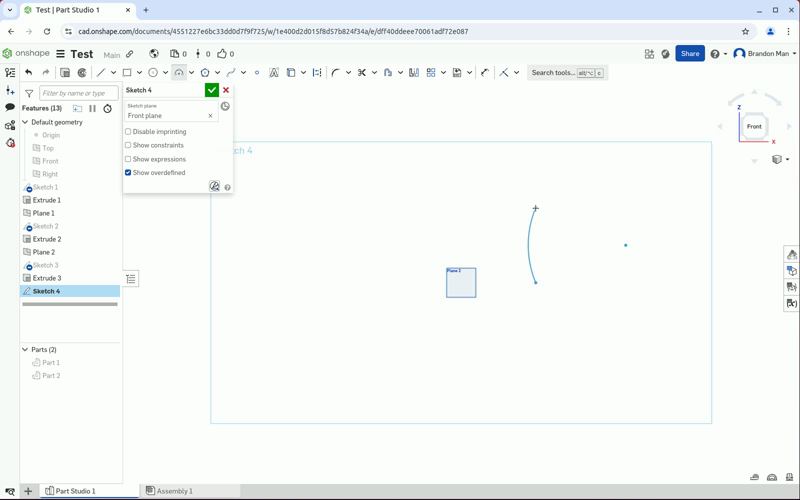
click(535, 207)
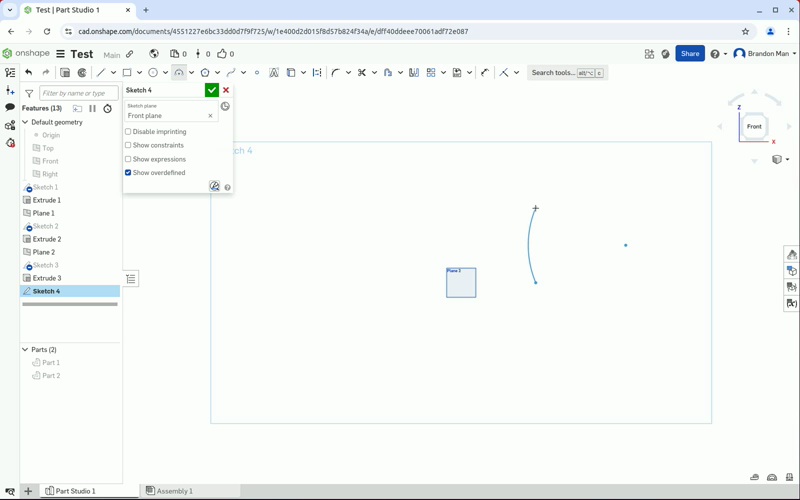
mouse_move(573, 245)
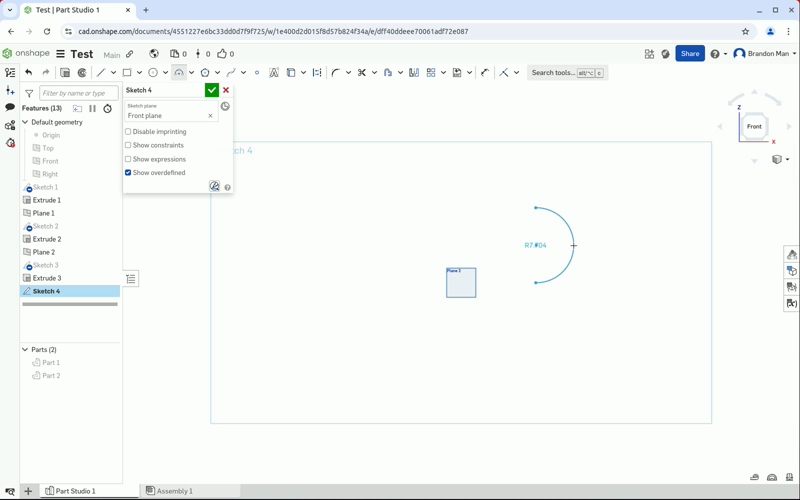
click(573, 245)
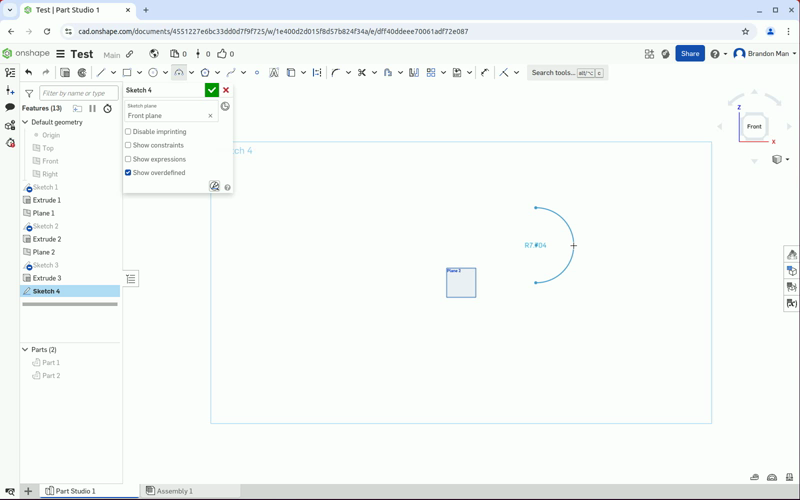
key_up(shift)
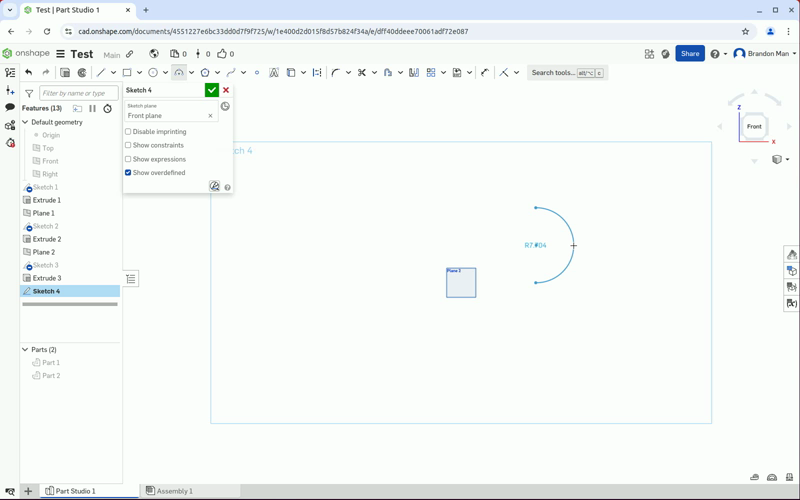
key(esc)
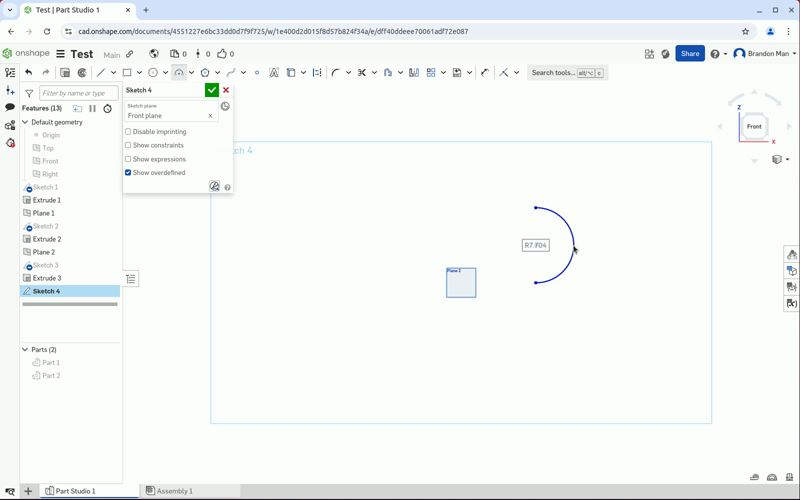
key(l)
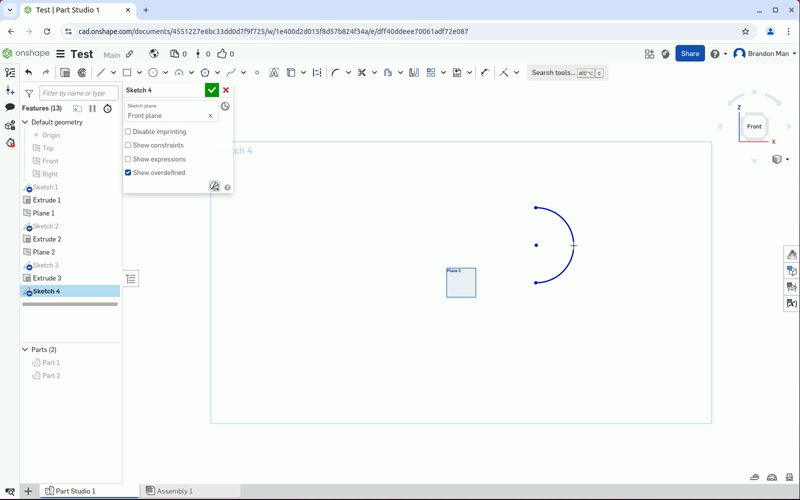
mouse_move(535, 207)
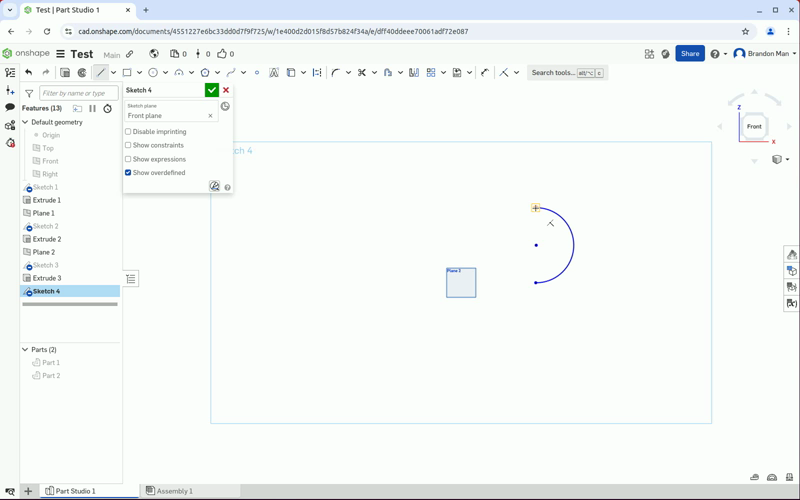
click(535, 207)
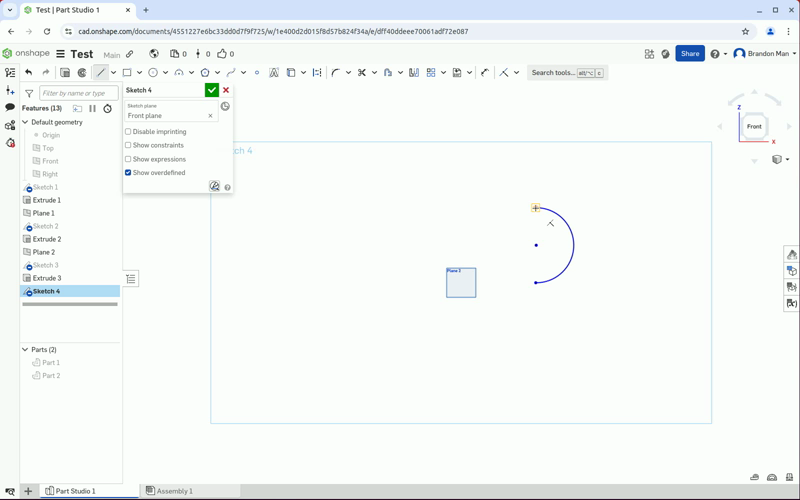
key_down(shift)
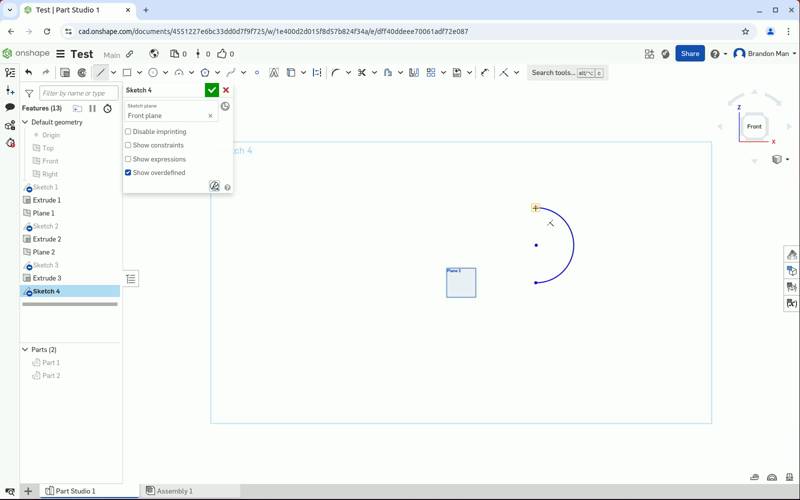
mouse_move(535, 282)
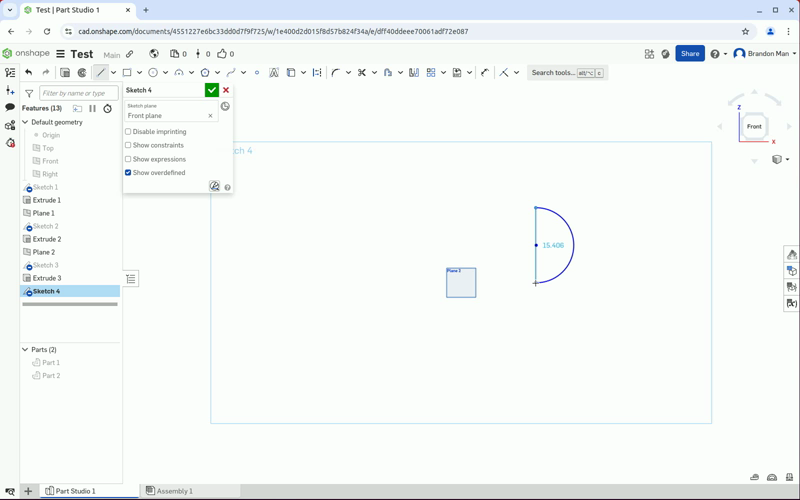
key_up(shift)
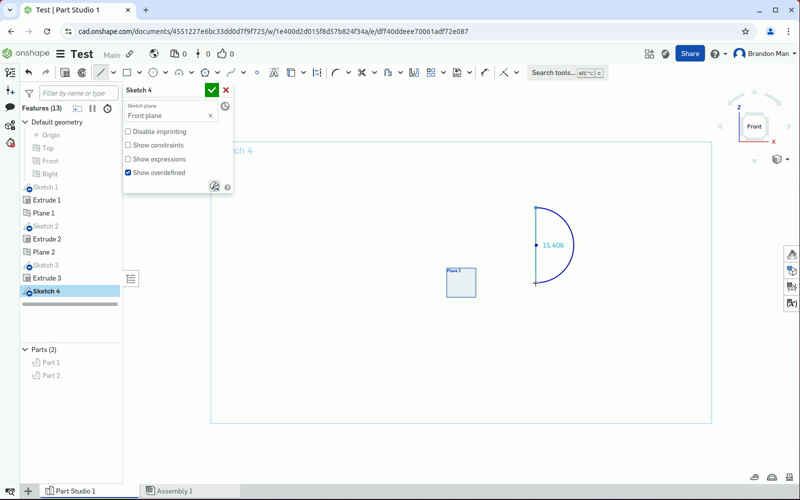
click(535, 282)
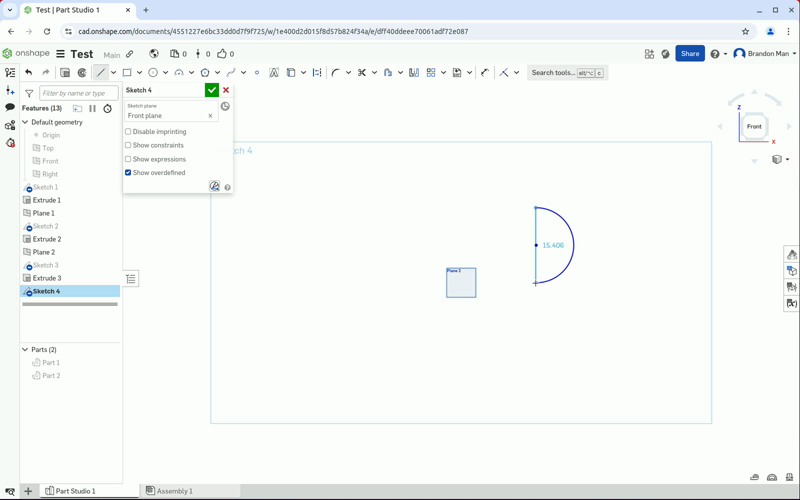
key(esc)
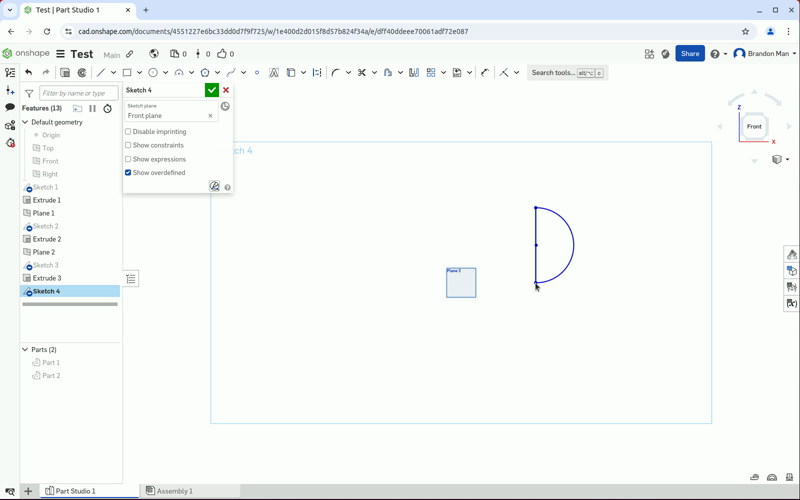
mouse_move(537, 278)
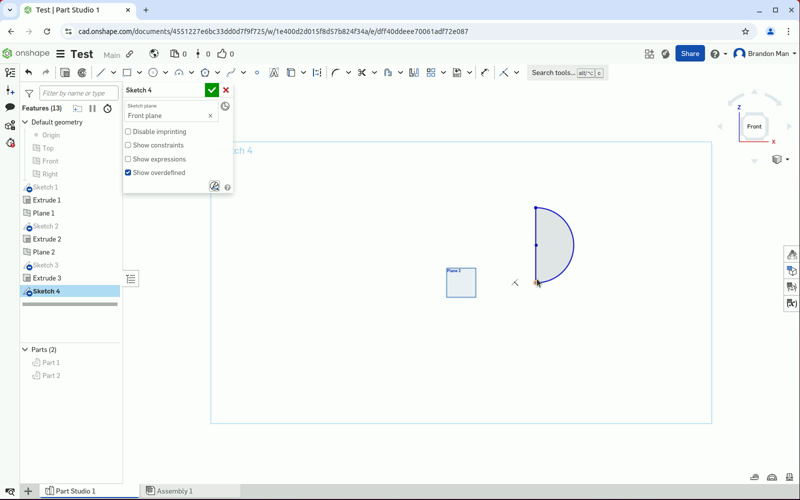
scroll(6)
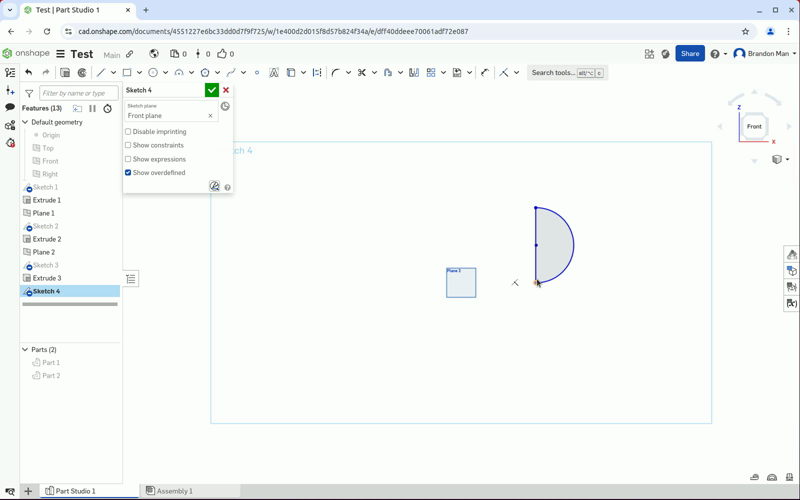
scroll(6)
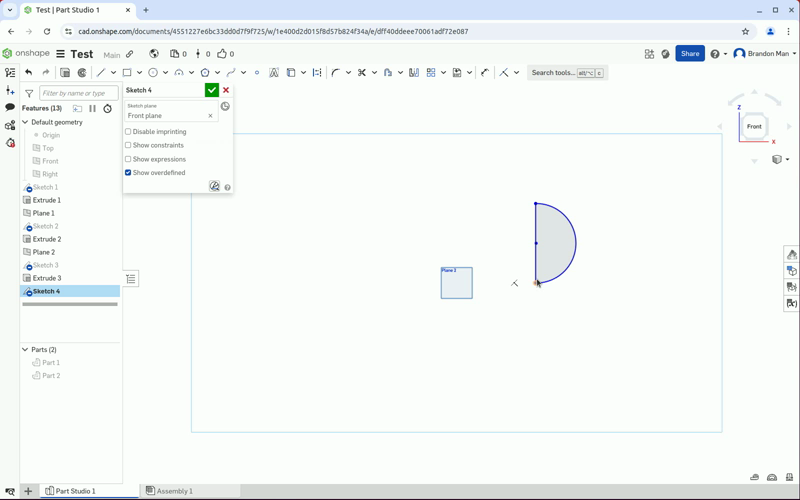
scroll(6)
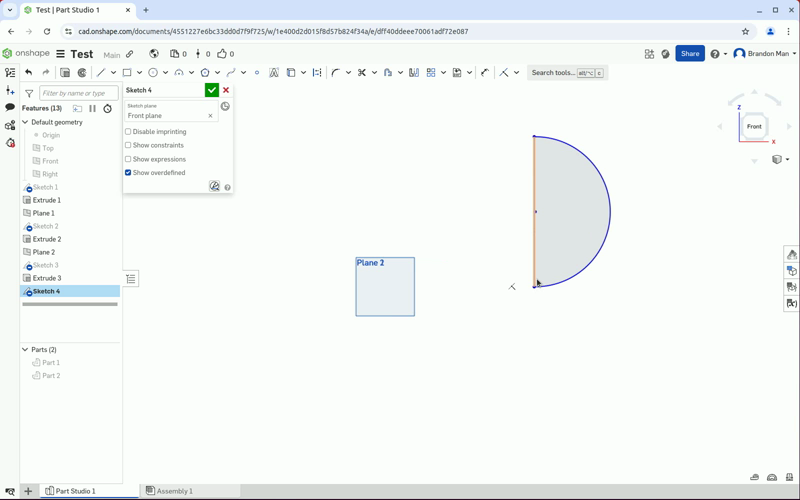
scroll(6)
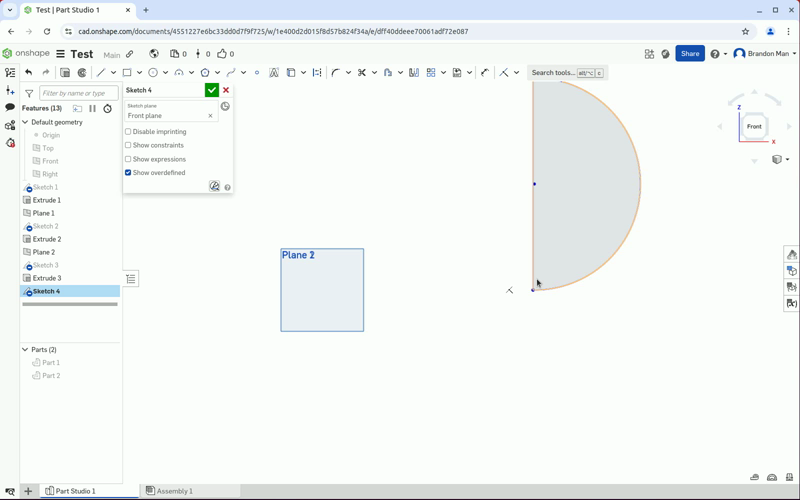
scroll(6)
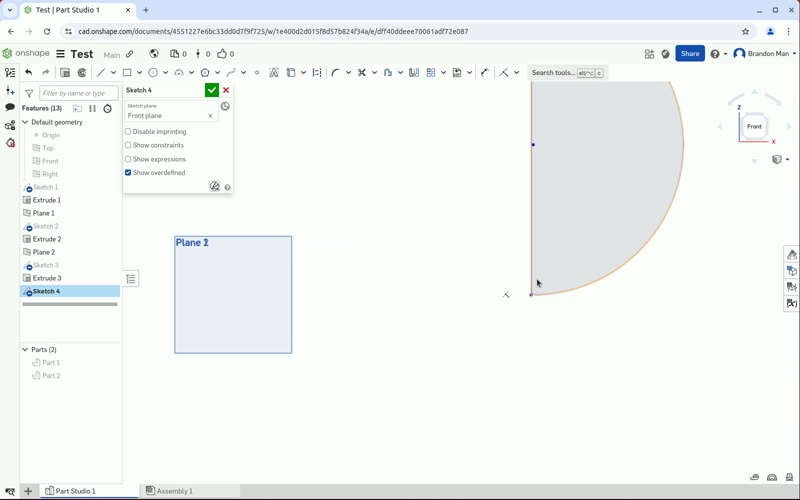
scroll(6)
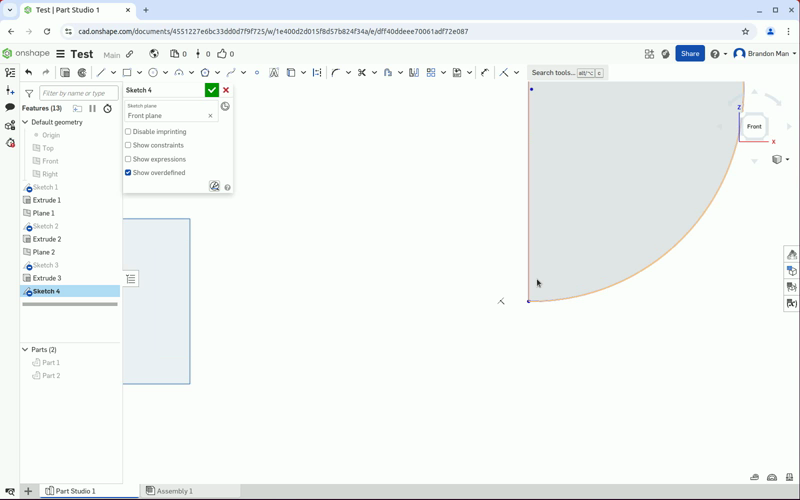
scroll(6)
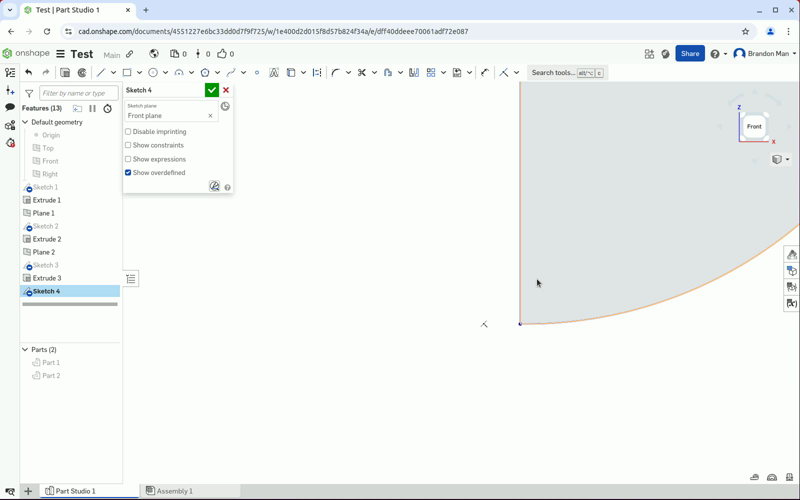
click(537, 278)
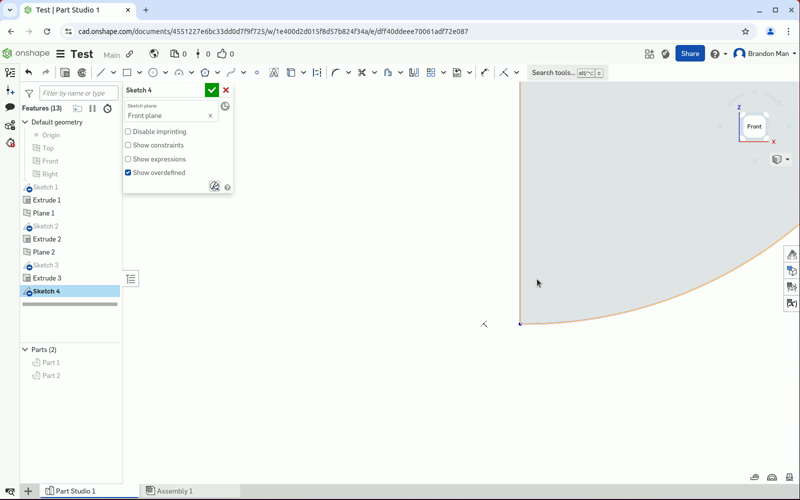
scroll(-6)
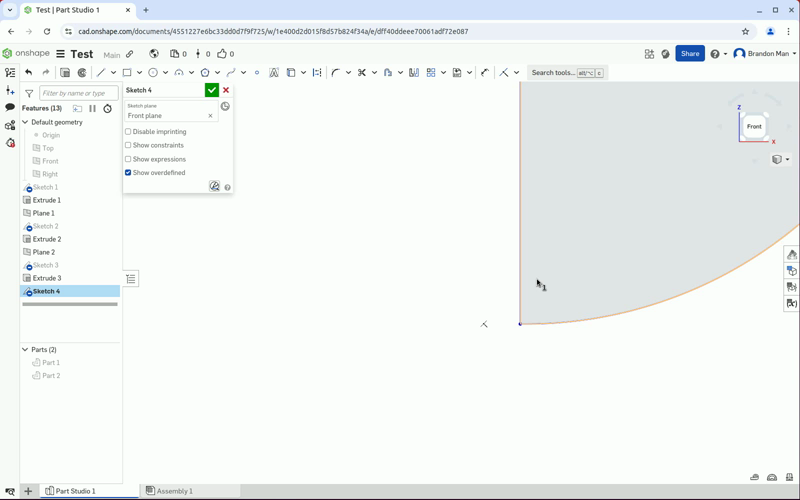
scroll(-6)
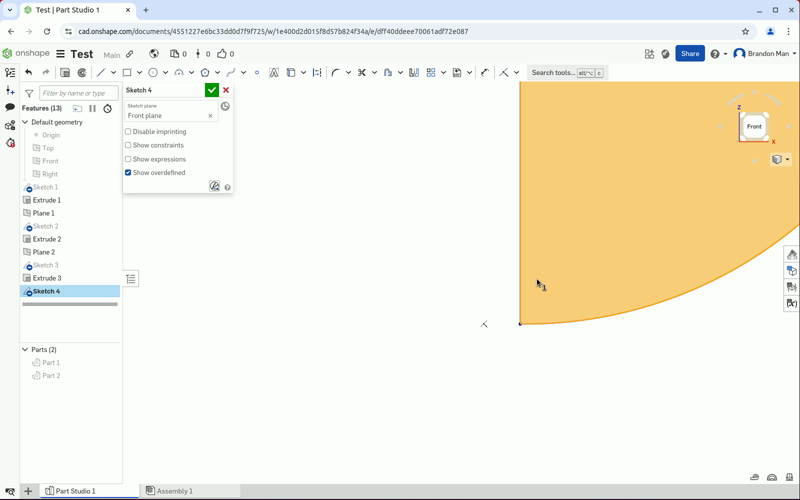
scroll(-6)
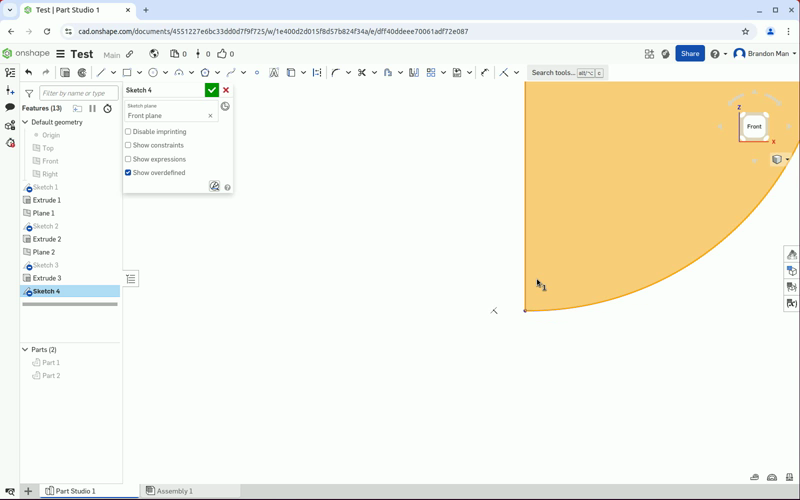
scroll(-6)
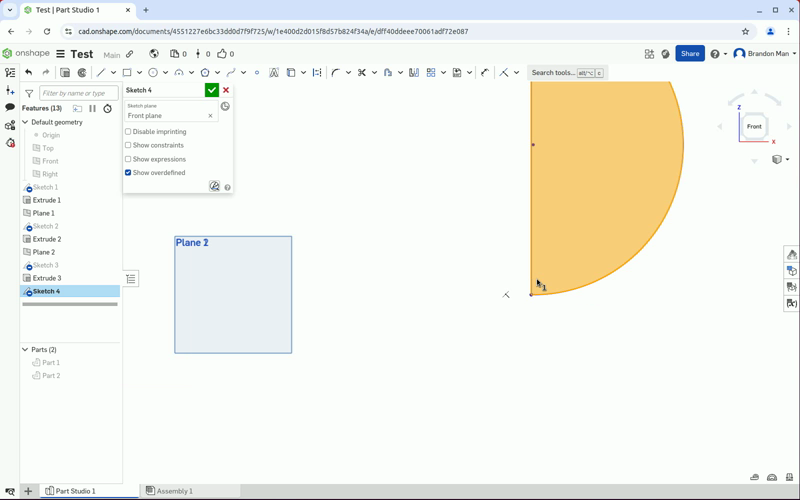
scroll(-6)
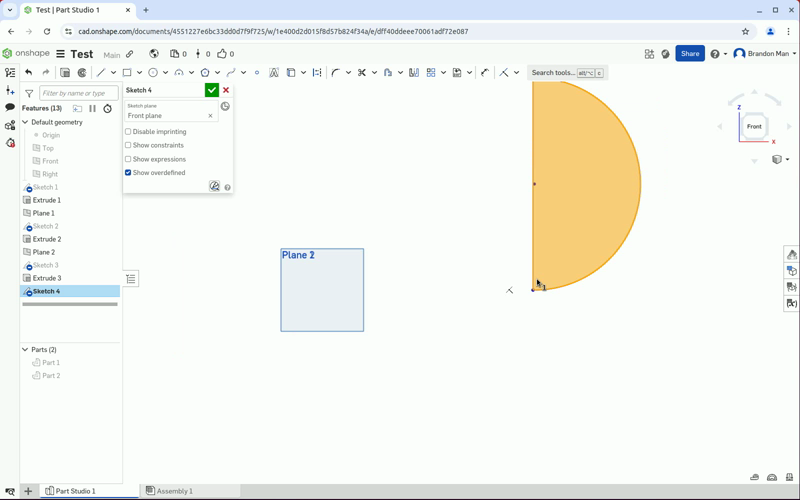
scroll(-6)
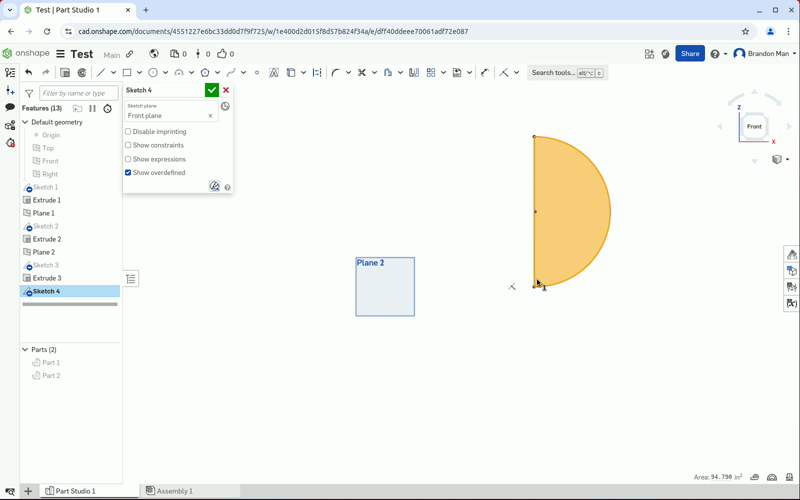
scroll(-6)
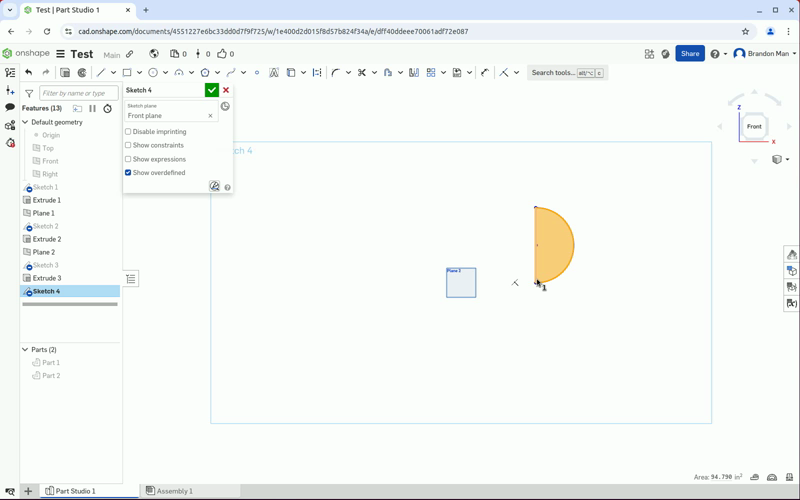
mouse_move(73, 352)
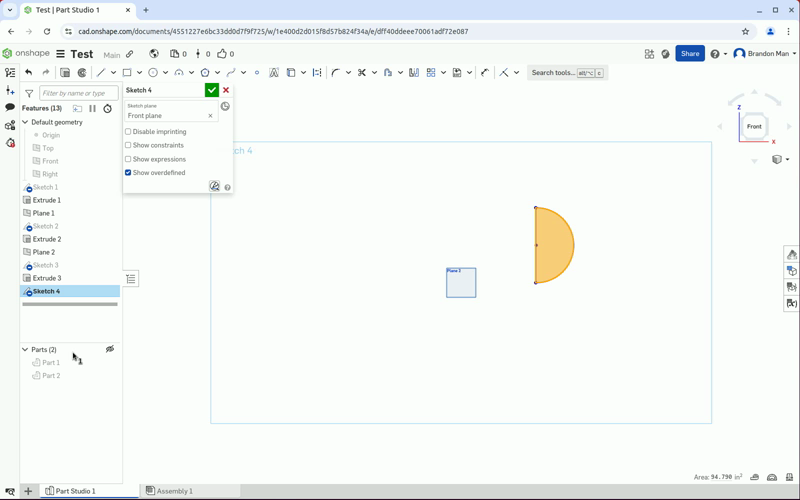
key(shift+y)
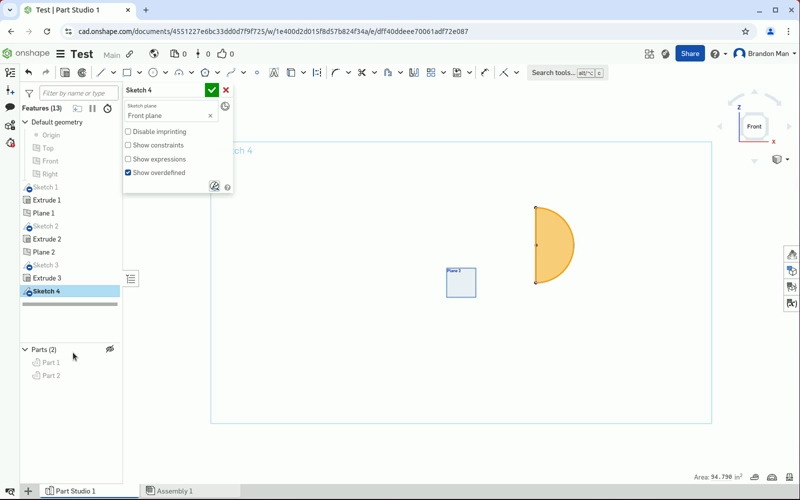
key(shift+e)
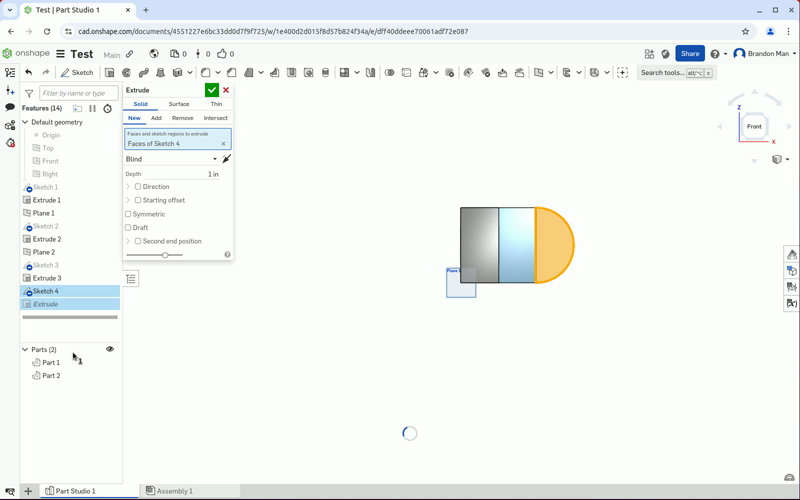
mouse_move(143, 106)
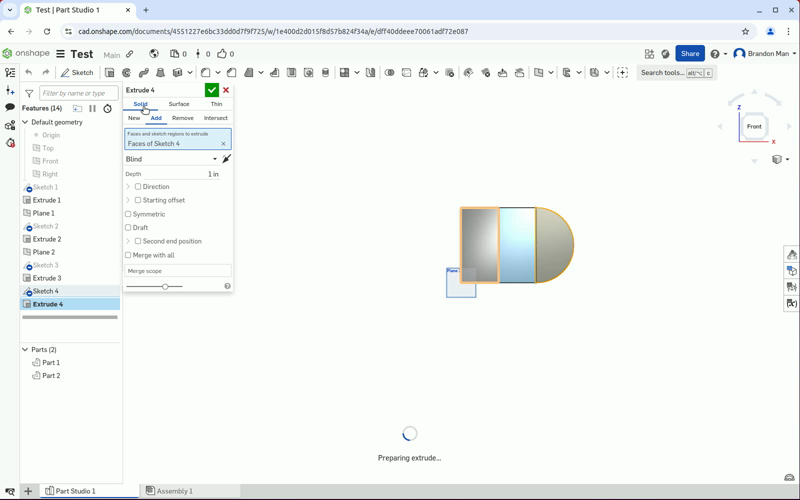
click(143, 106)
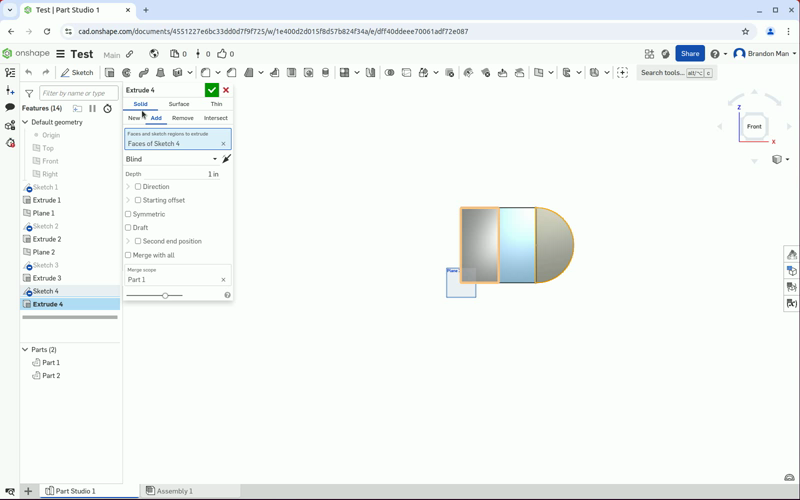
mouse_move(137, 120)
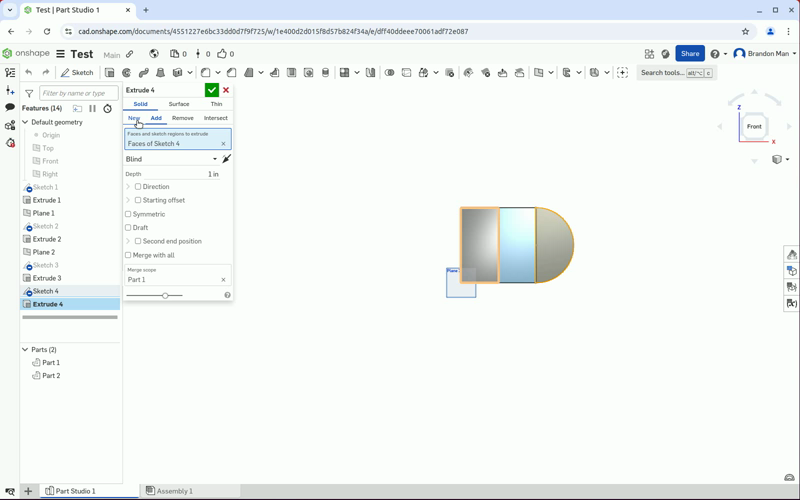
click(137, 120)
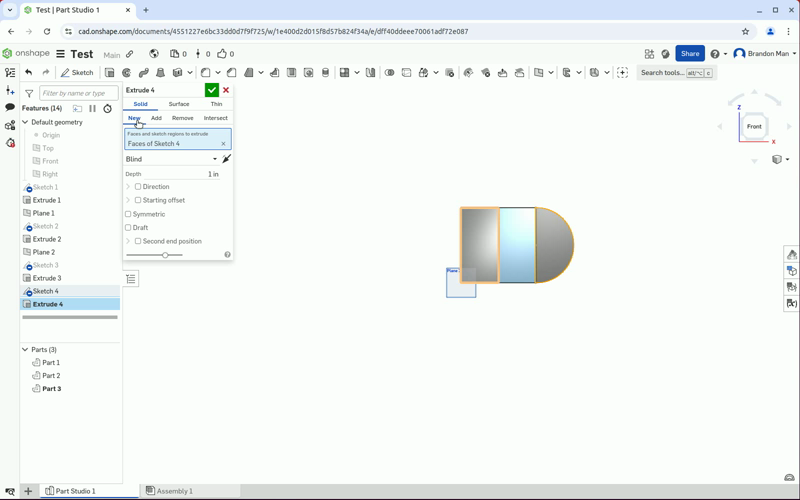
key(tab, 4)
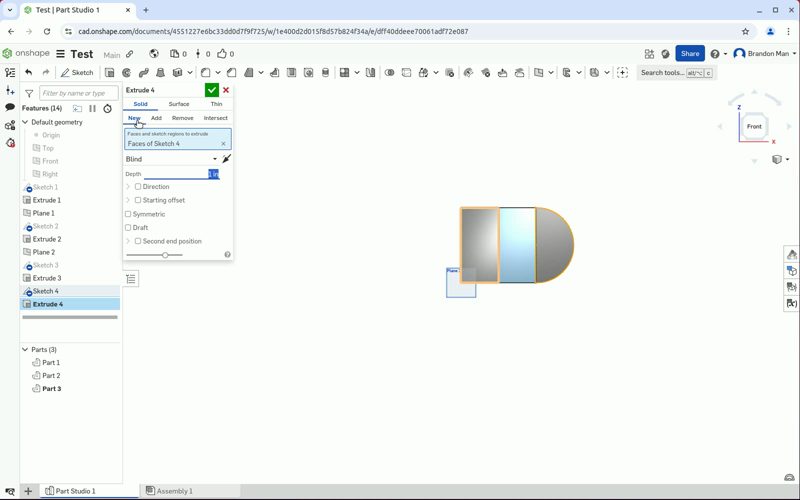
text(7.703)
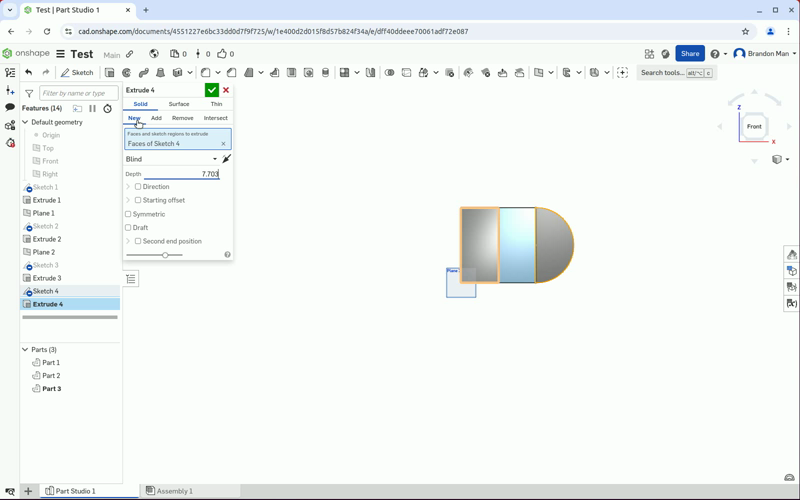
key(enter)
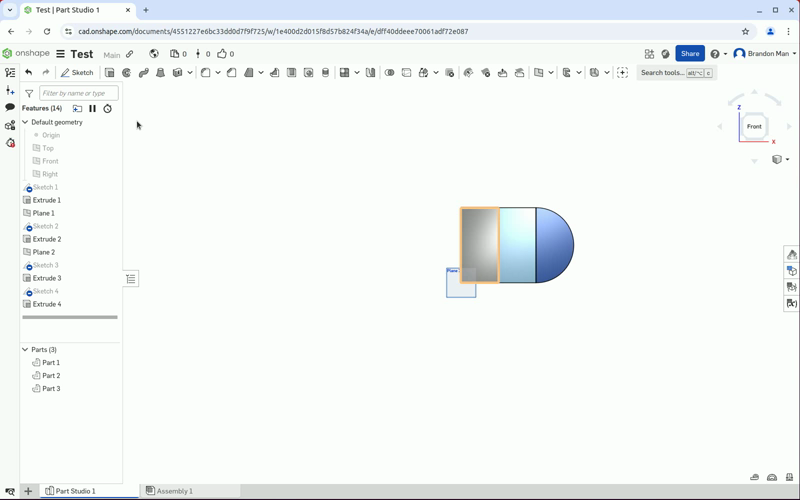
key(shift+h)
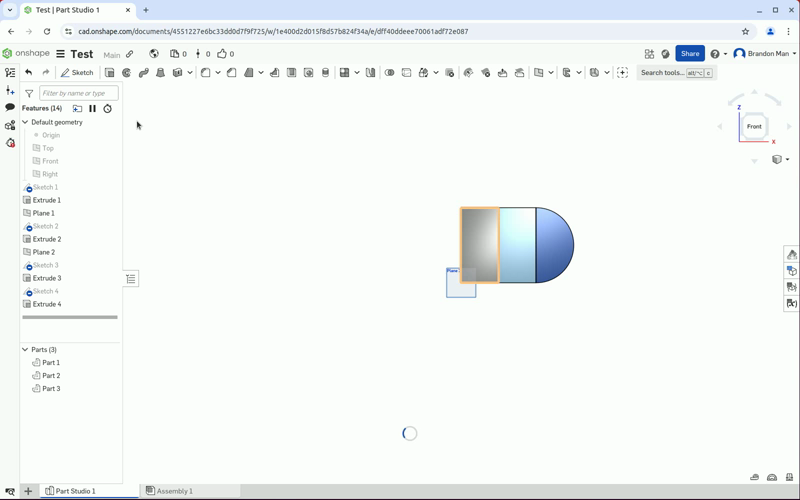
key(shift+h)
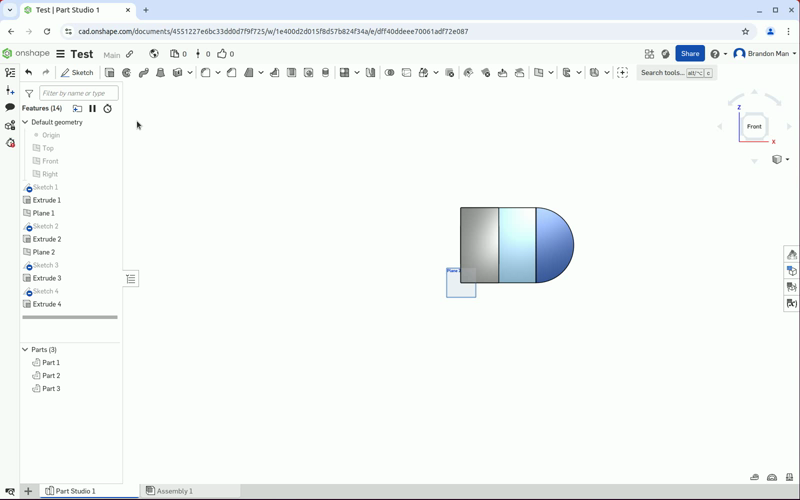
mouse_move(73, 189)
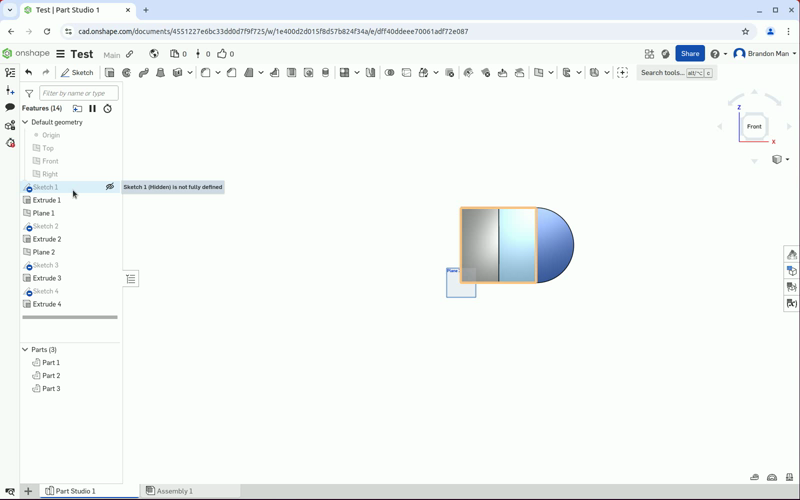
click(73, 189)
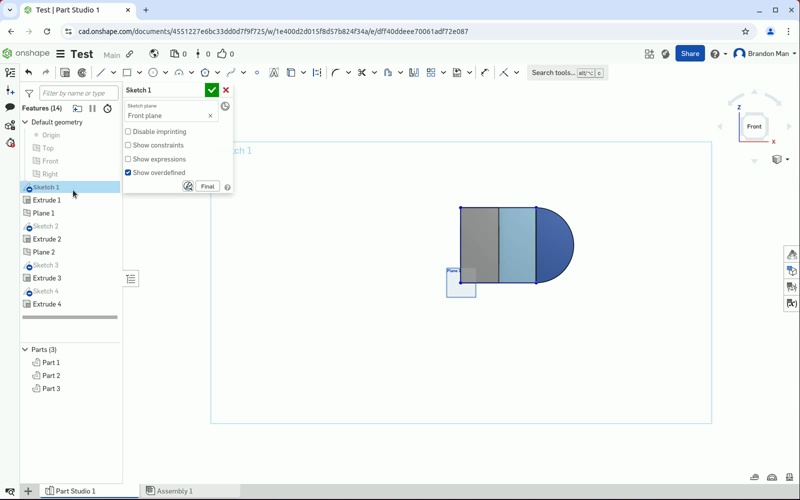
mouse_move(229, 92)
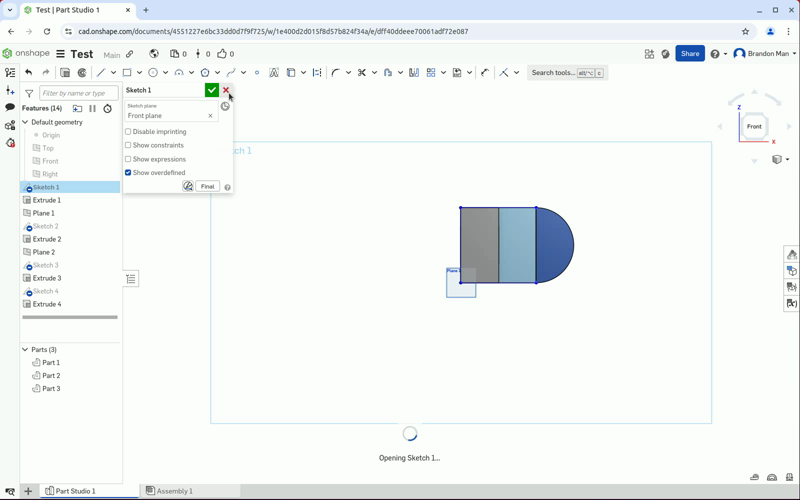
click(229, 92)
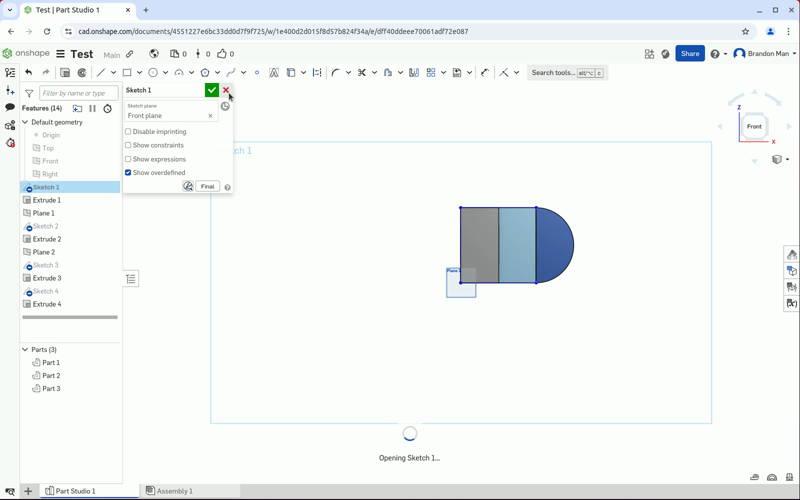
key(shift+s)
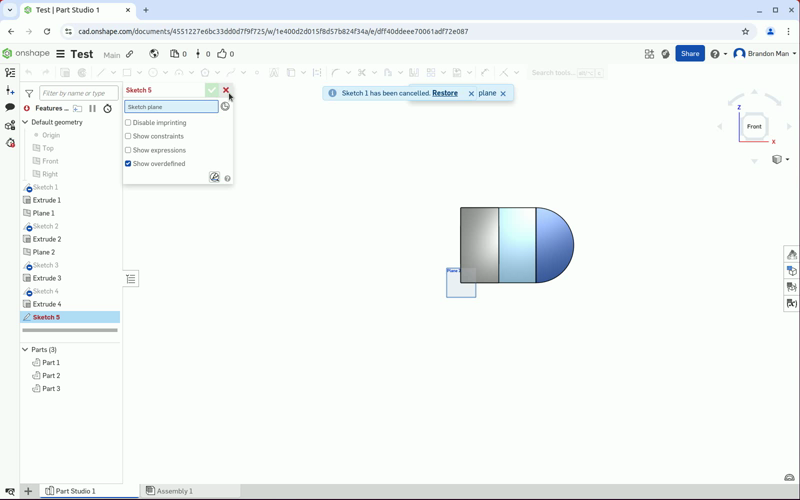
mouse_move(73, 215)
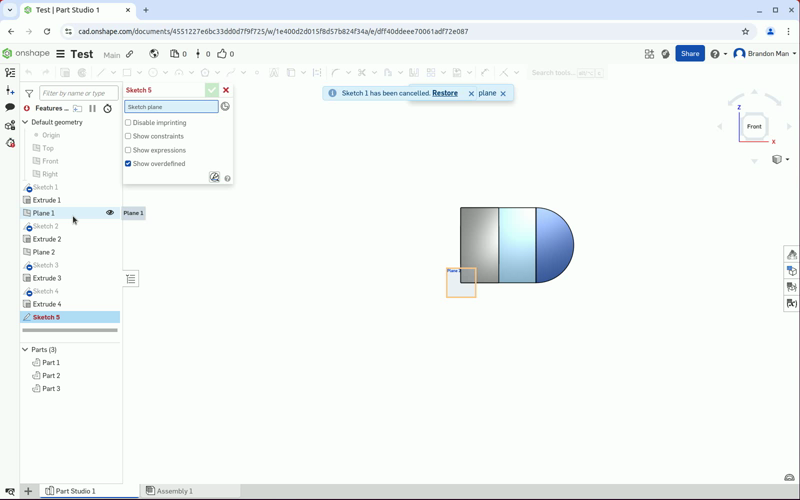
click(73, 215)
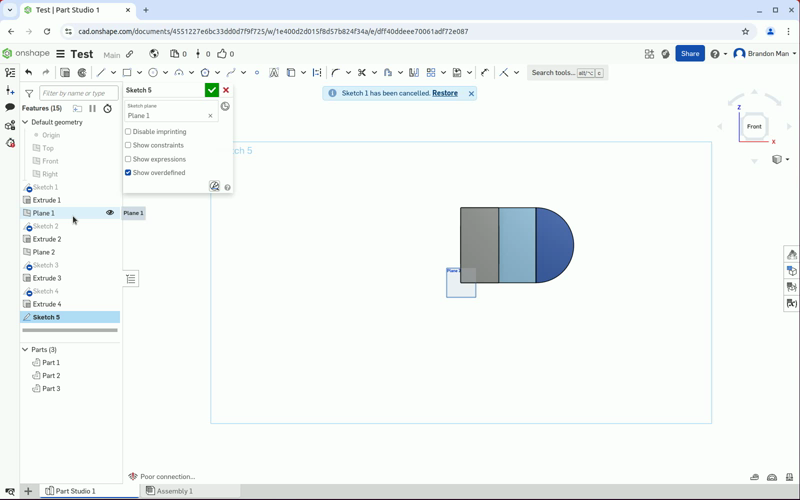
mouse_move(73, 352)
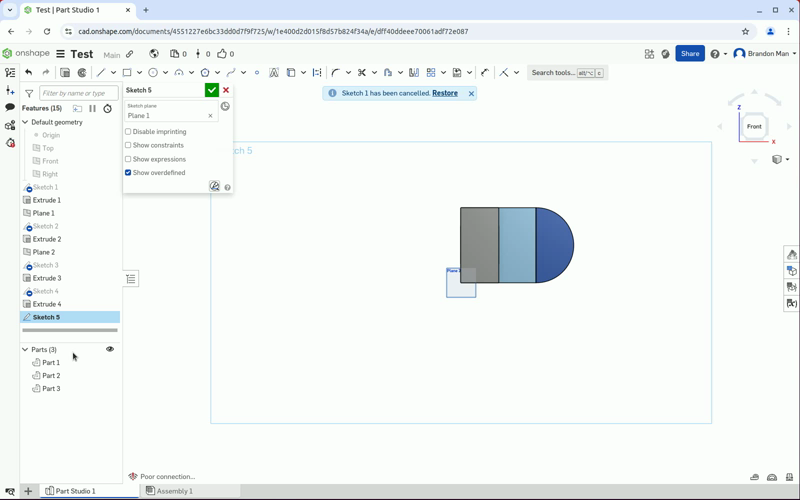
key(y)
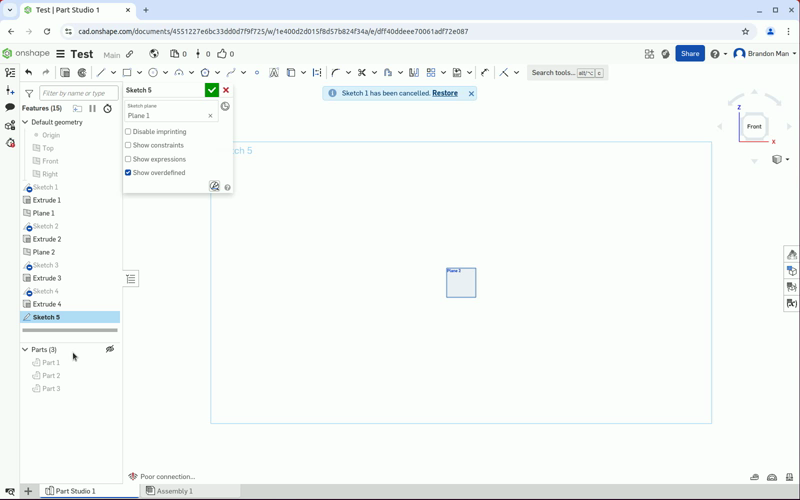
key(c)
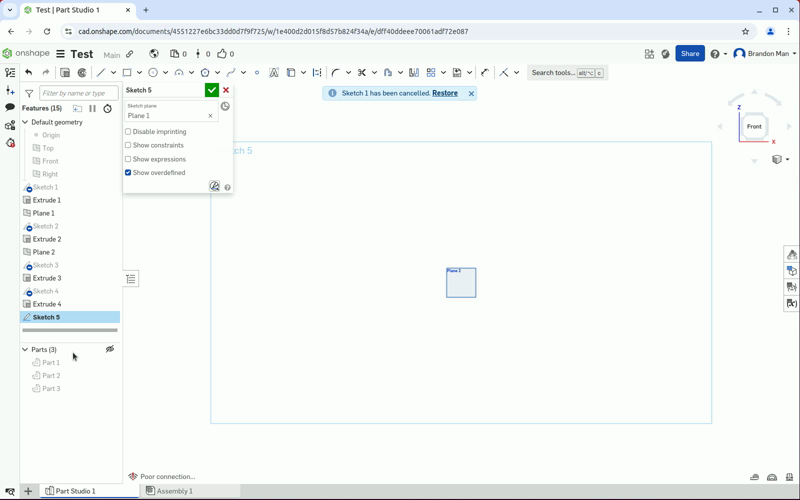
key_down(shift)
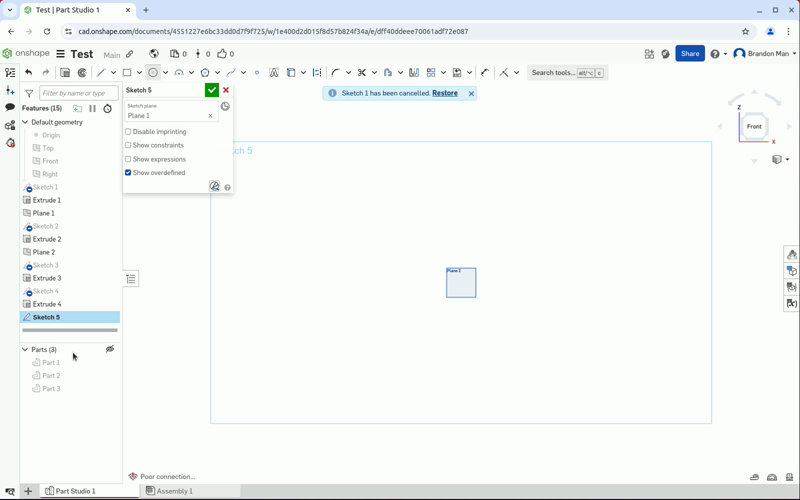
mouse_move(536, 245)
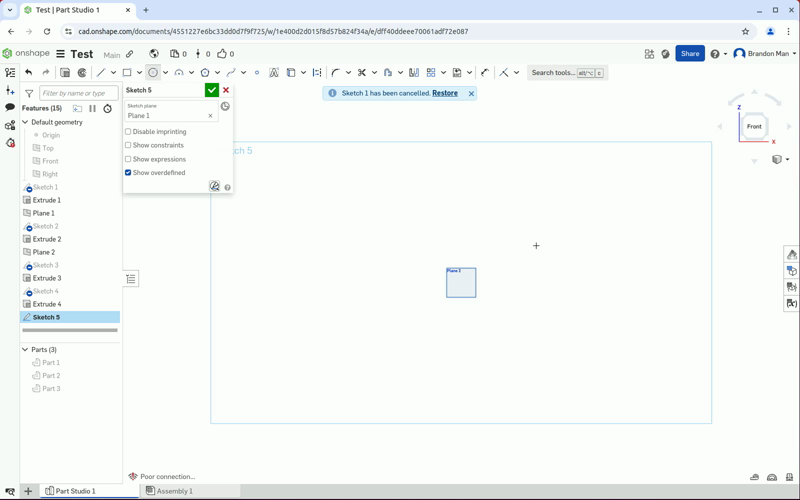
click(536, 245)
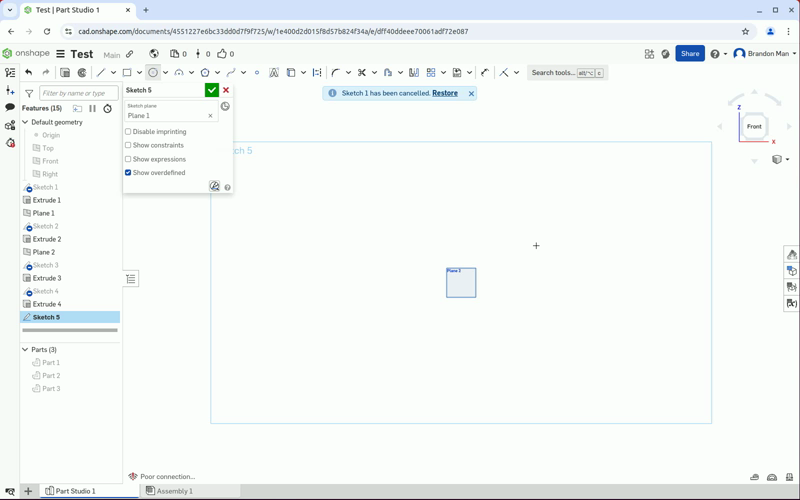
key_up(shift)
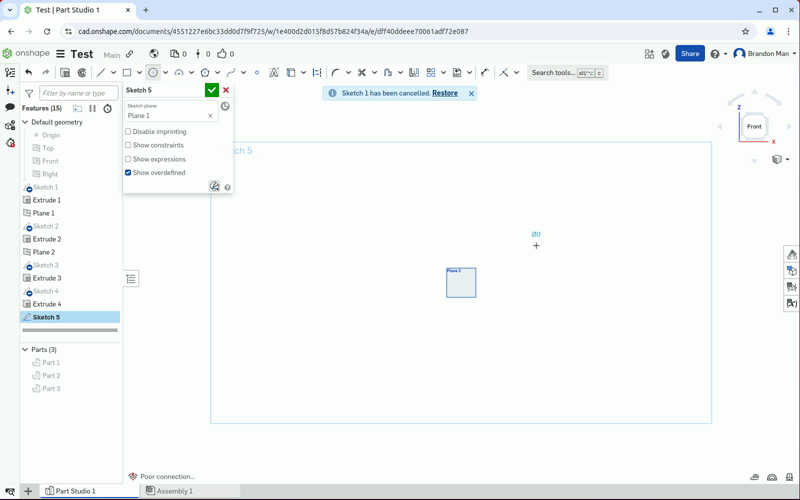
mouse_move(555, 245)
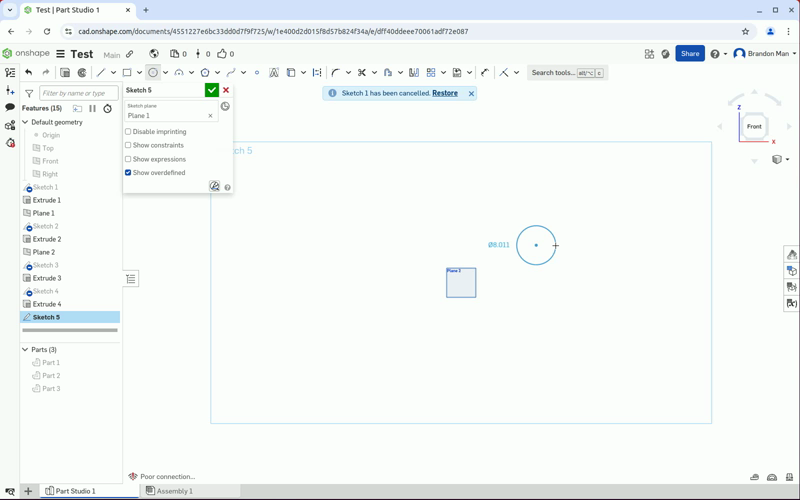
click(555, 245)
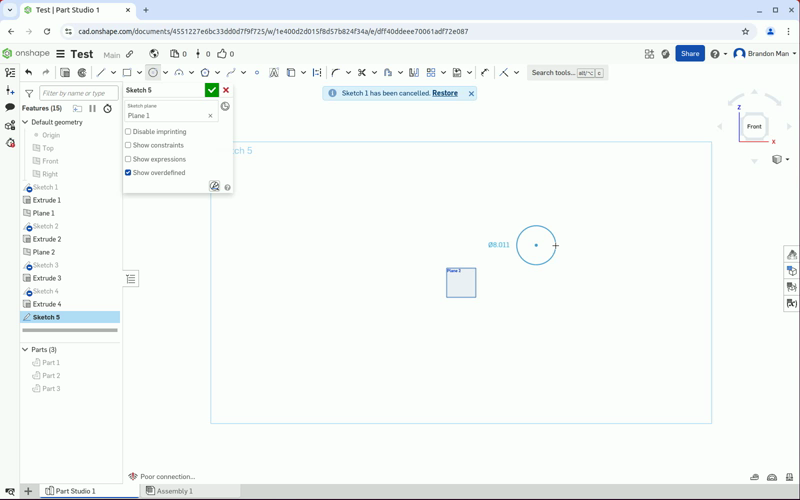
key(esc)
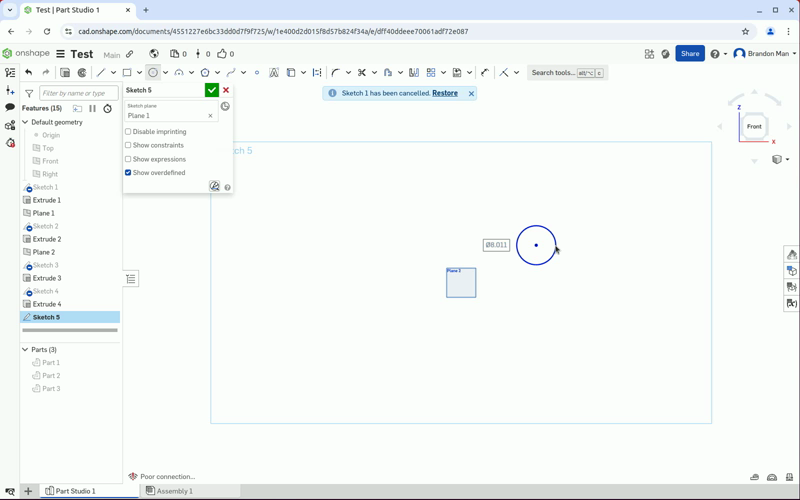
mouse_move(519, 245)
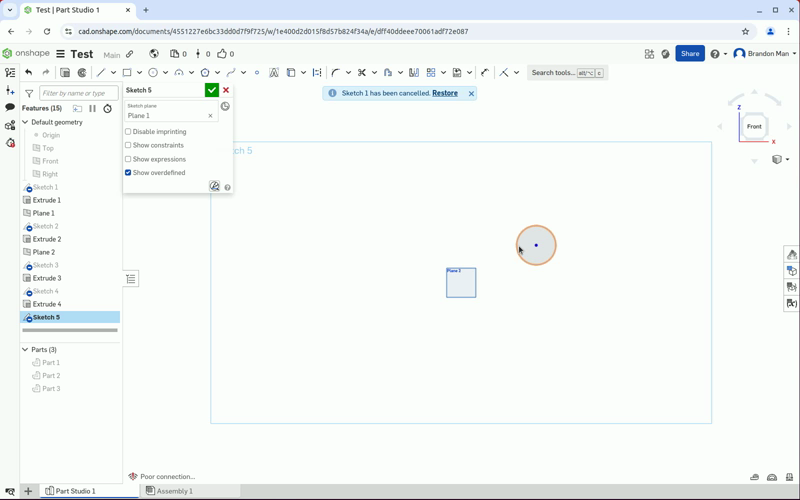
scroll(6)
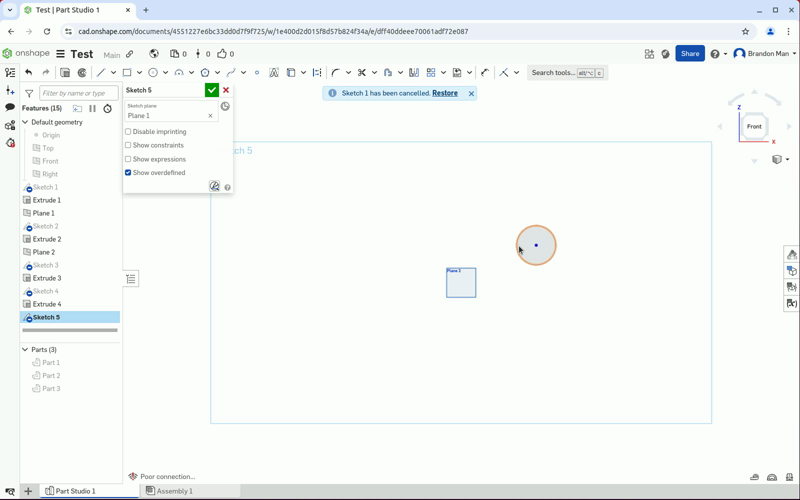
scroll(6)
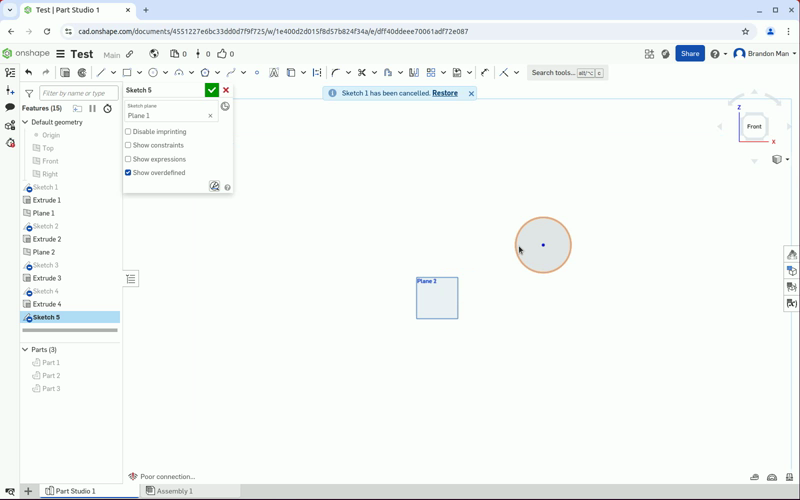
scroll(6)
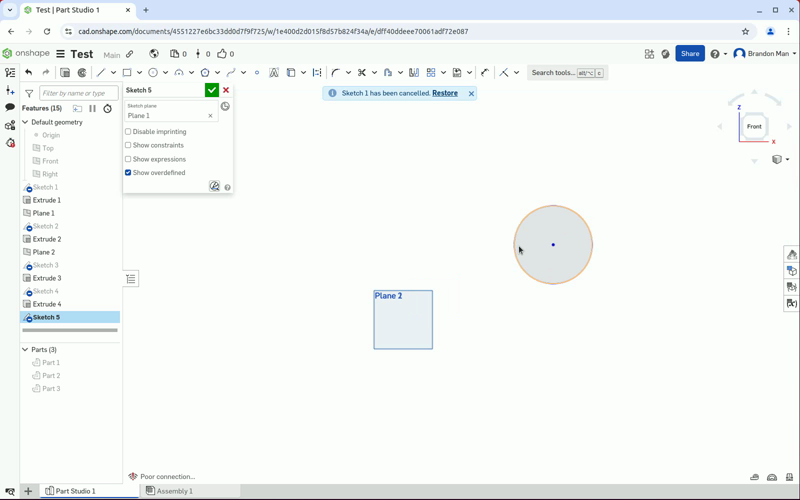
scroll(6)
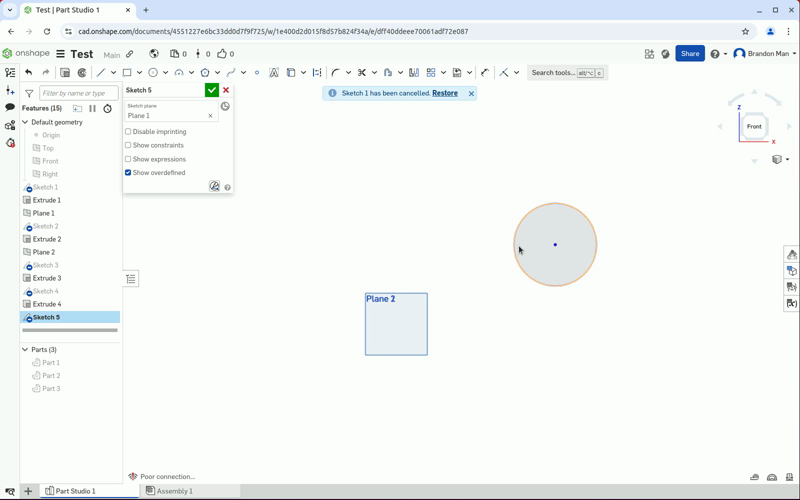
scroll(6)
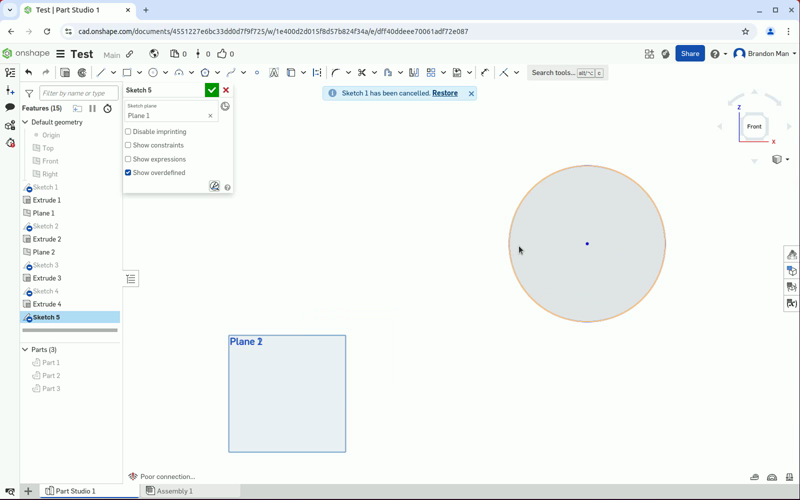
scroll(6)
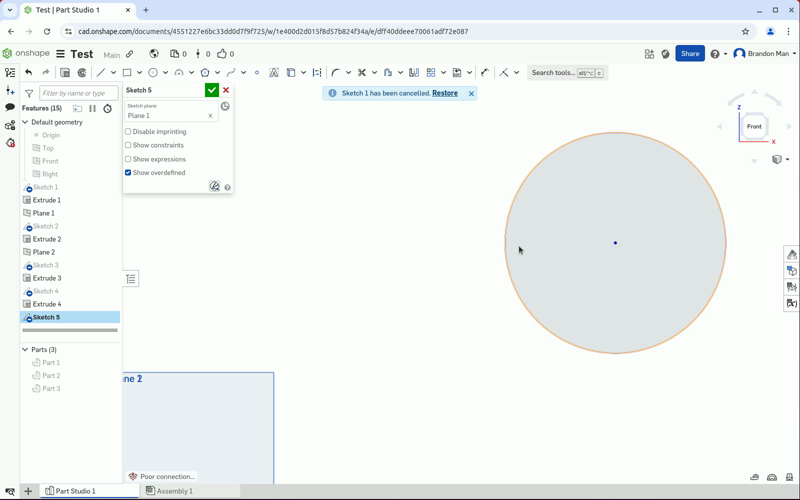
scroll(6)
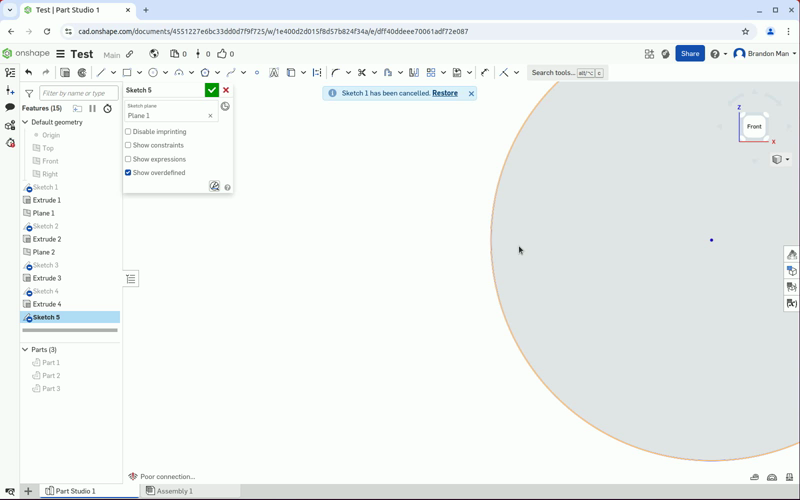
click(519, 245)
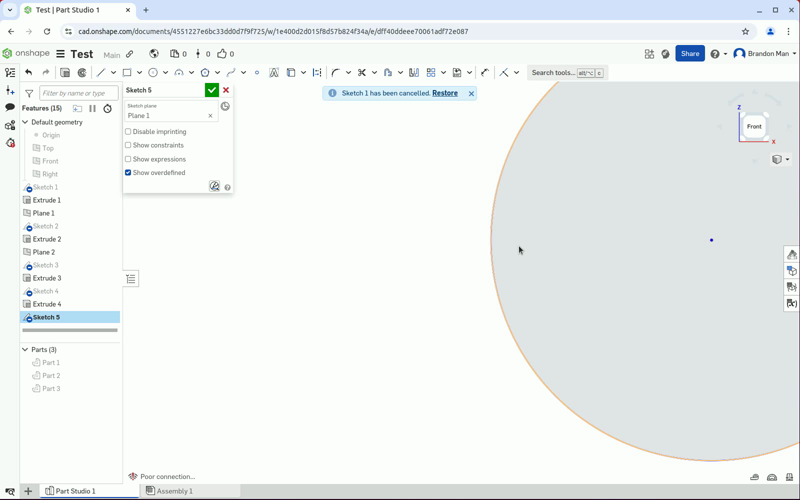
scroll(-6)
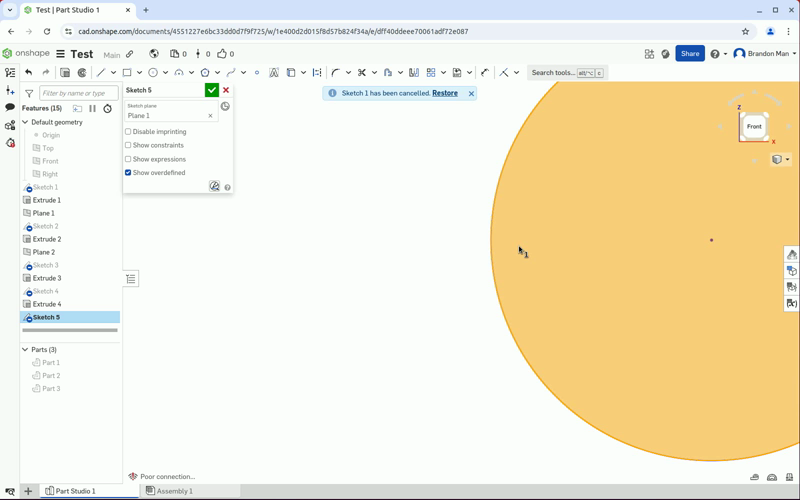
scroll(-6)
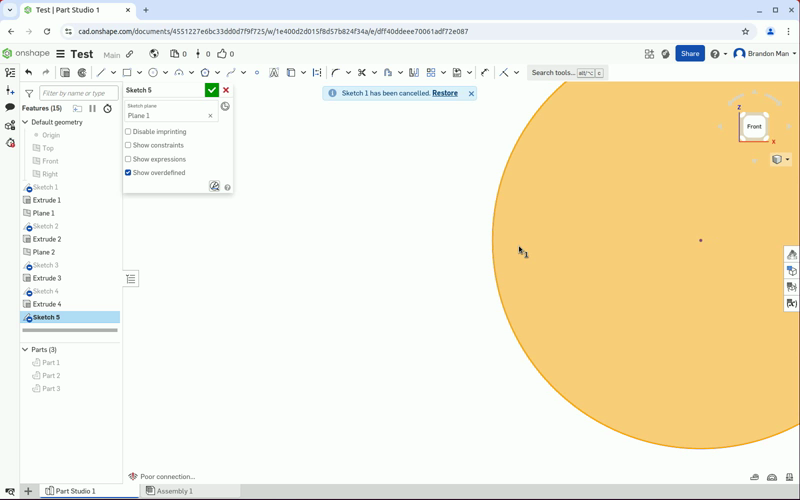
scroll(-6)
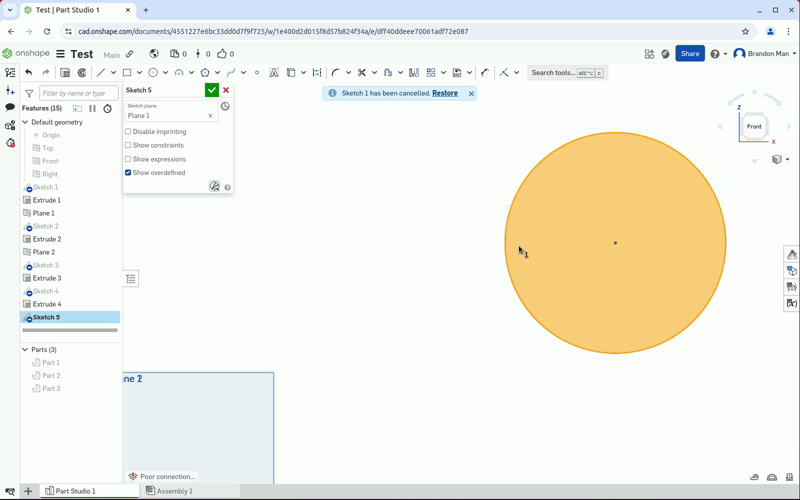
scroll(-6)
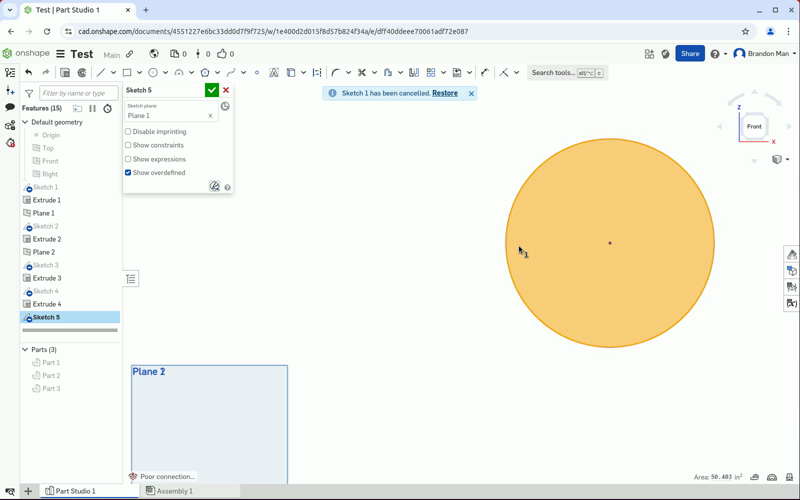
scroll(-6)
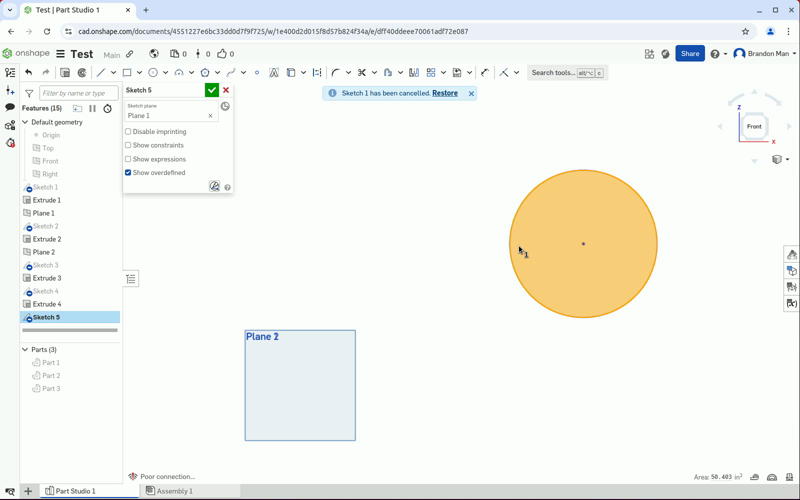
scroll(-6)
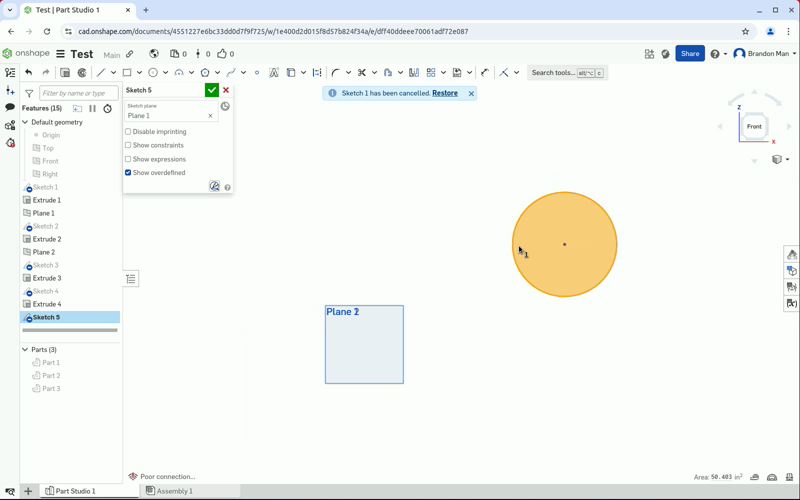
scroll(-6)
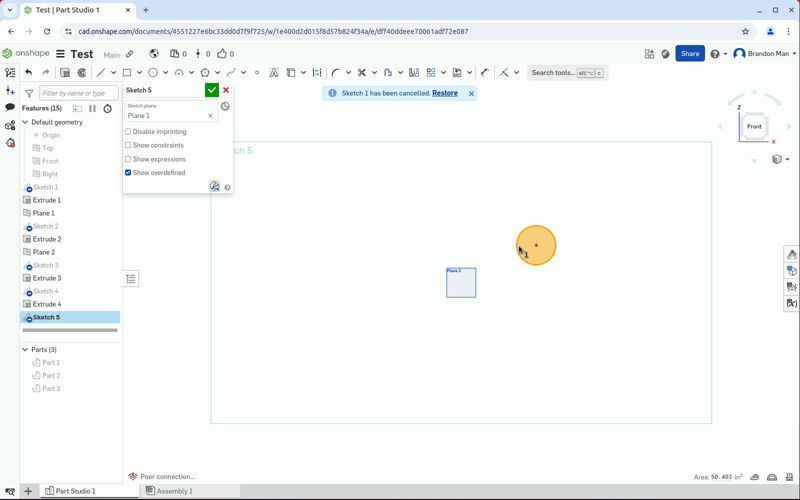
mouse_move(73, 352)
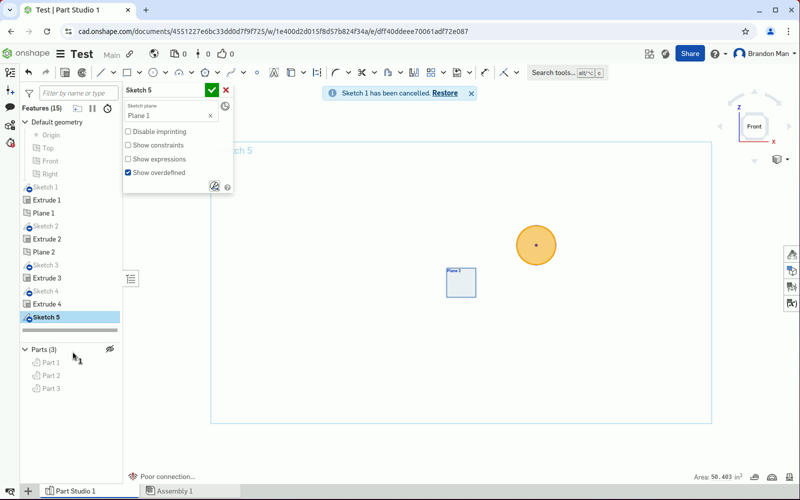
key(shift+y)
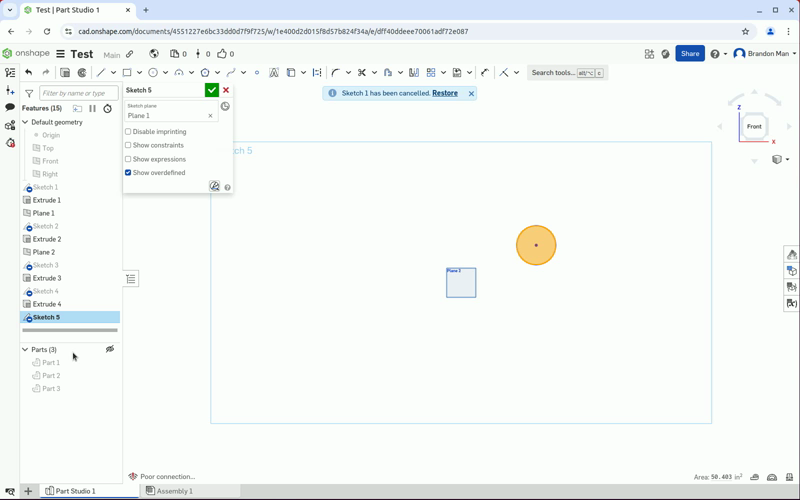
key(shift+e)
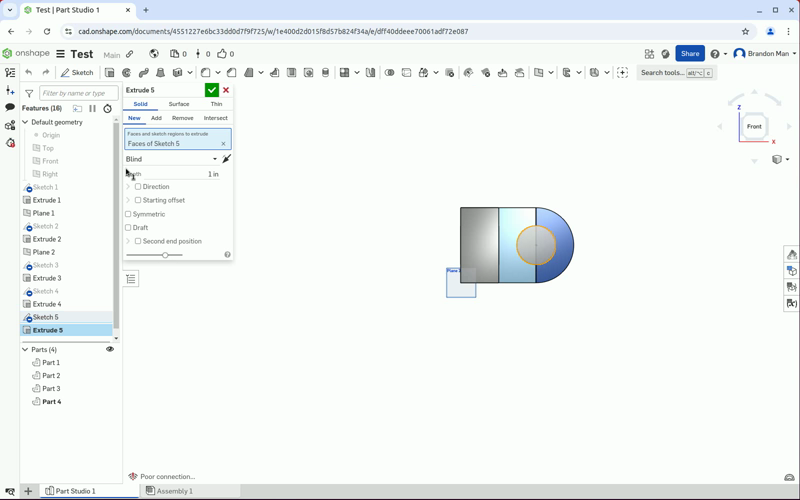
mouse_move(143, 106)
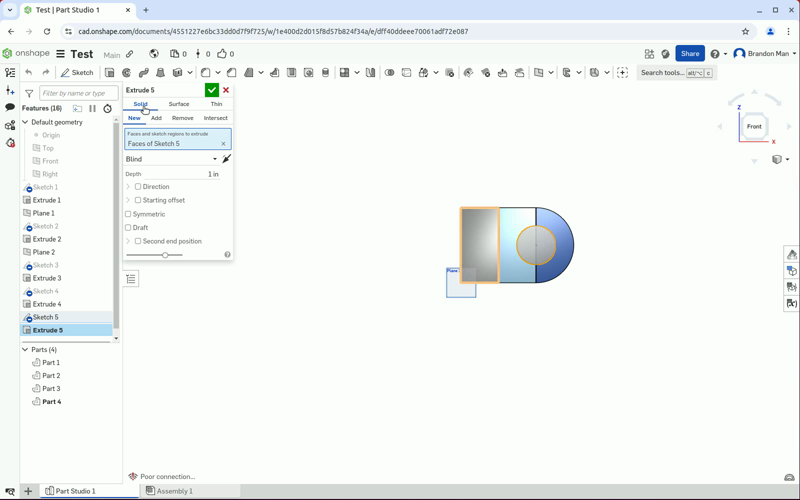
click(143, 106)
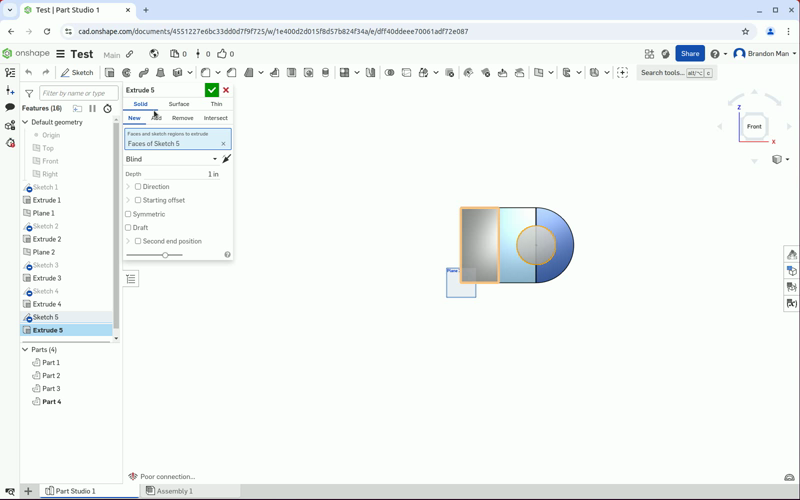
mouse_move(186, 120)
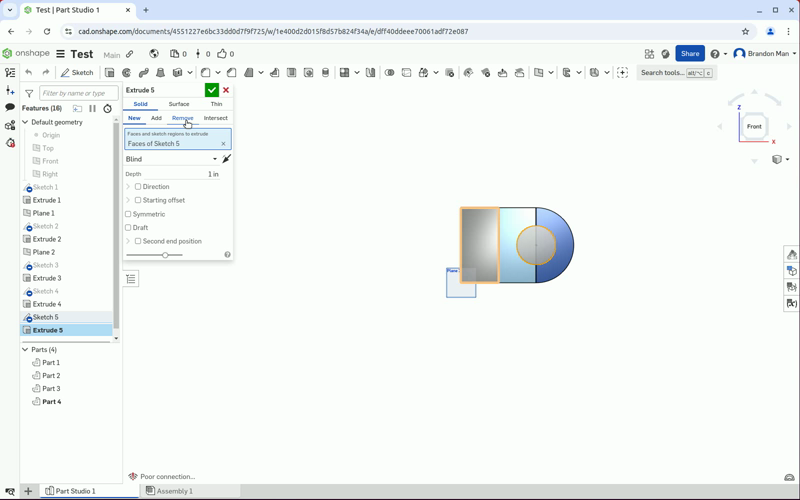
click(186, 120)
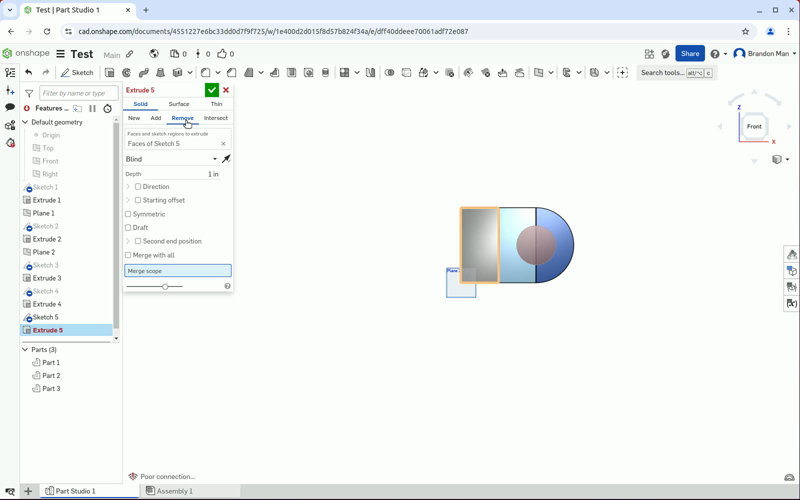
key(tab, 4)
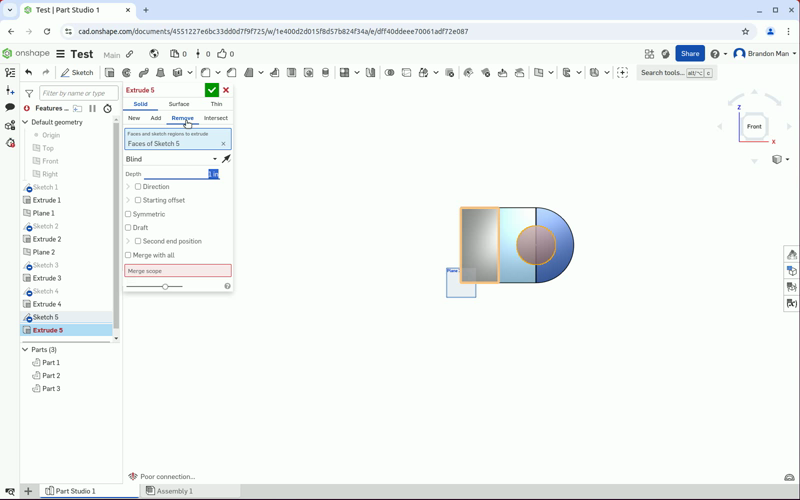
text(7.703)
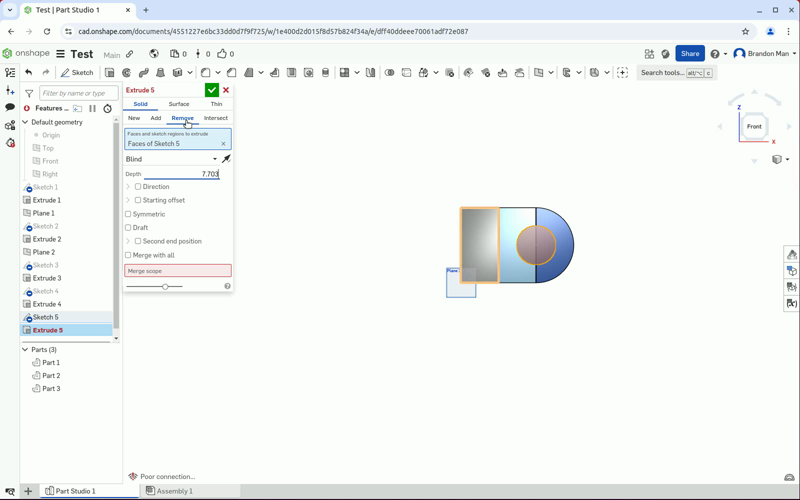
key(tab, 6)
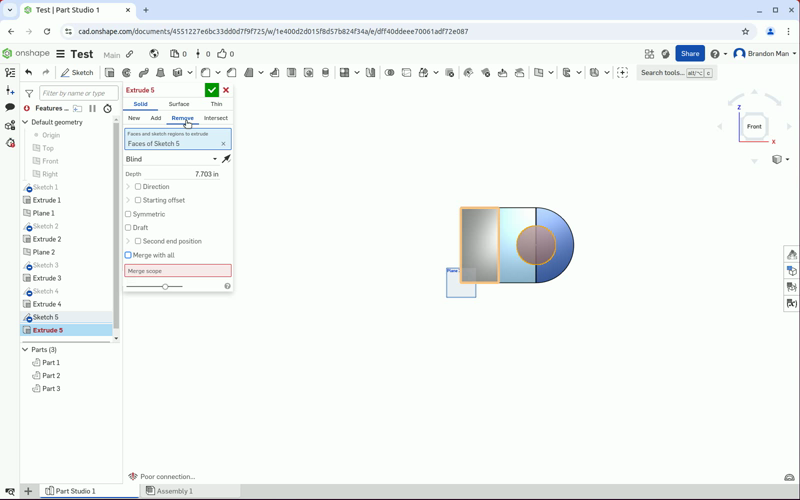
key(space)
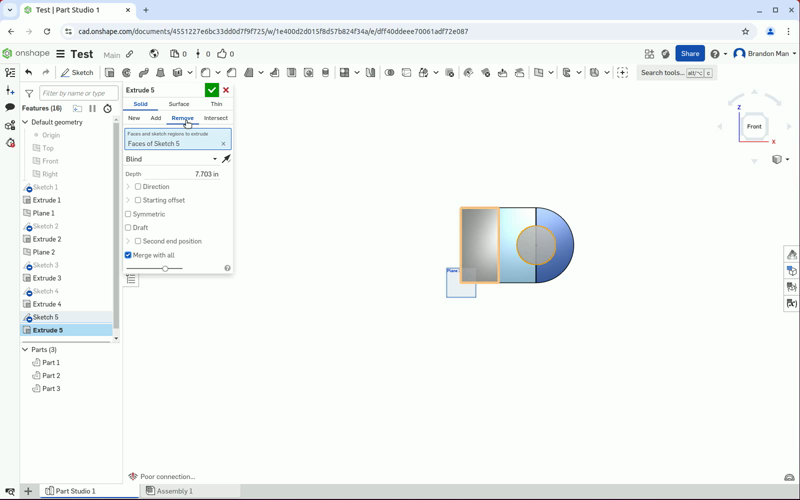
key(enter)
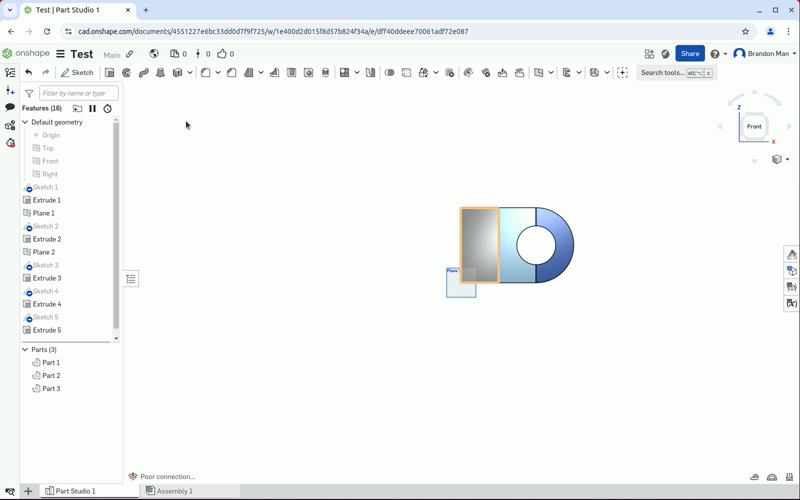
key(shift+h)
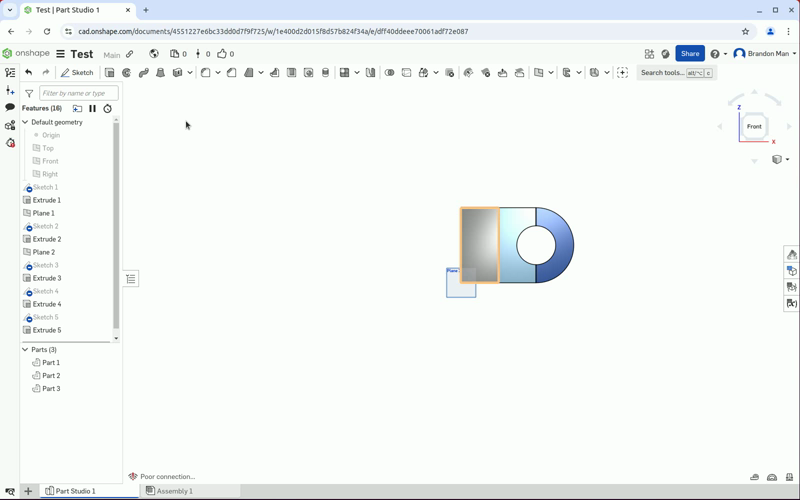
key(shift+h)
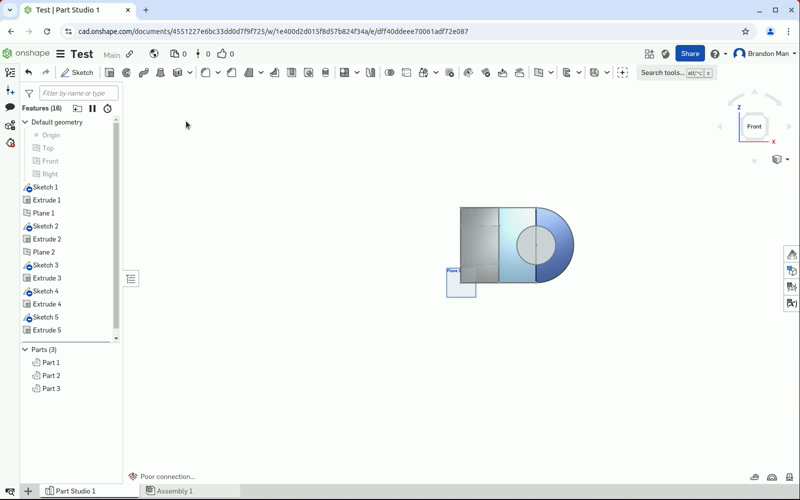
key(shift+7)
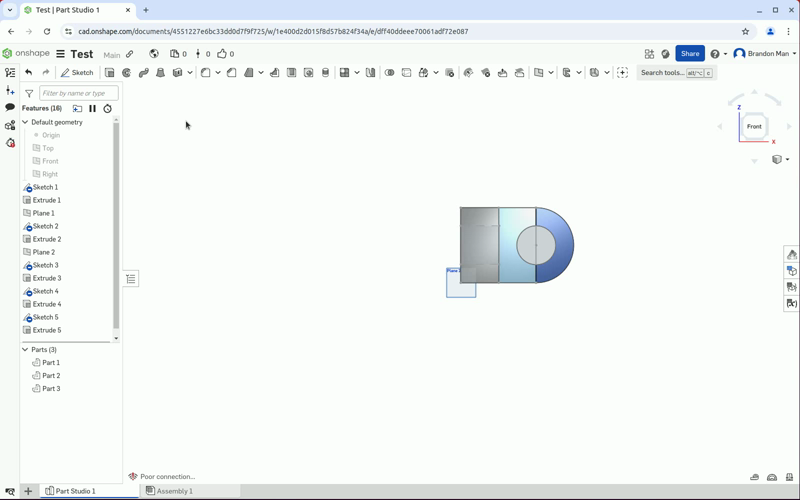
key(left, 2)
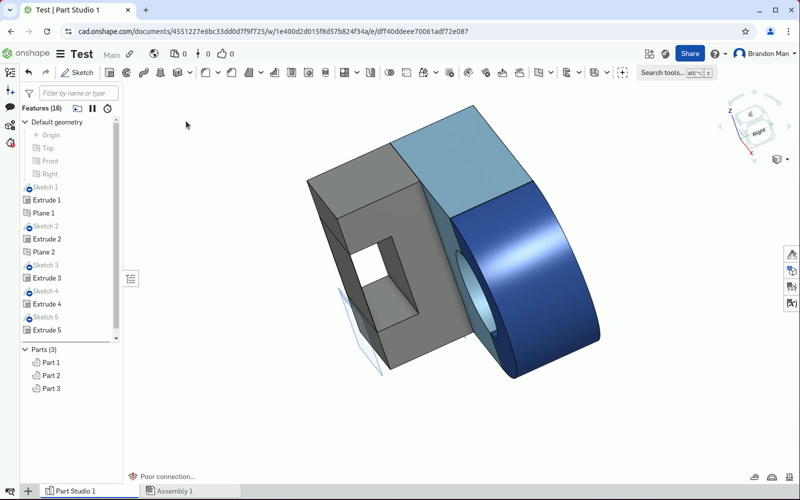
key(down, 2)
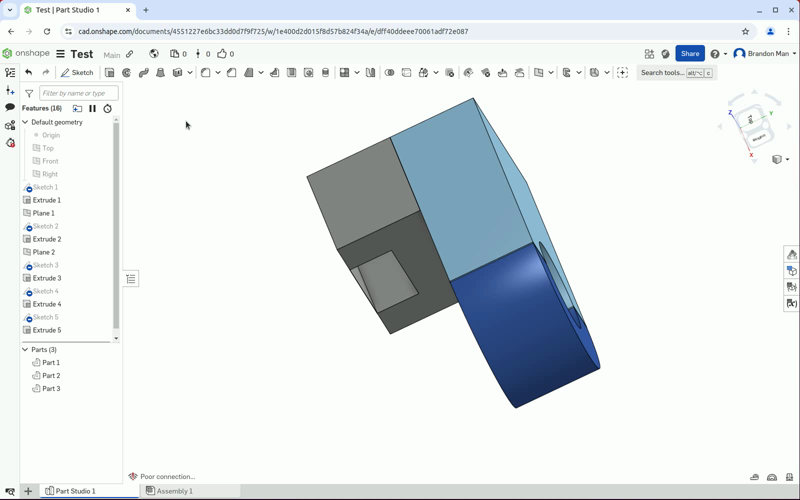
key(up, 2)
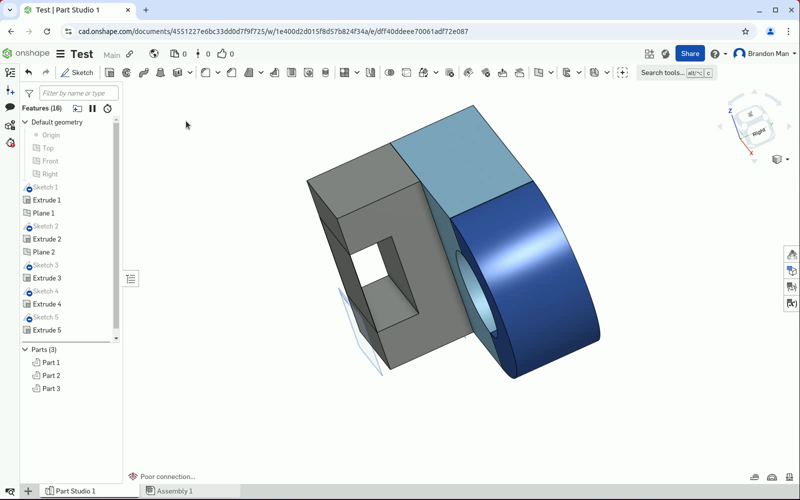
key(right, 2)
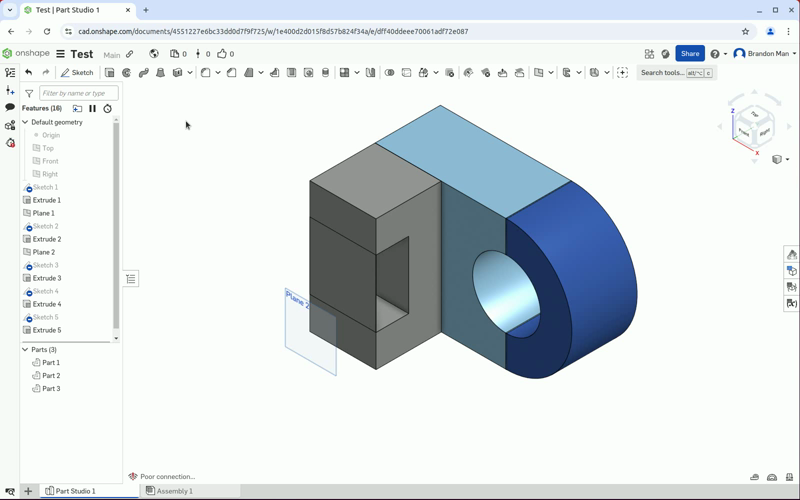
mouse_move(69, 189)
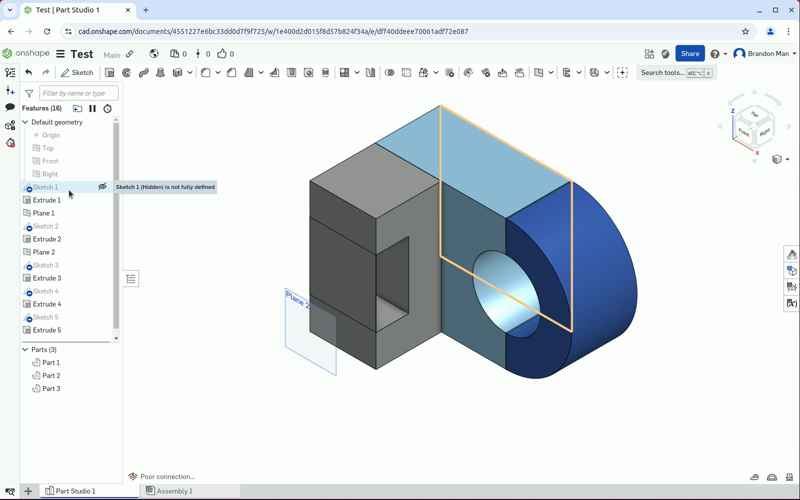
click(69, 189)